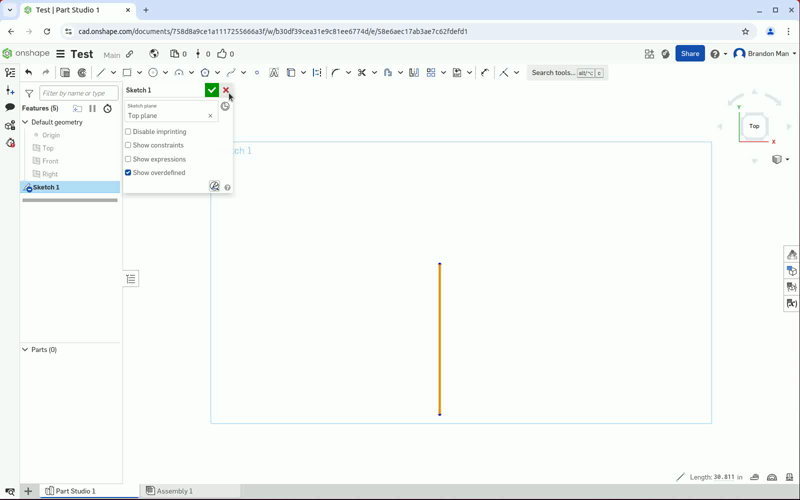
key(shift+h)
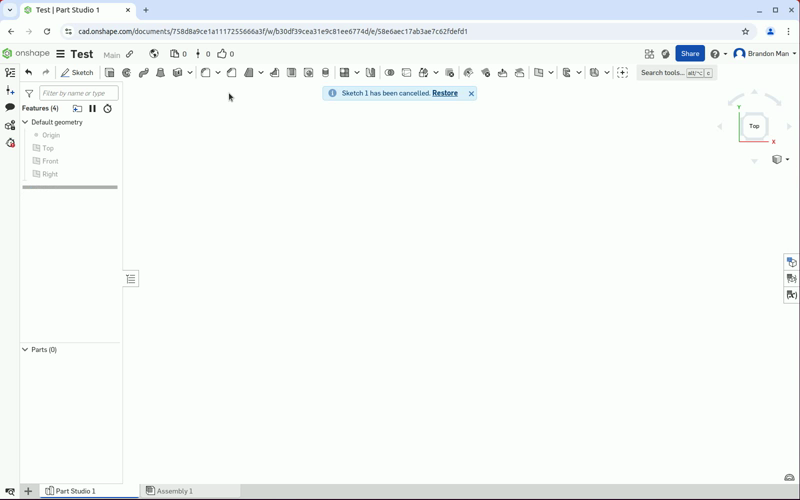
mouse_move(73, 352)
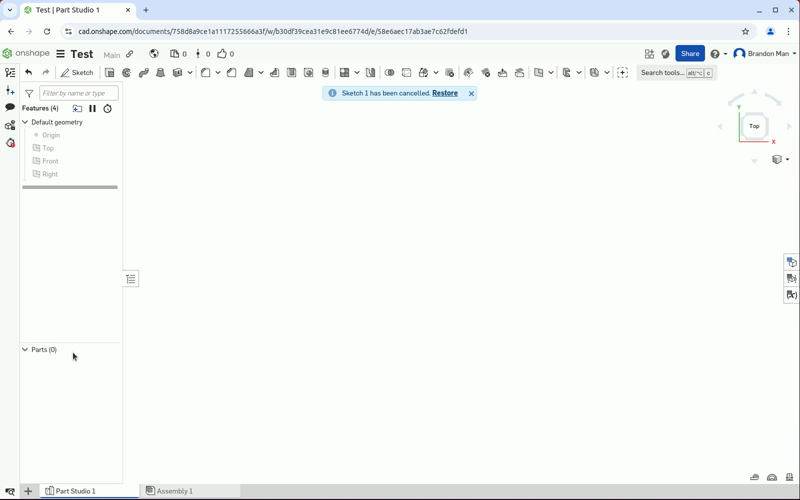
key(y)
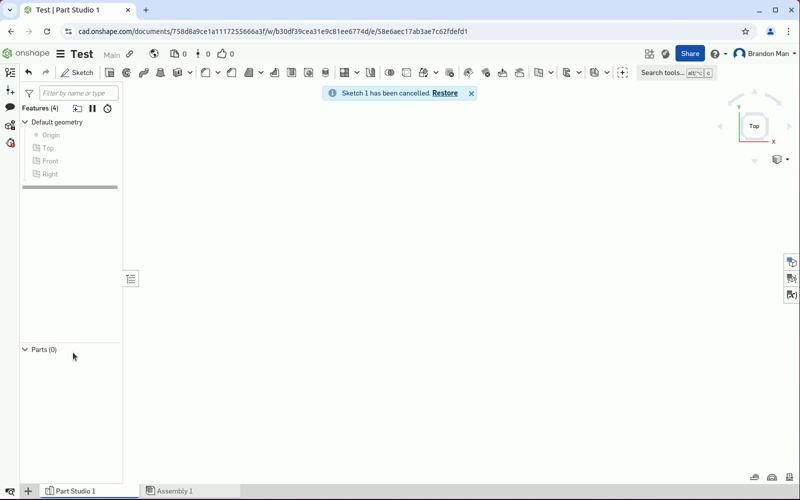
key(shift+p)
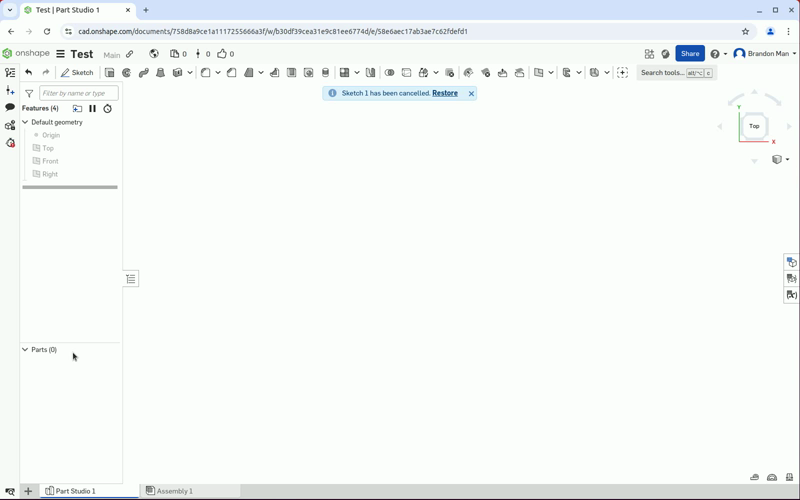
key(space)
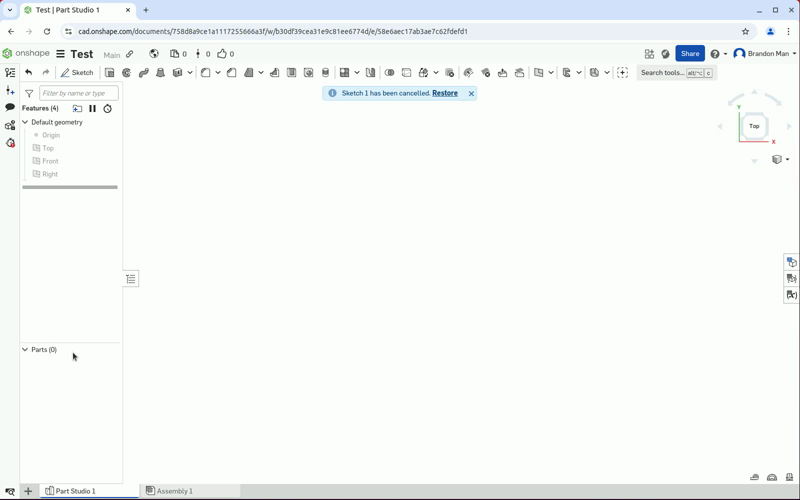
key_down(shift)
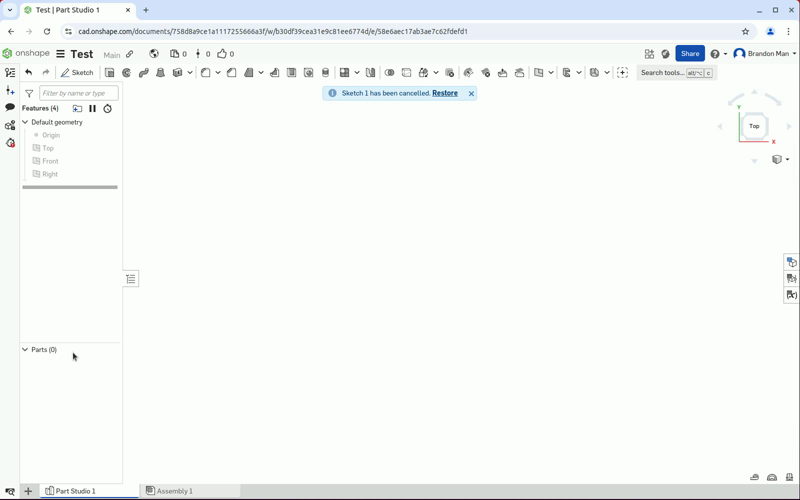
key(up)
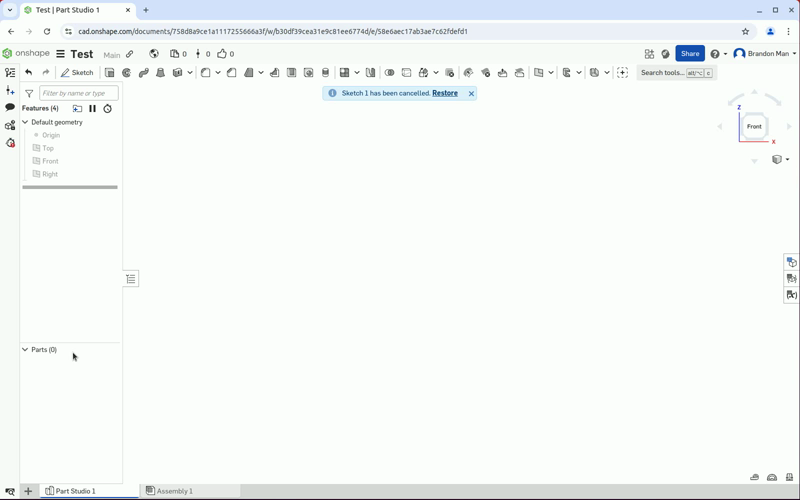
key_up(shift)
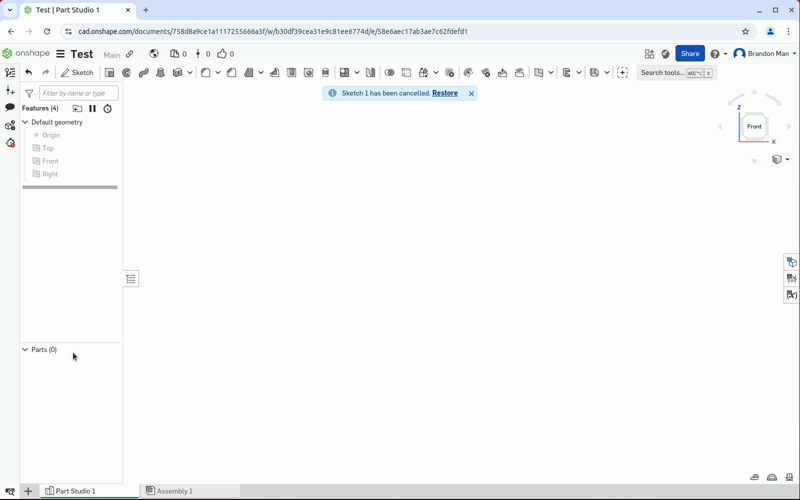
mouse_move(73, 352)
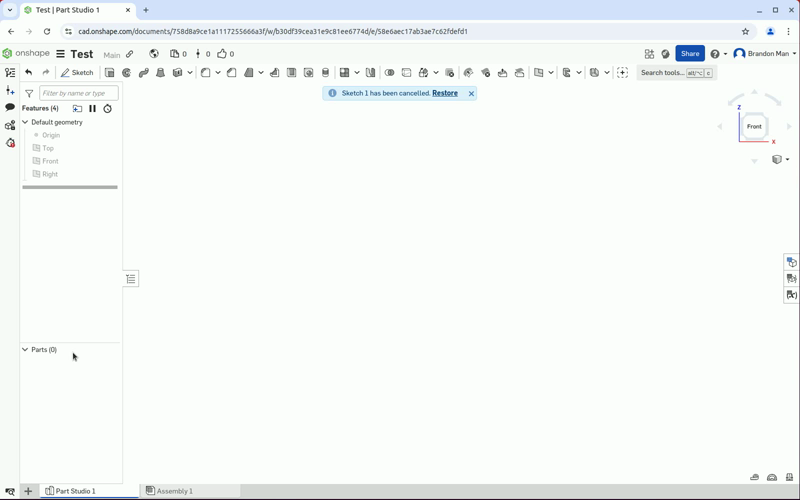
key(shift+y)
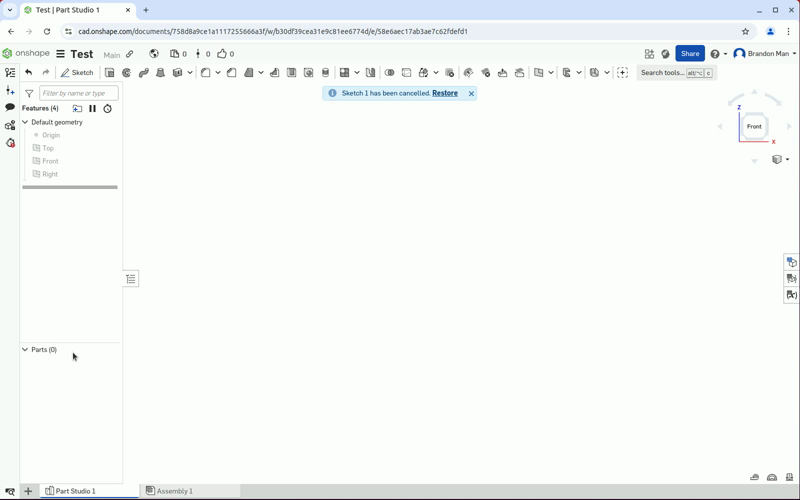
key(shift+s)
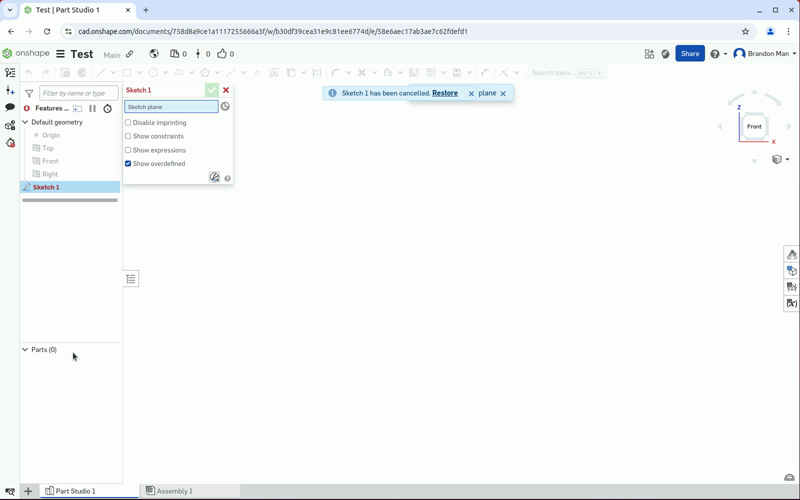
mouse_move(73, 163)
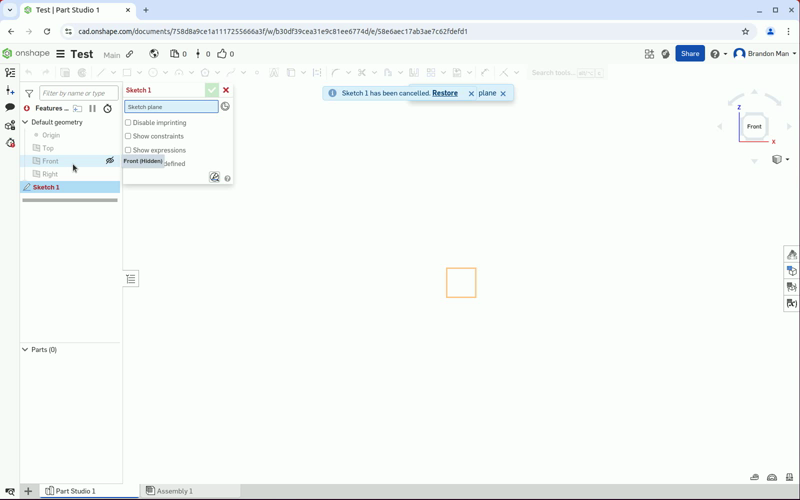
click(73, 163)
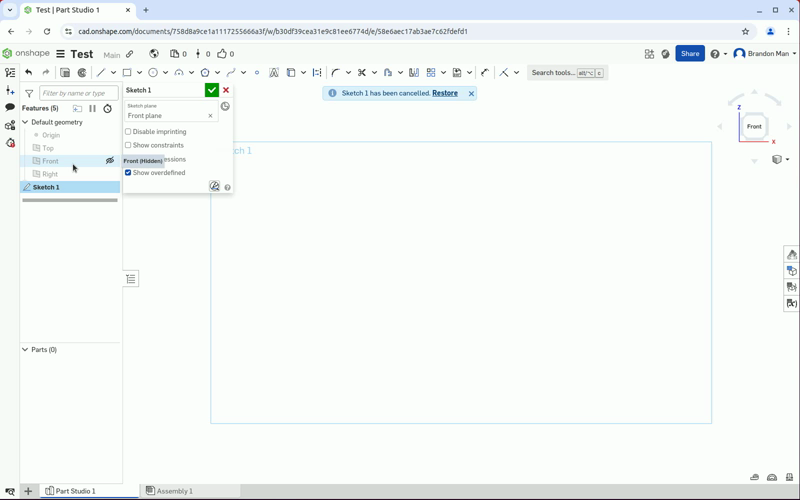
mouse_move(73, 352)
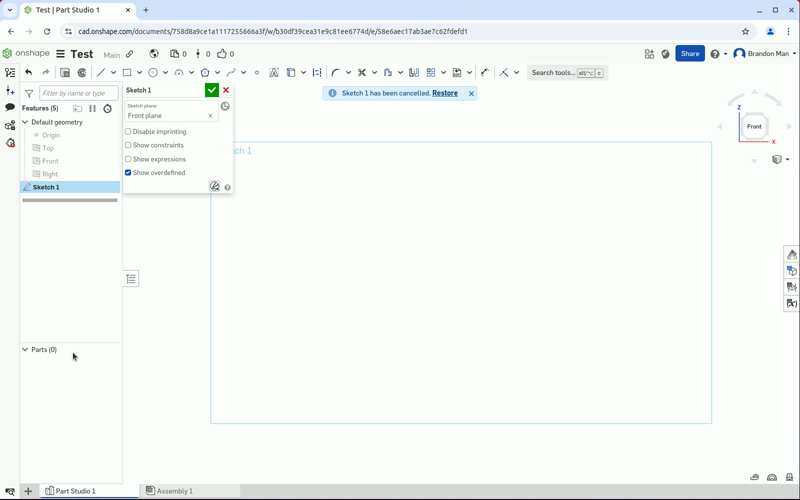
key(y)
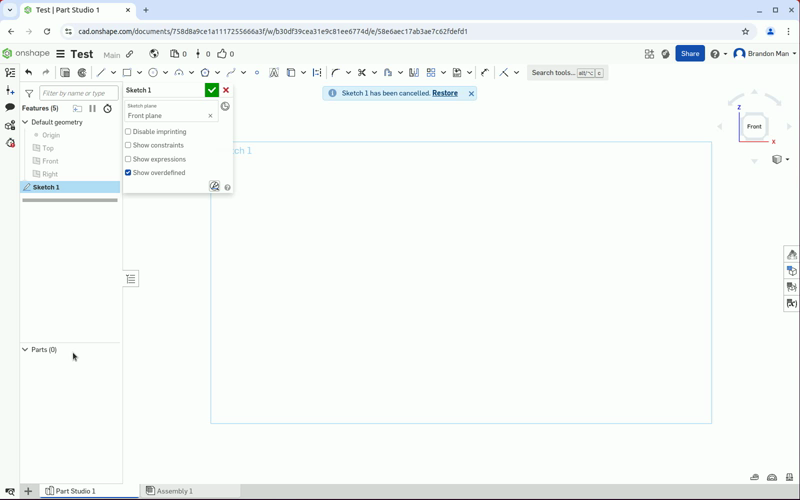
key(l)
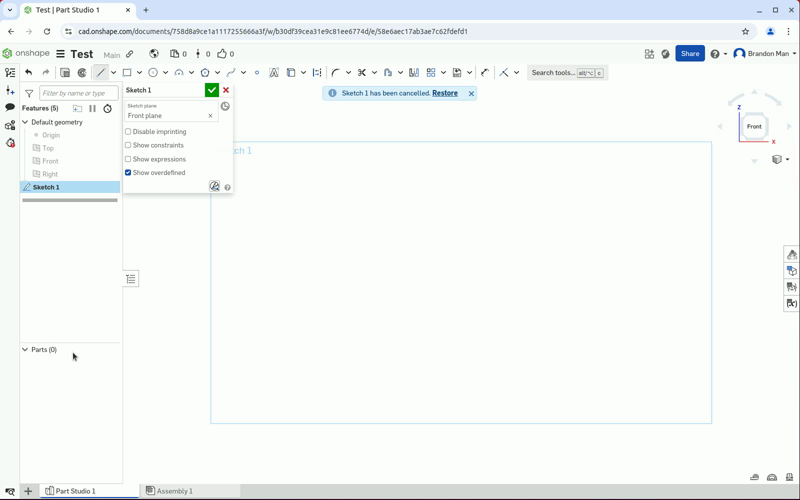
key_down(shift)
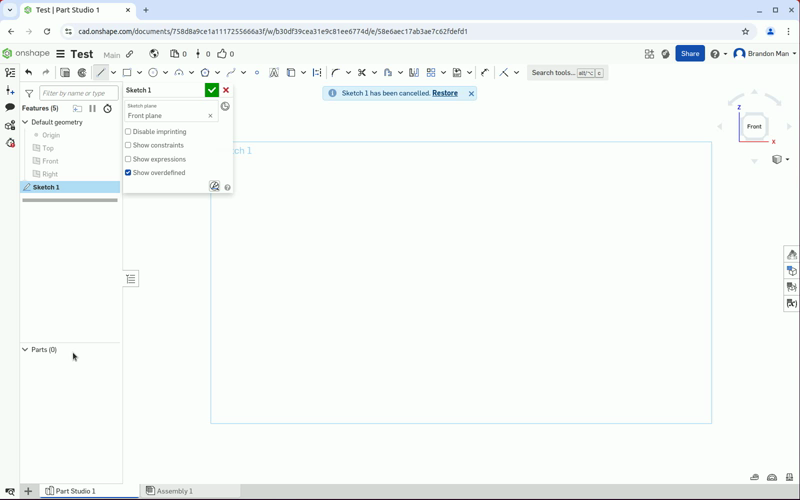
mouse_move(348, 282)
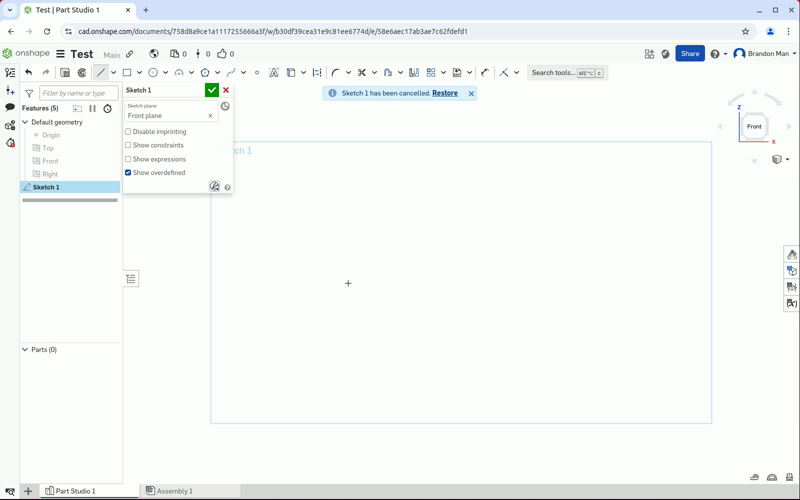
click(348, 282)
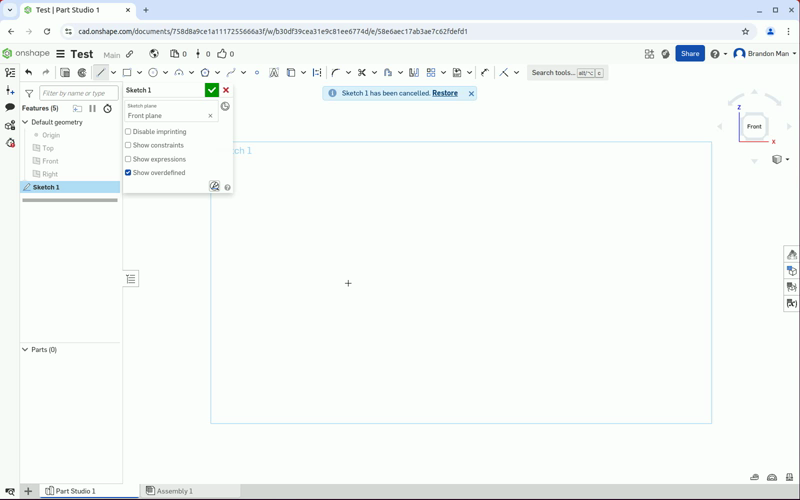
key_up(shift)
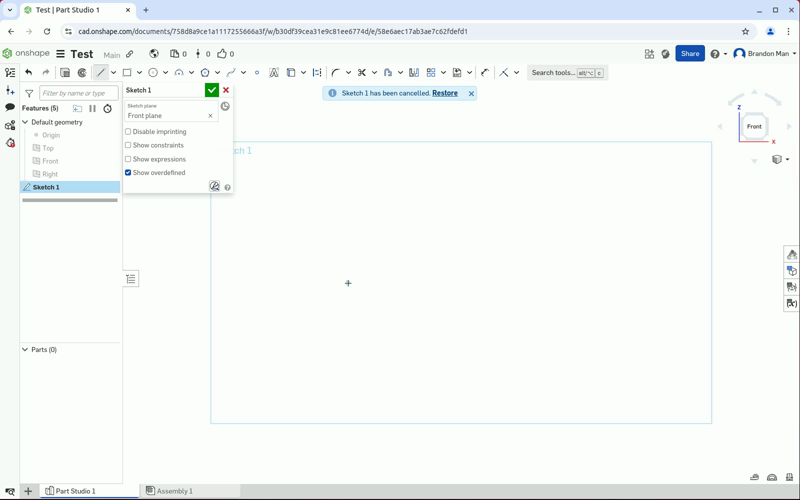
key_down(shift)
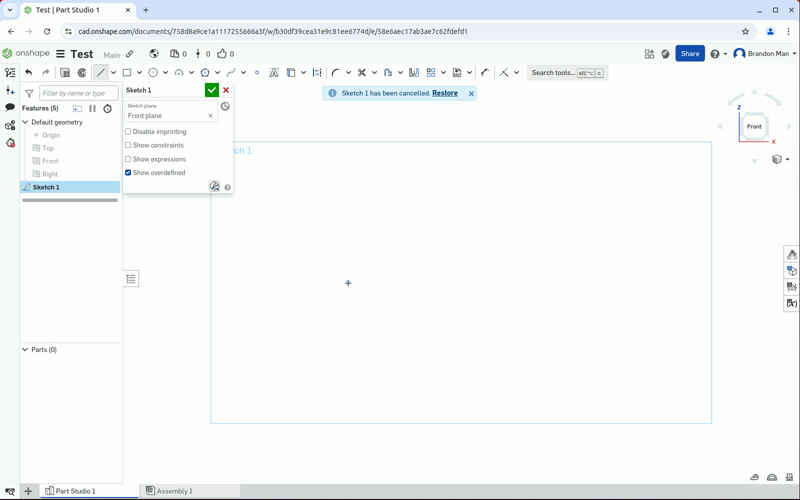
mouse_move(460, 282)
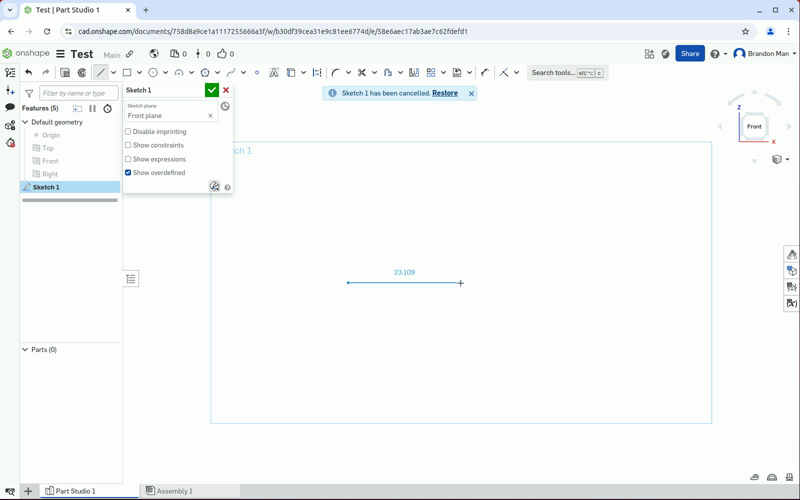
click(460, 282)
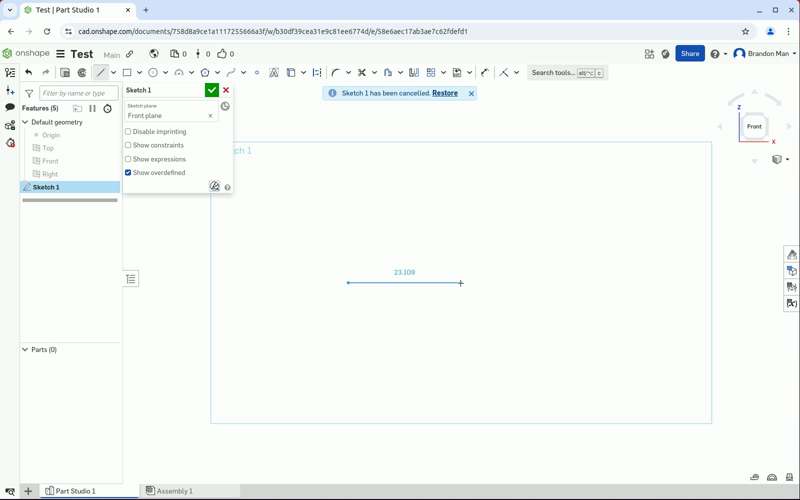
key_up(shift)
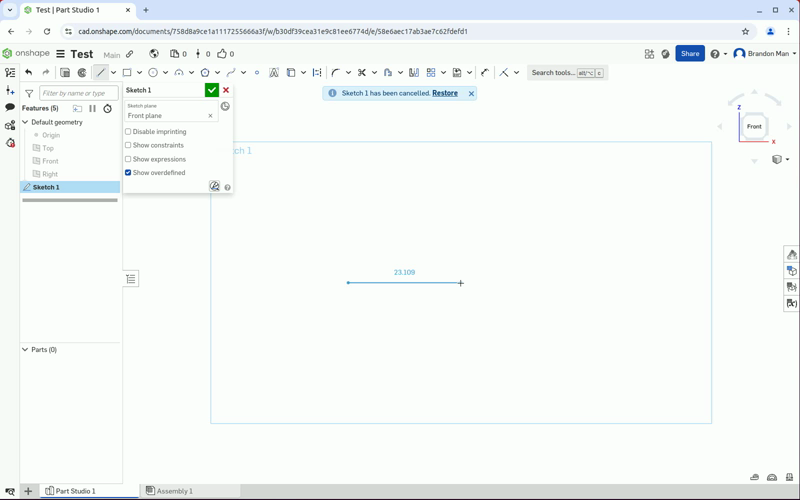
key_down(shift)
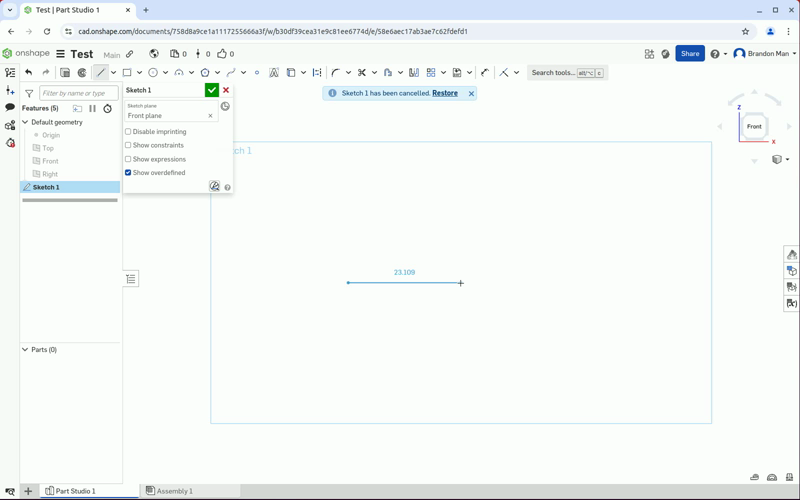
mouse_move(460, 170)
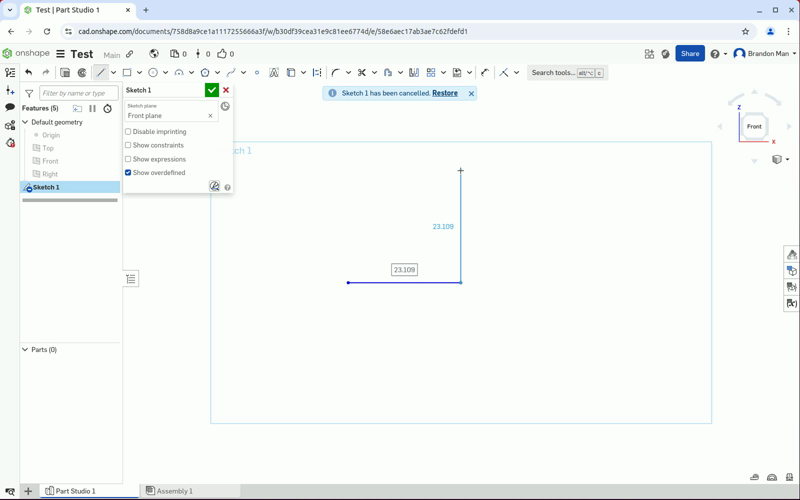
click(460, 170)
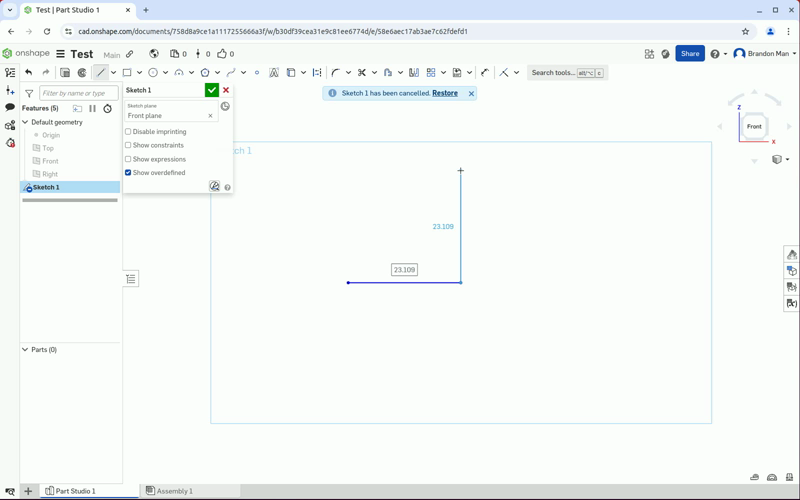
key_up(shift)
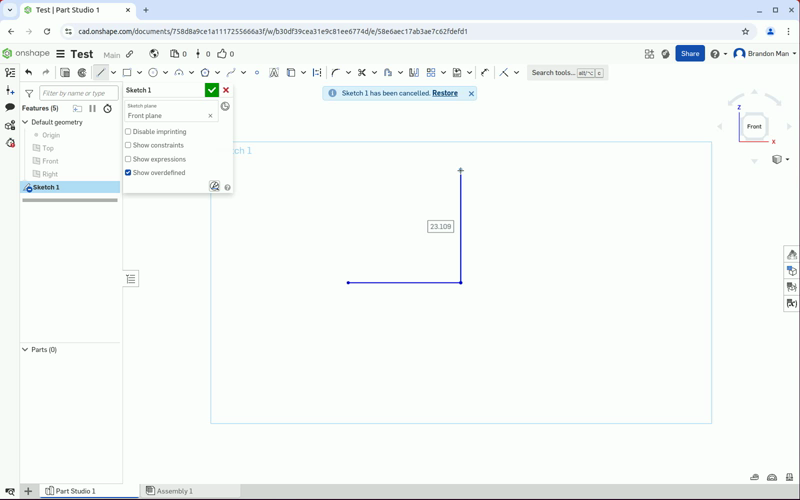
key_down(shift)
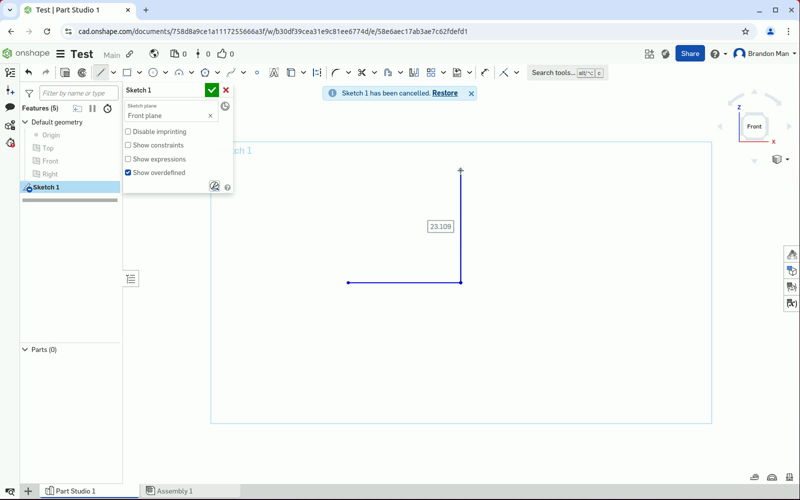
mouse_move(348, 170)
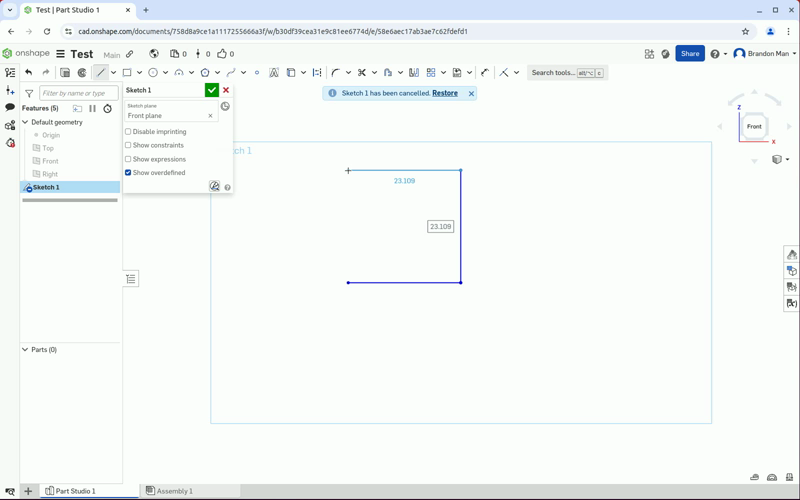
click(348, 170)
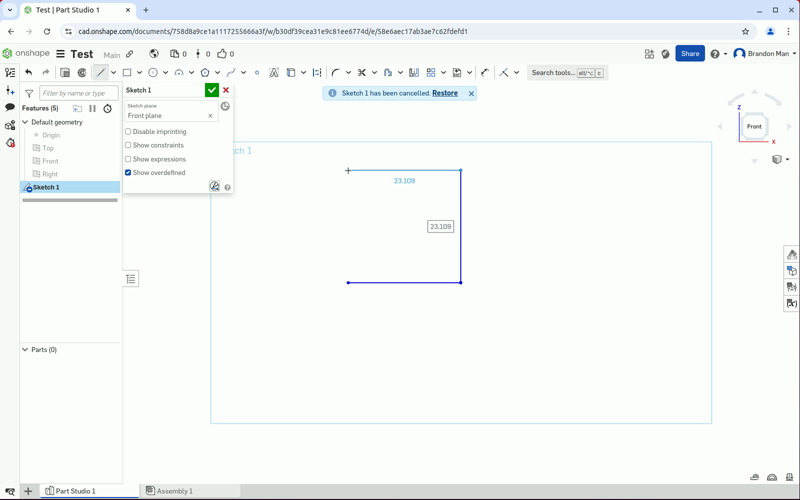
key_up(shift)
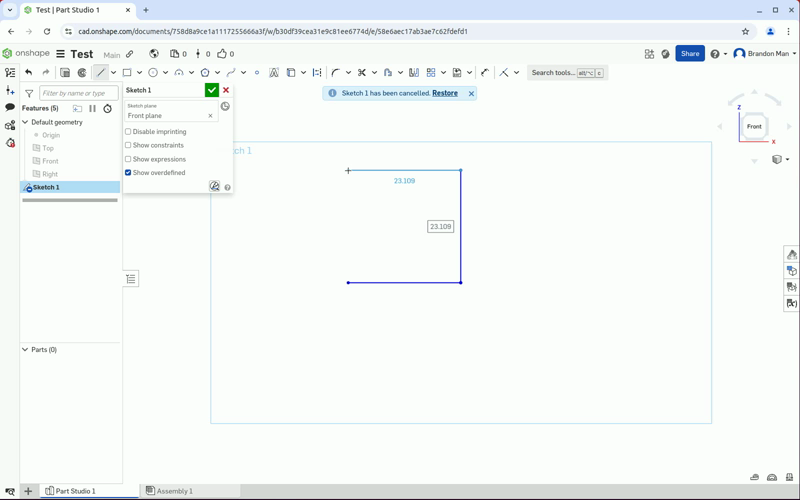
key_down(shift)
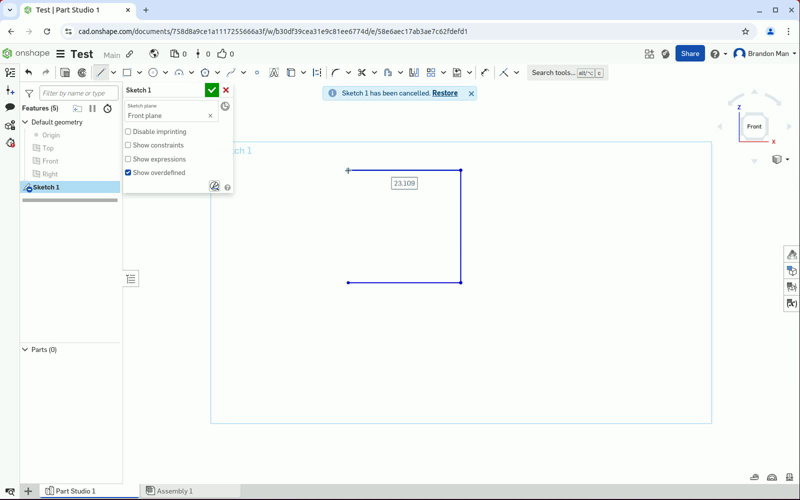
mouse_move(348, 282)
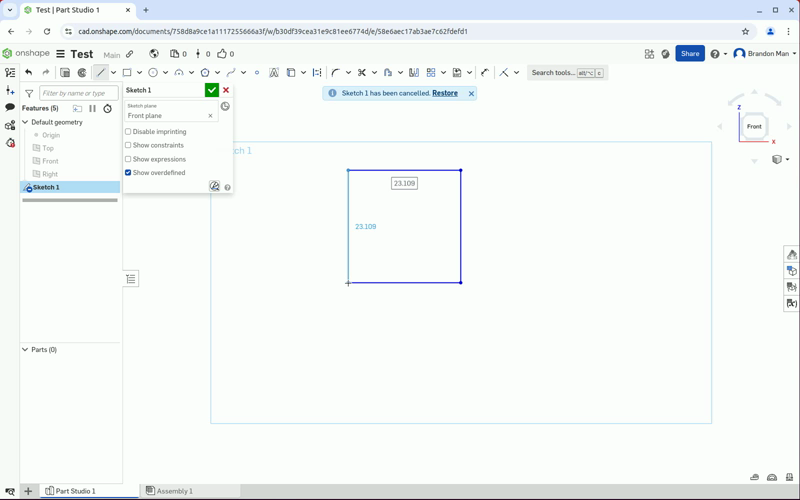
key_up(shift)
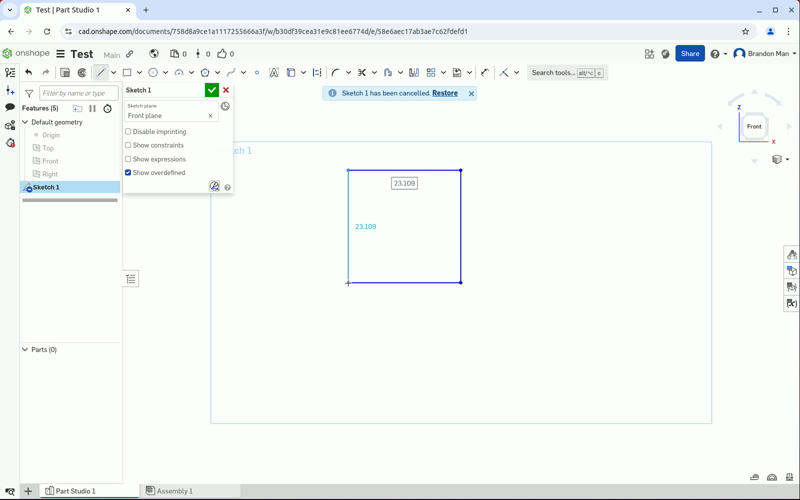
click(348, 282)
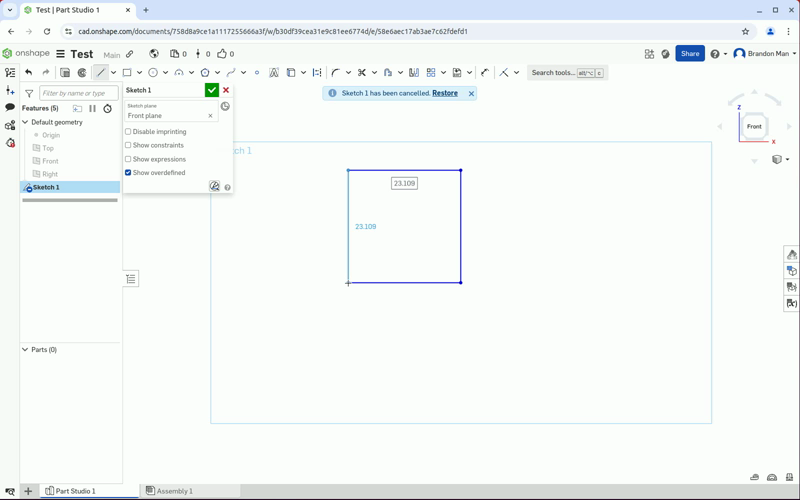
key(esc)
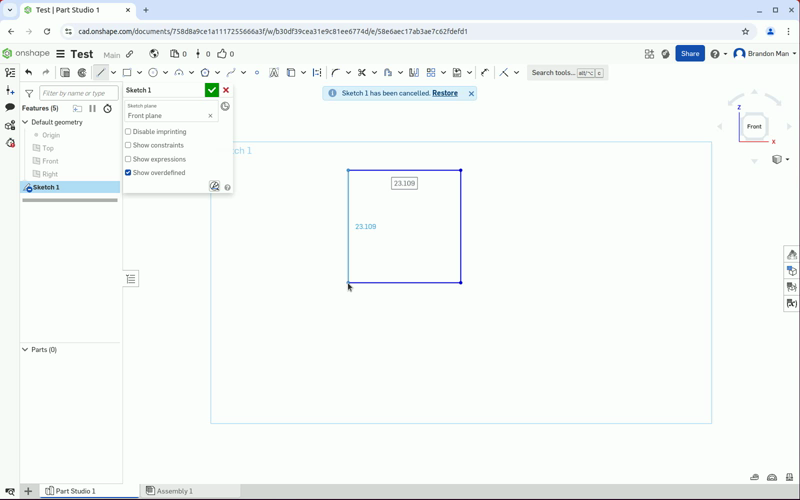
mouse_move(371, 218)
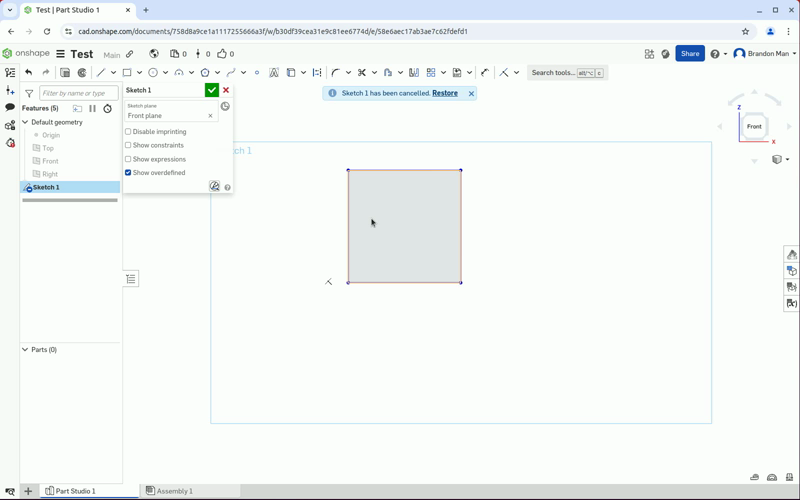
click(371, 218)
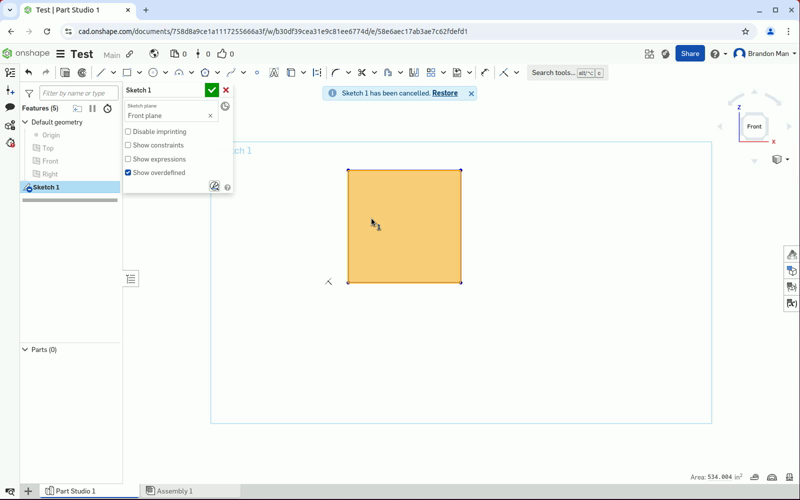
mouse_move(73, 352)
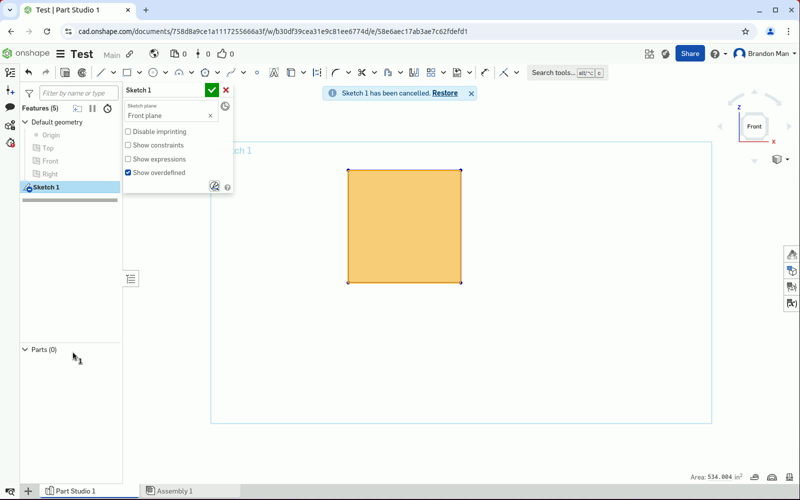
key(shift+y)
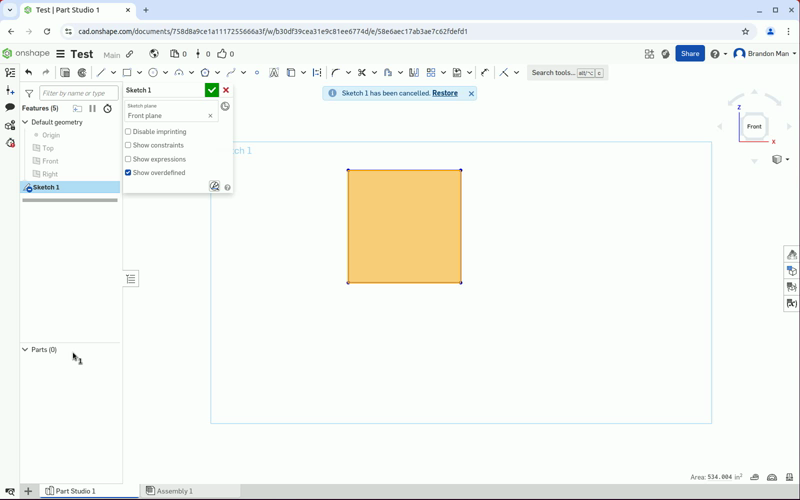
key(shift+e)
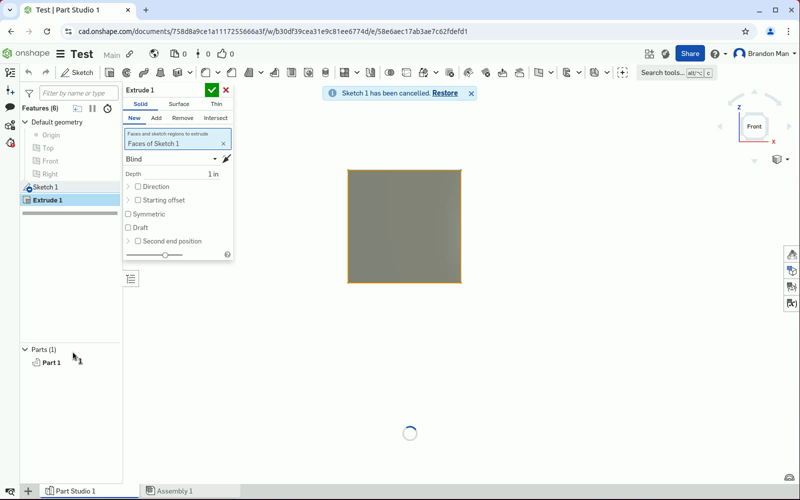
mouse_move(143, 106)
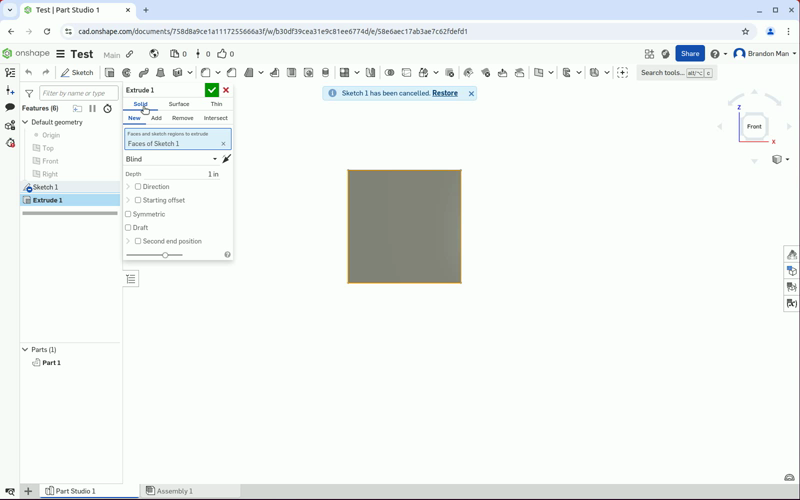
click(143, 106)
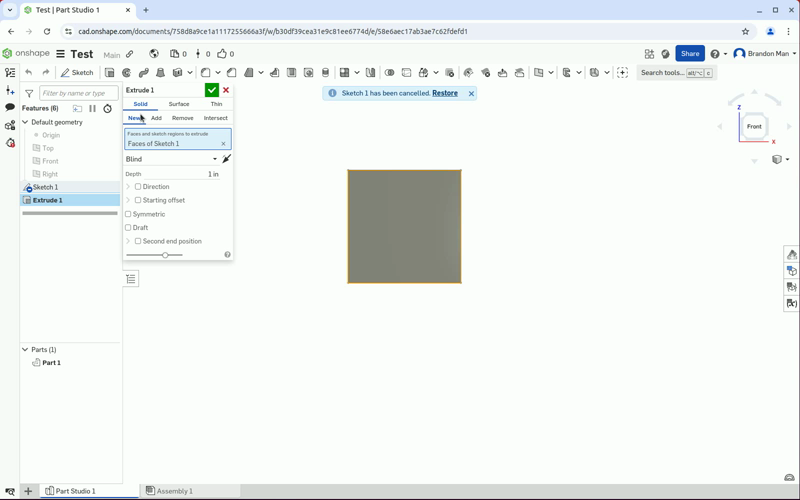
mouse_move(137, 120)
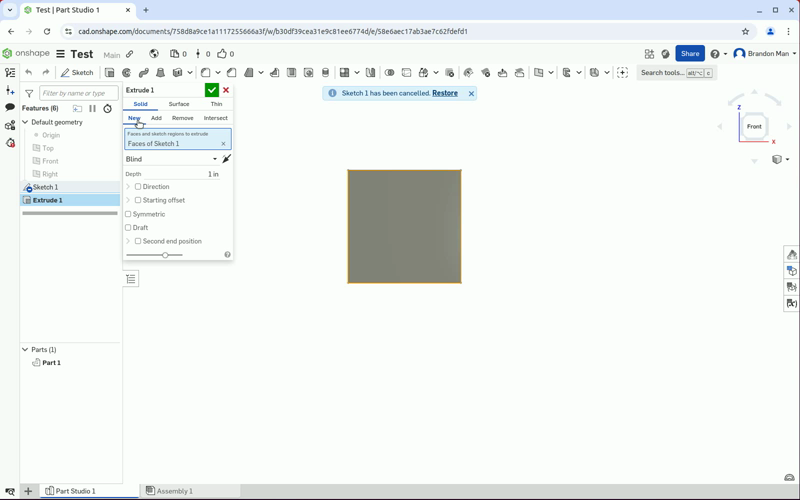
click(137, 120)
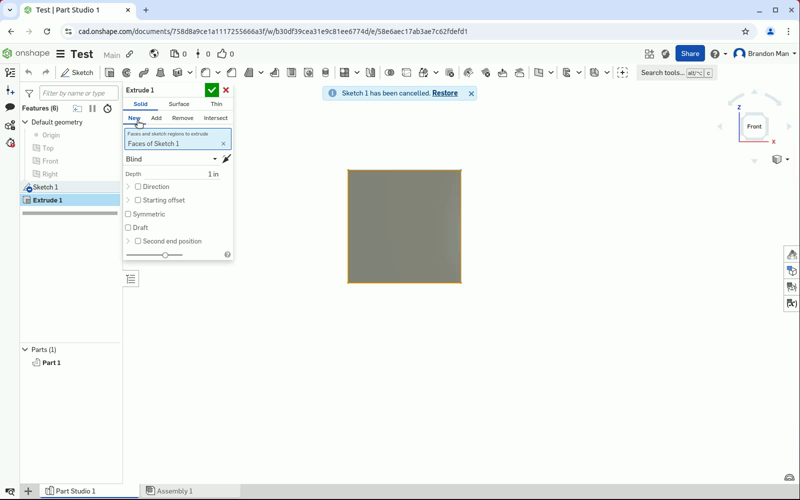
key(tab, 4)
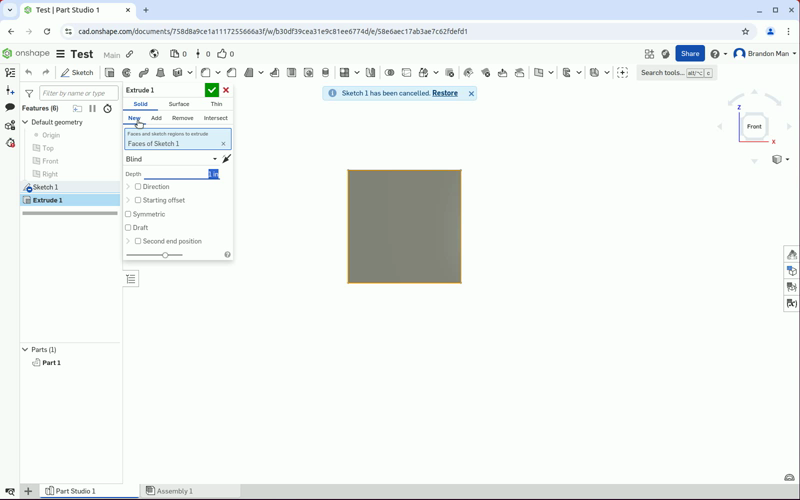
text(23.108)
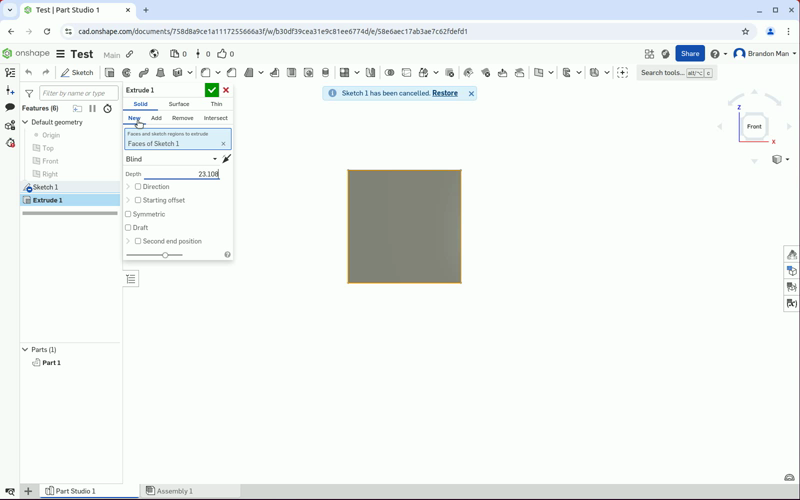
key(enter)
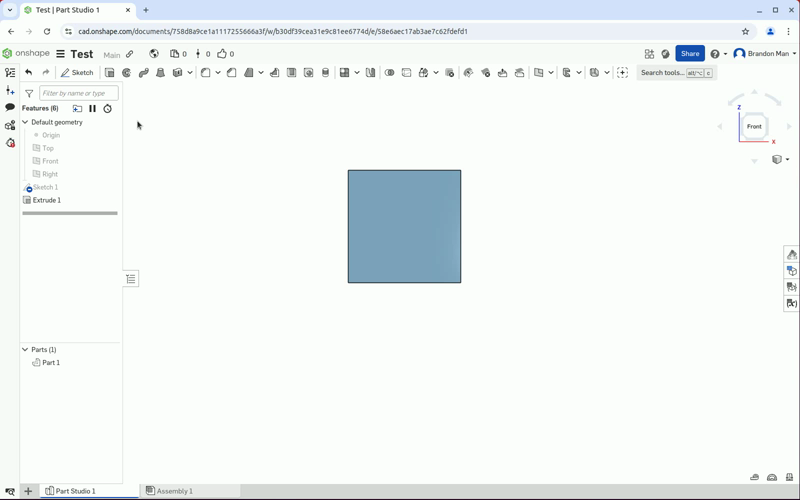
key(shift+h)
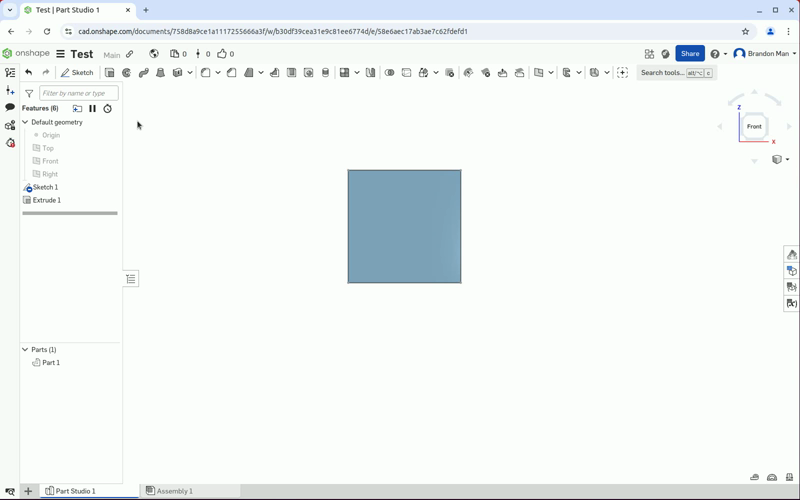
key(shift+h)
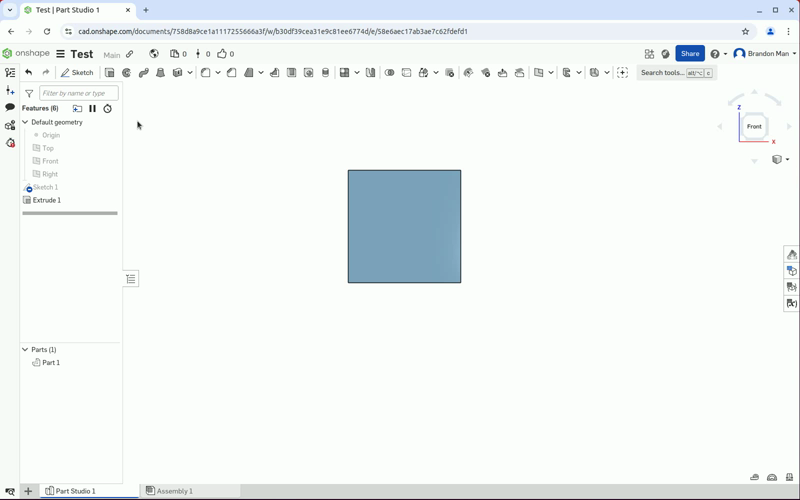
mouse_move(73, 189)
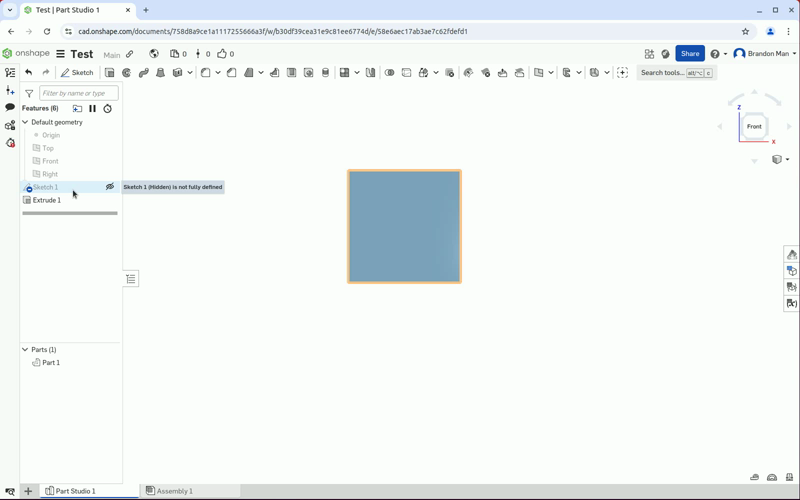
click(73, 189)
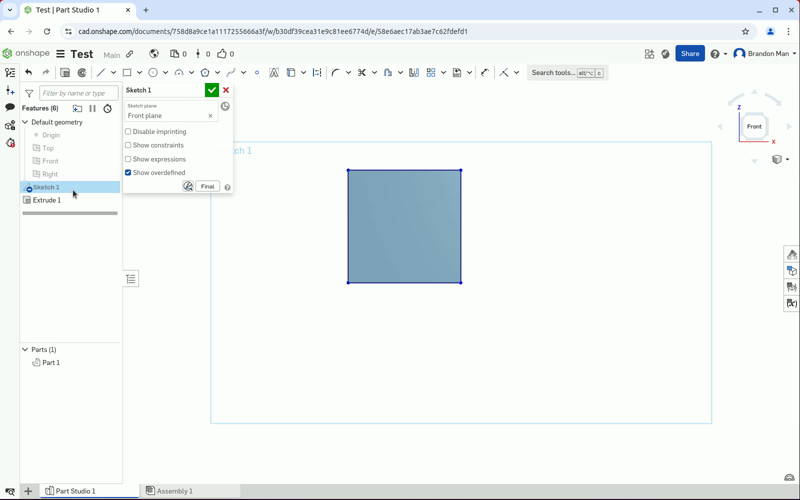
mouse_move(229, 92)
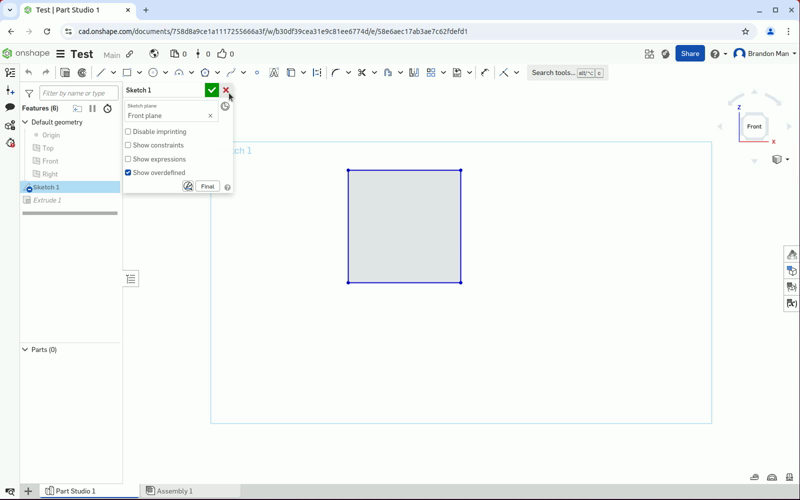
click(229, 92)
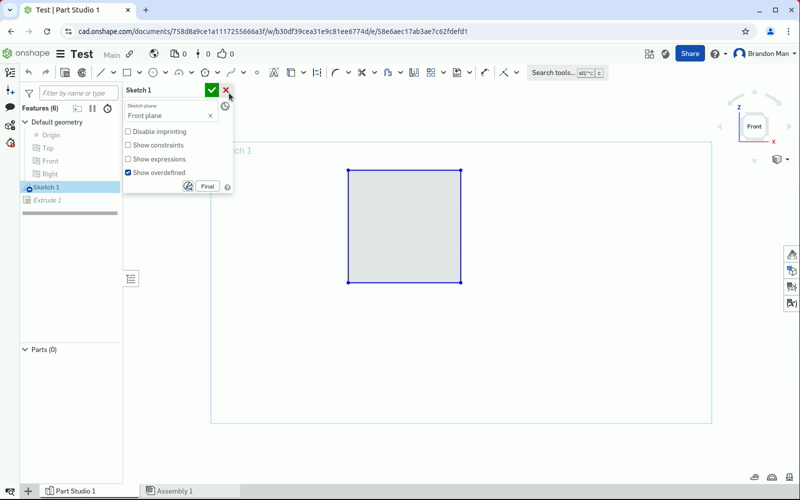
key(shift+s)
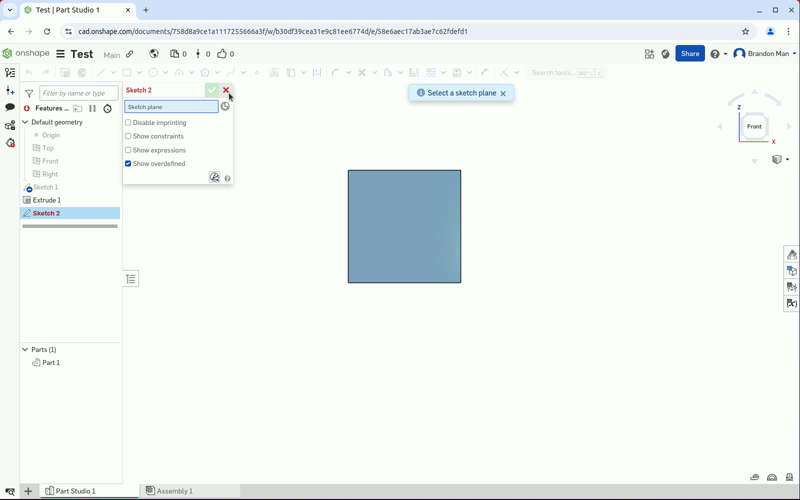
mouse_move(73, 163)
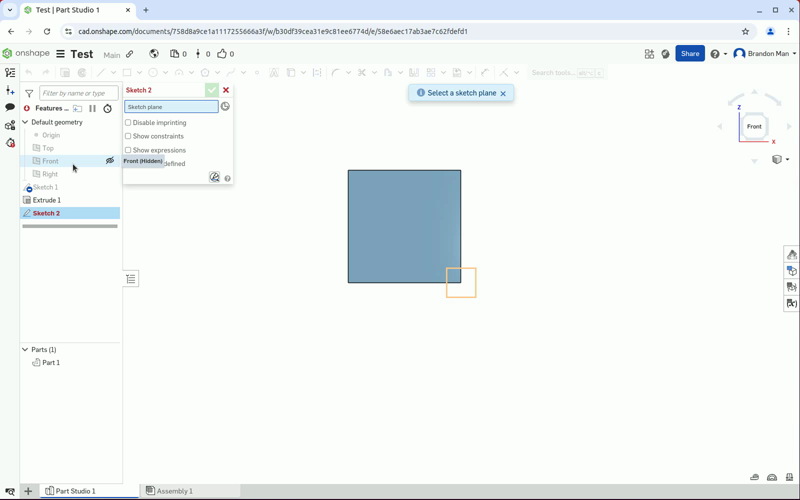
click(73, 163)
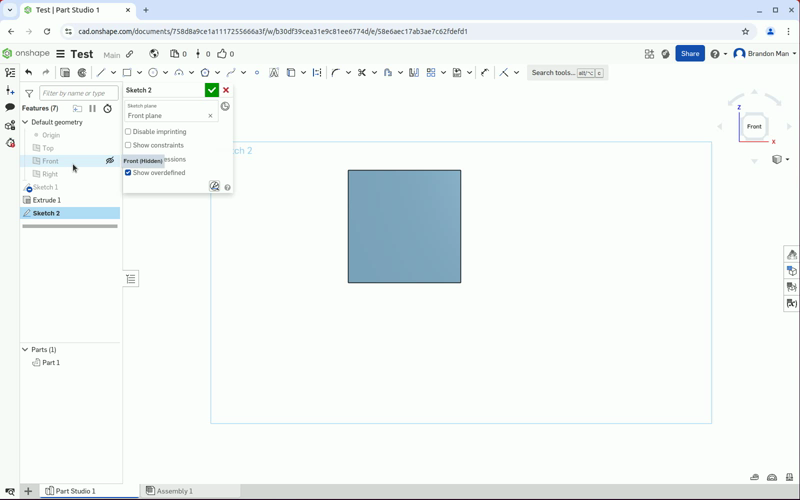
mouse_move(73, 352)
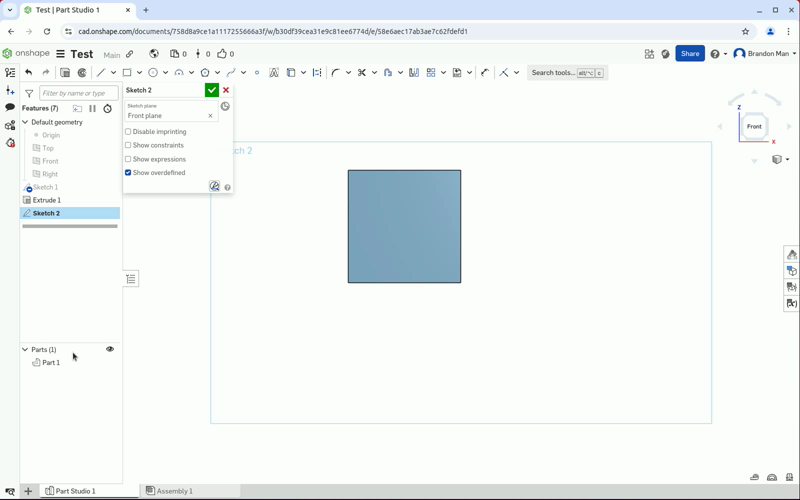
key(y)
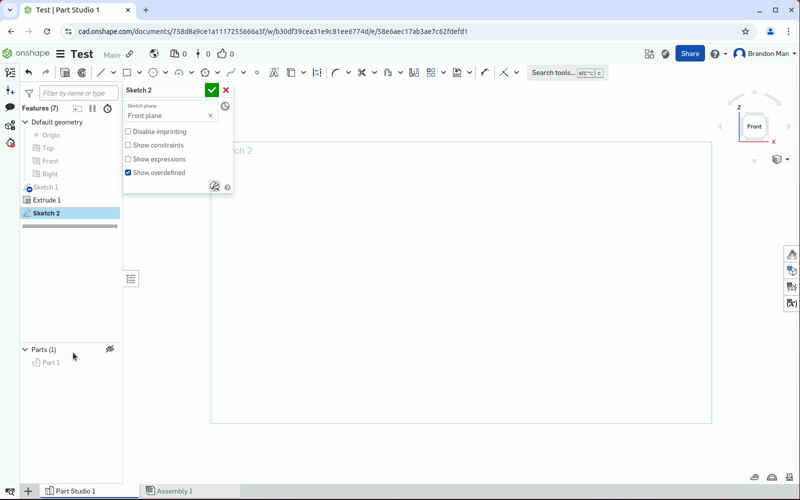
key(c)
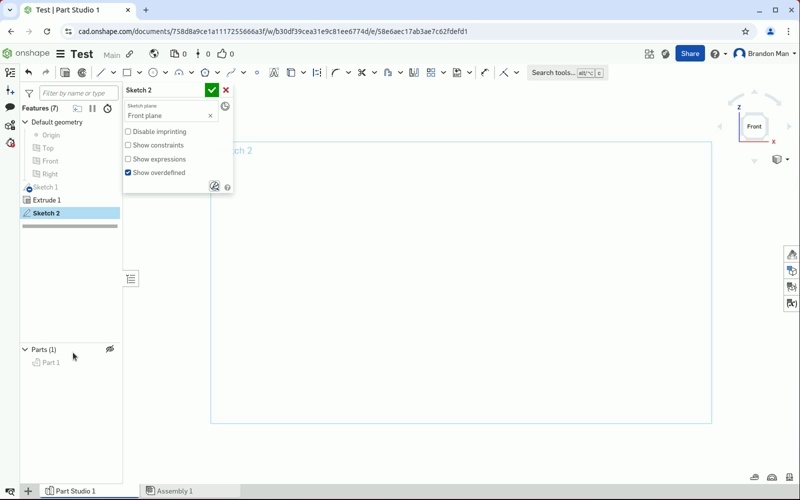
key_down(shift)
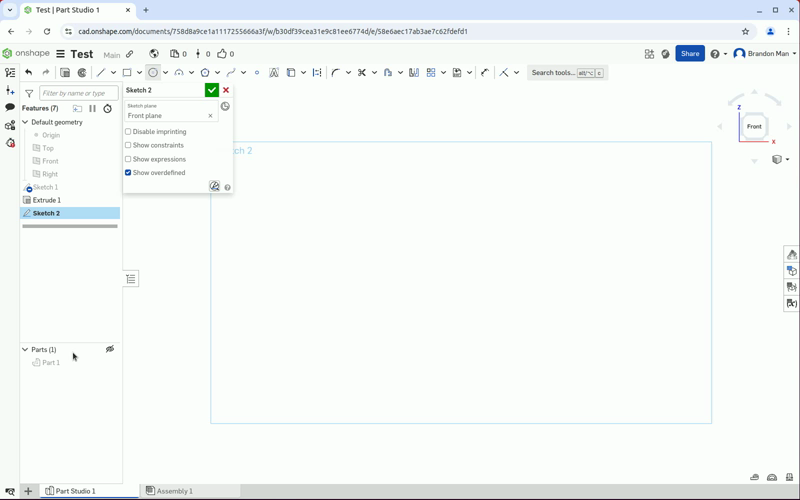
mouse_move(405, 226)
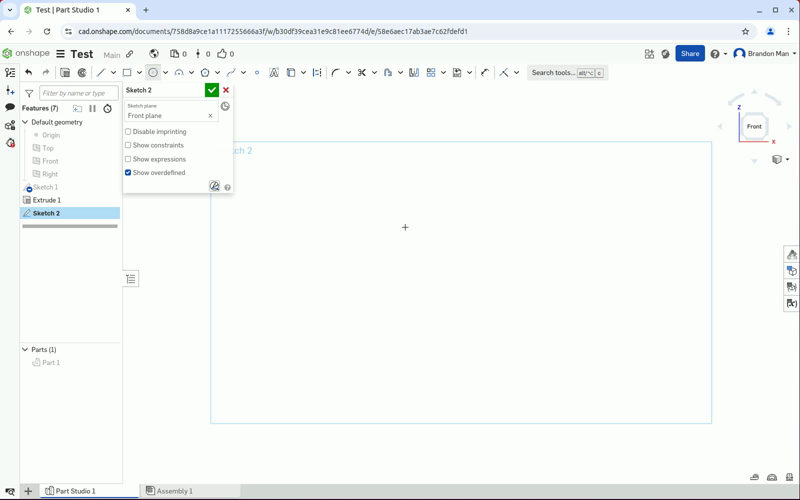
click(405, 226)
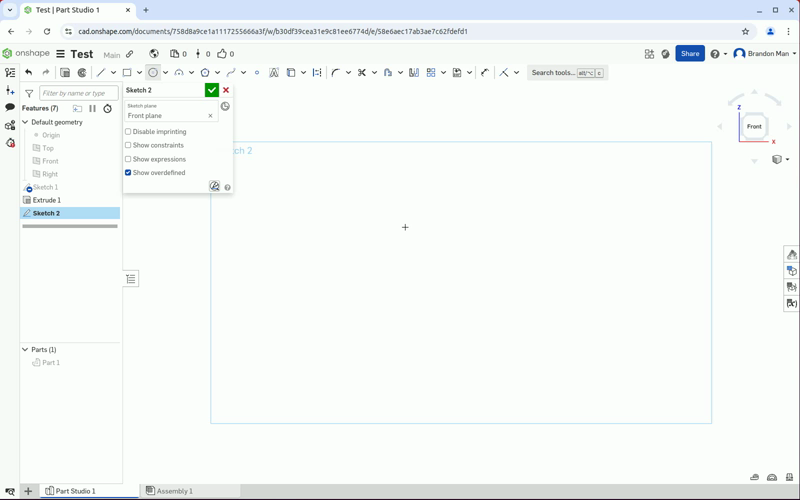
key_up(shift)
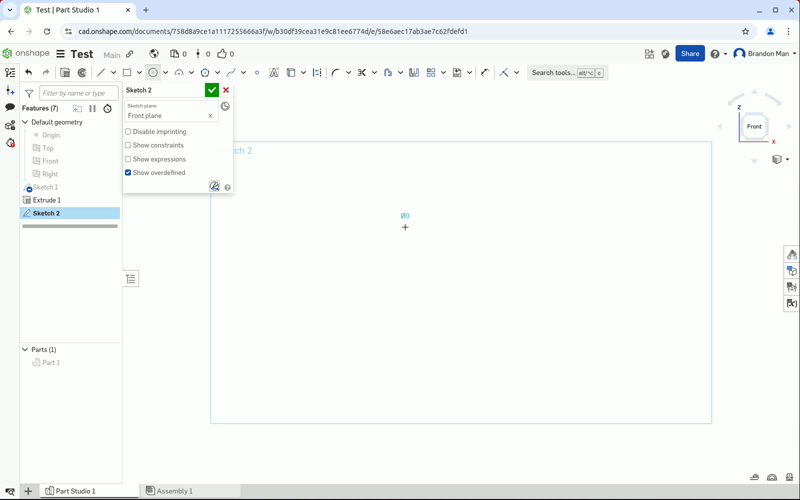
mouse_move(434, 226)
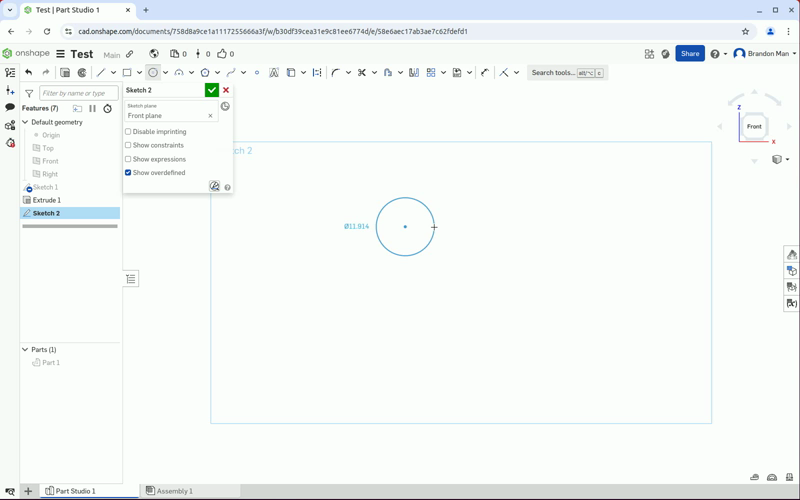
click(434, 226)
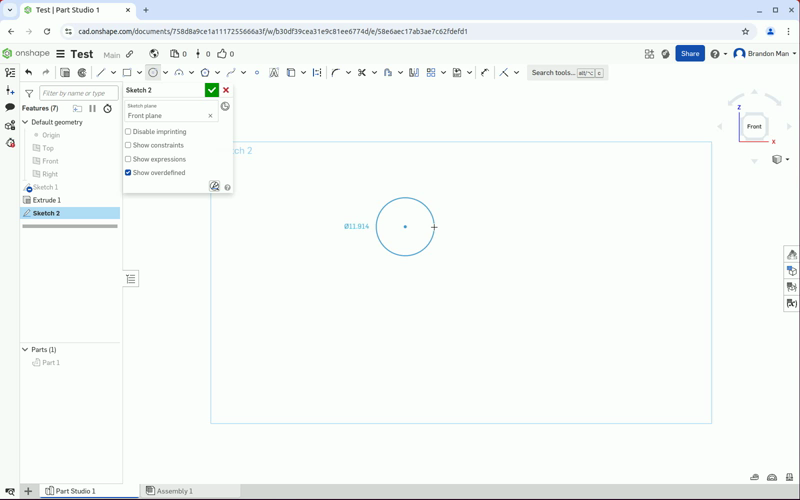
key(esc)
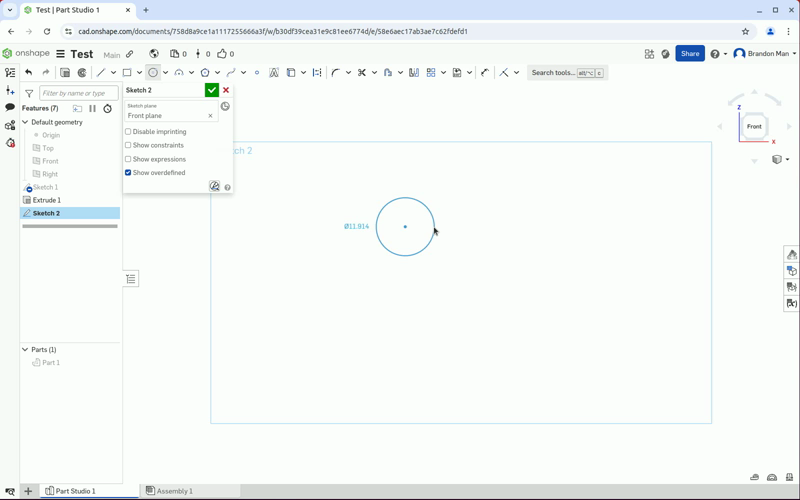
mouse_move(419, 234)
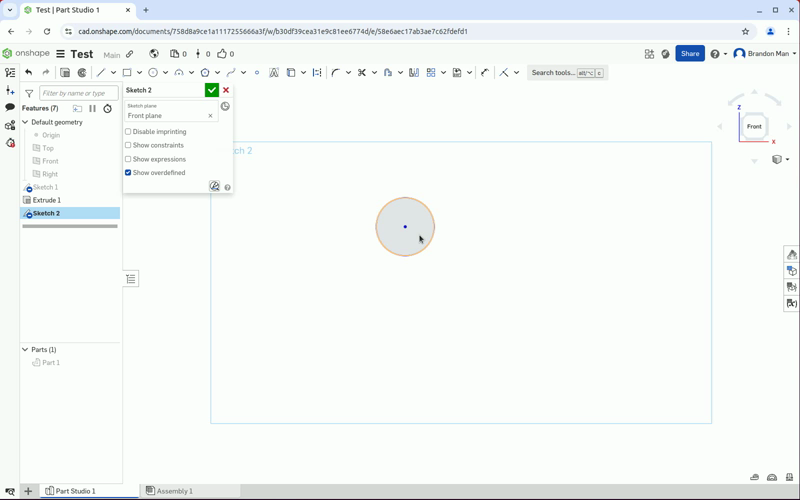
click(419, 234)
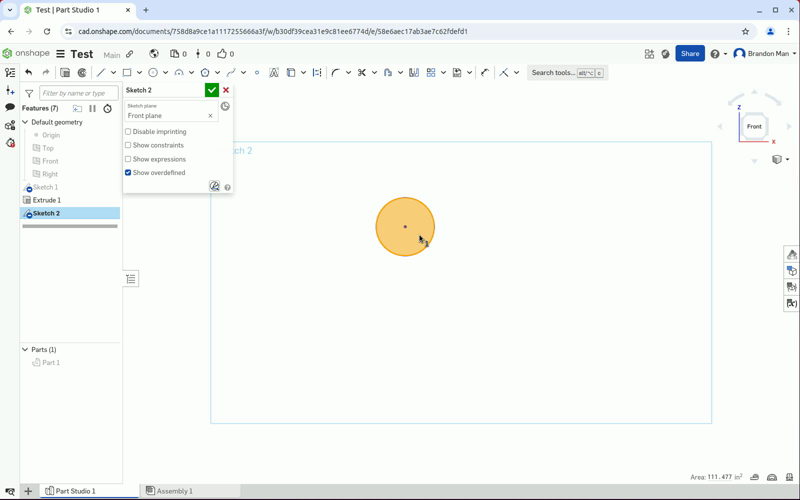
mouse_move(73, 352)
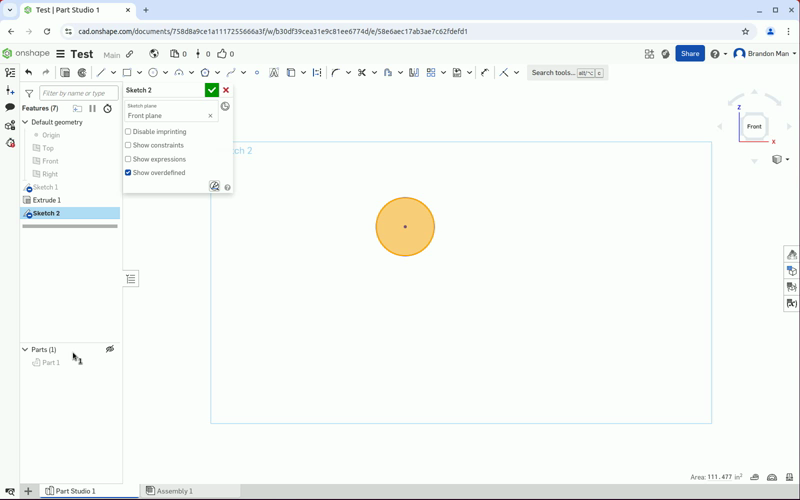
key(shift+y)
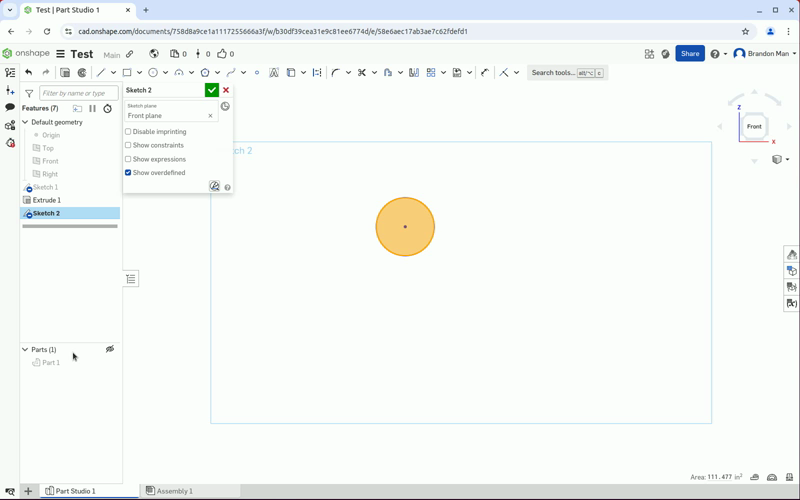
key(shift+e)
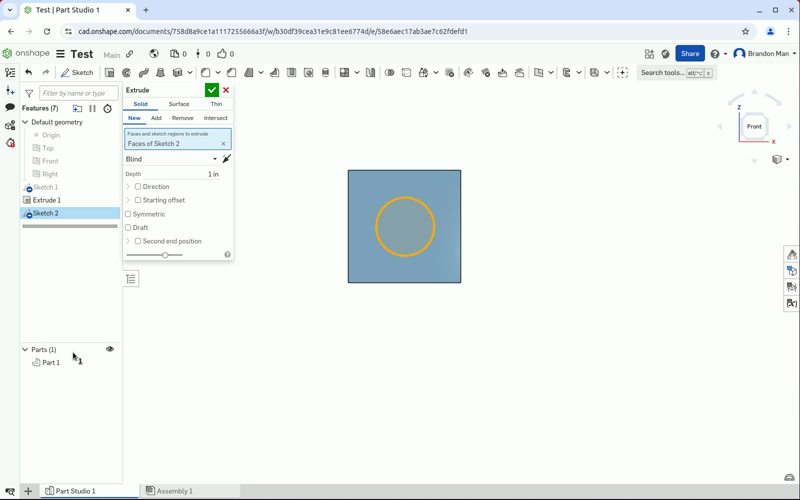
mouse_move(143, 106)
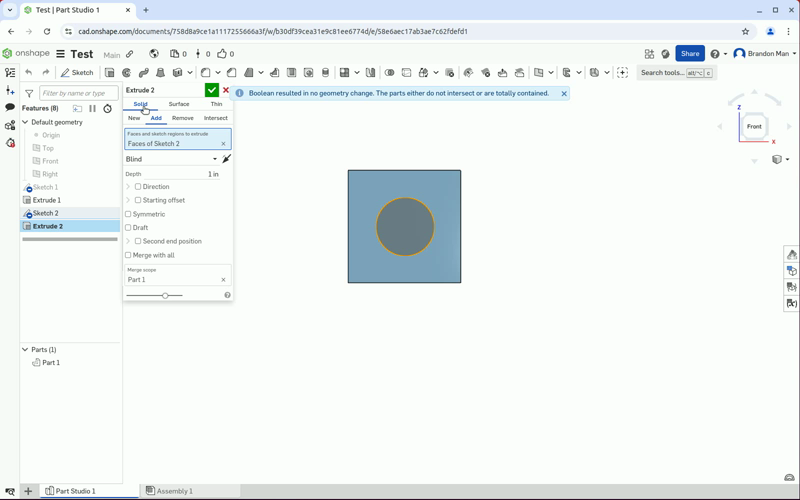
click(143, 106)
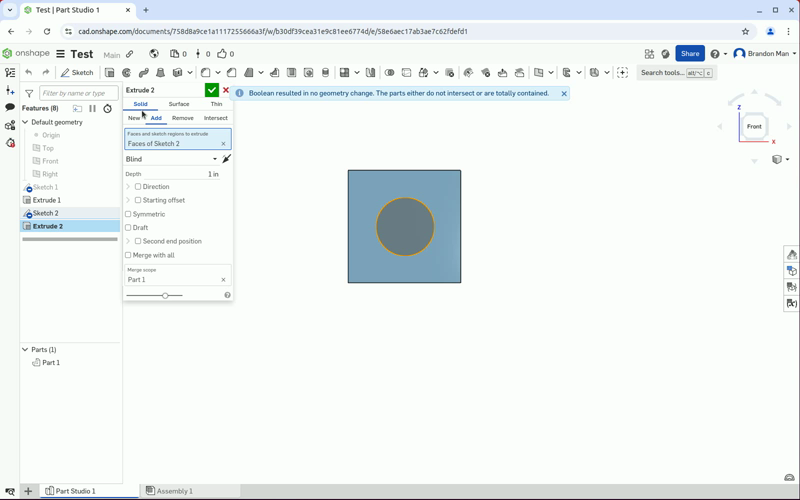
mouse_move(137, 120)
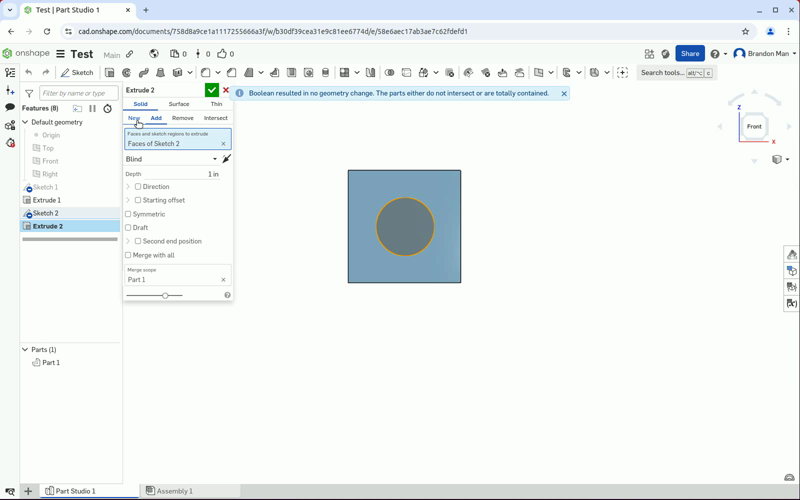
click(137, 120)
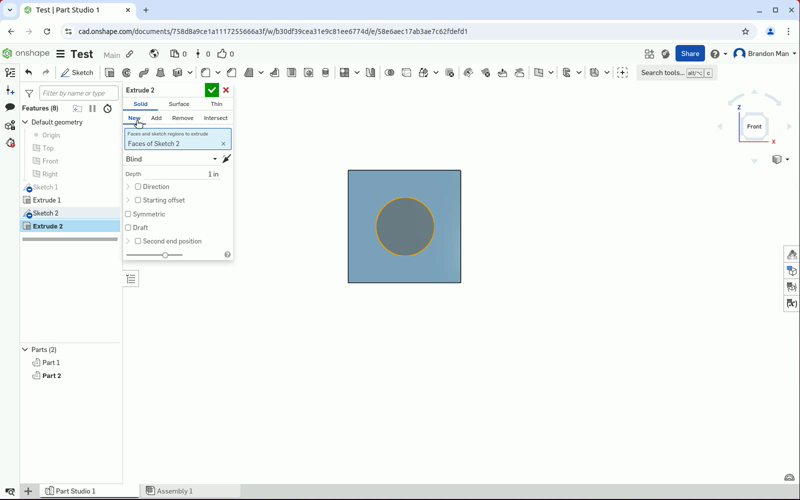
key(tab, 4)
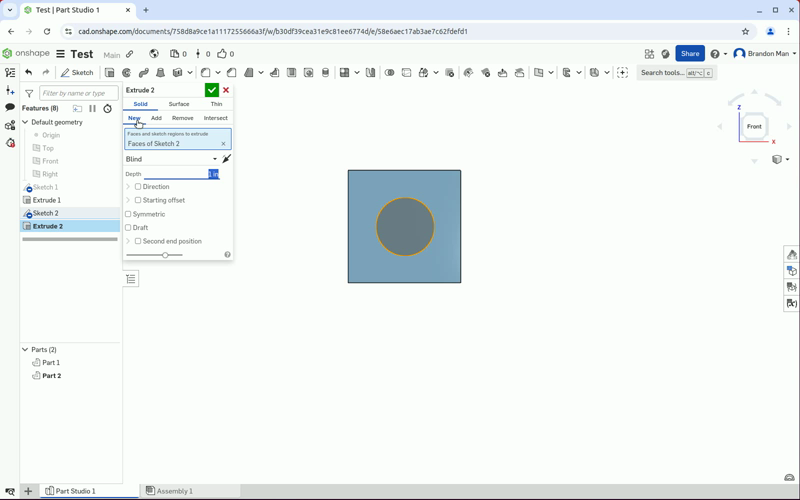
text(-5.777)
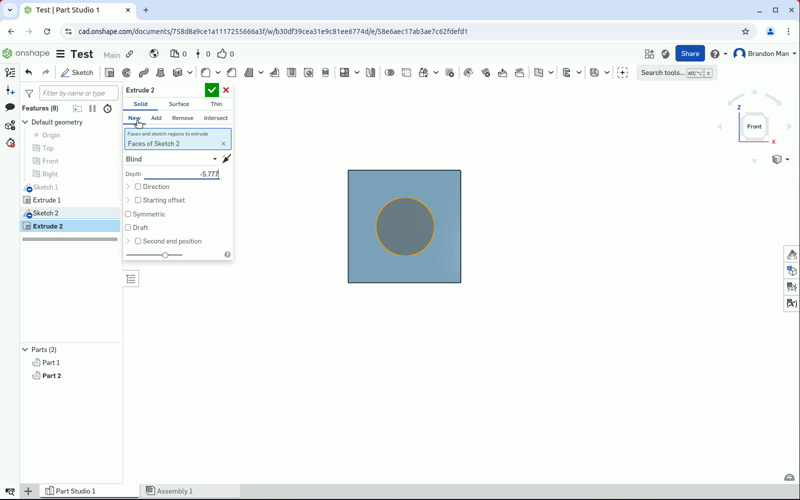
key(enter)
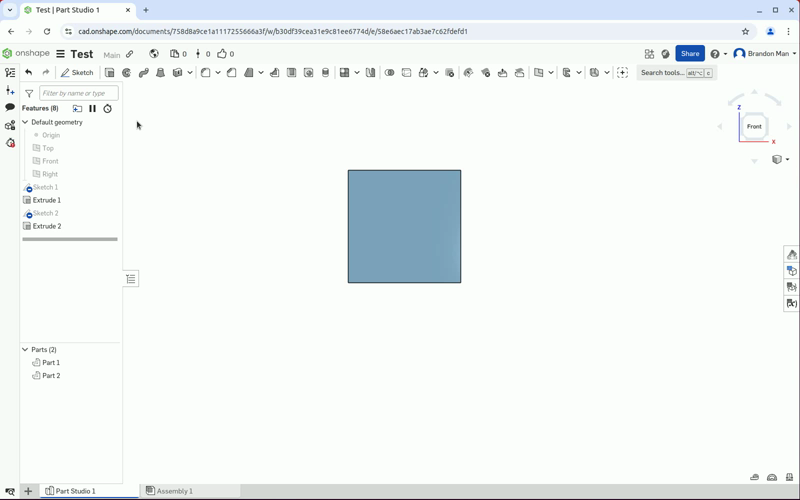
key(shift+h)
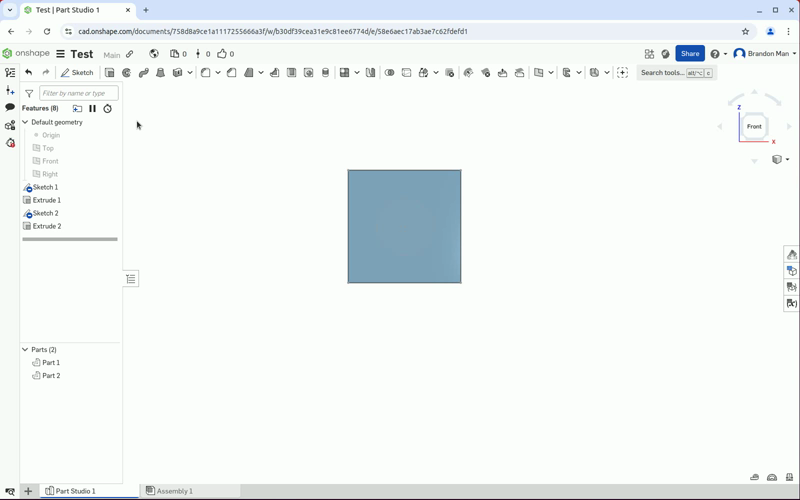
key(shift+h)
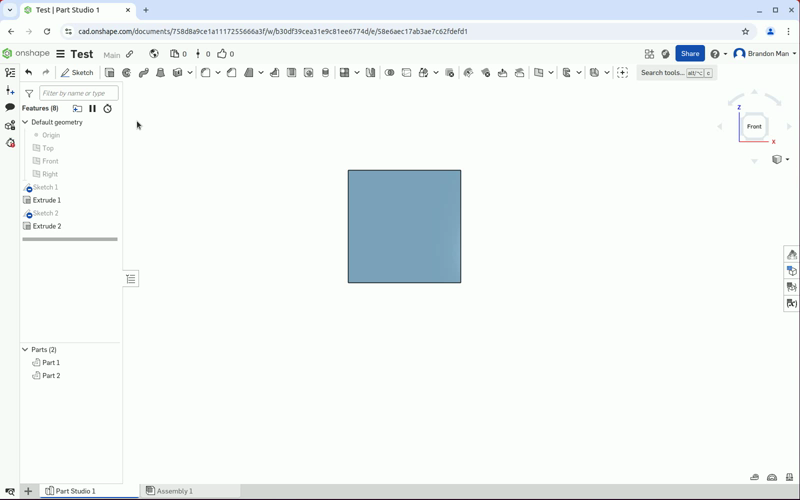
mouse_move(73, 189)
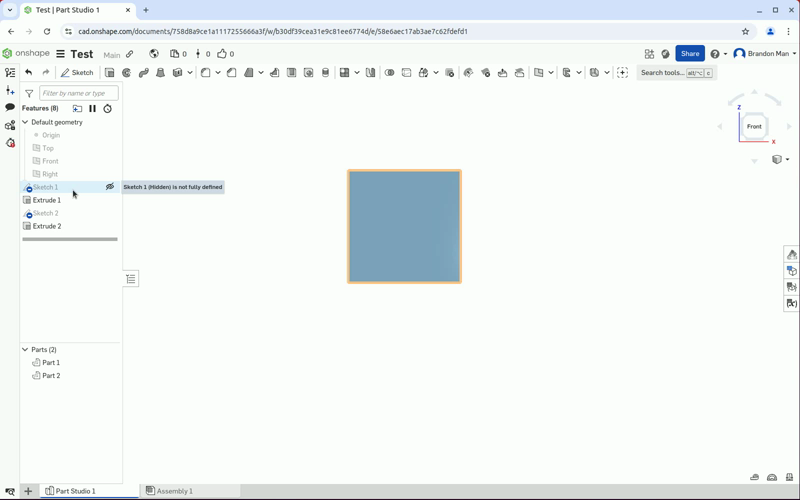
click(73, 189)
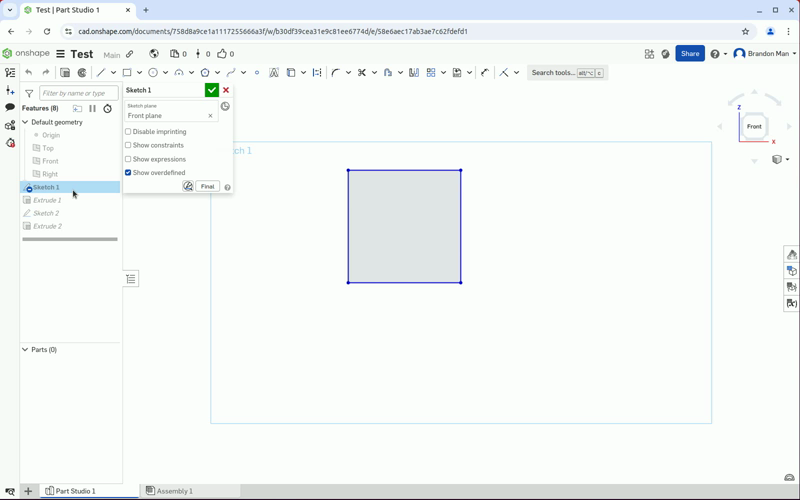
mouse_move(229, 92)
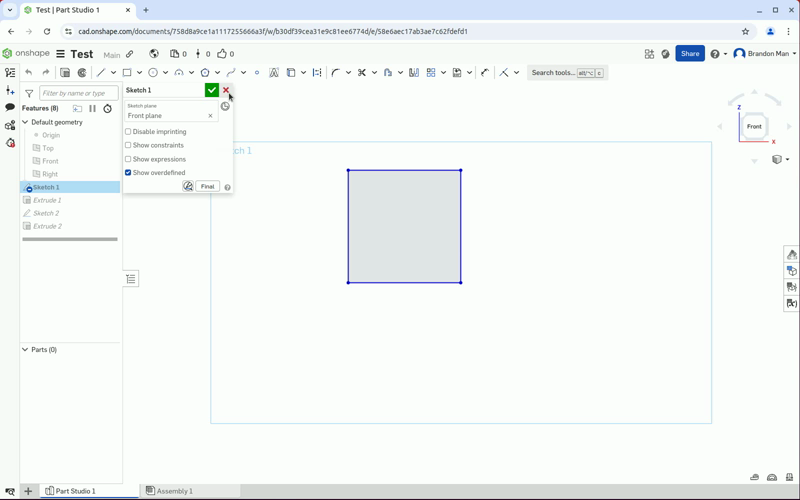
click(229, 92)
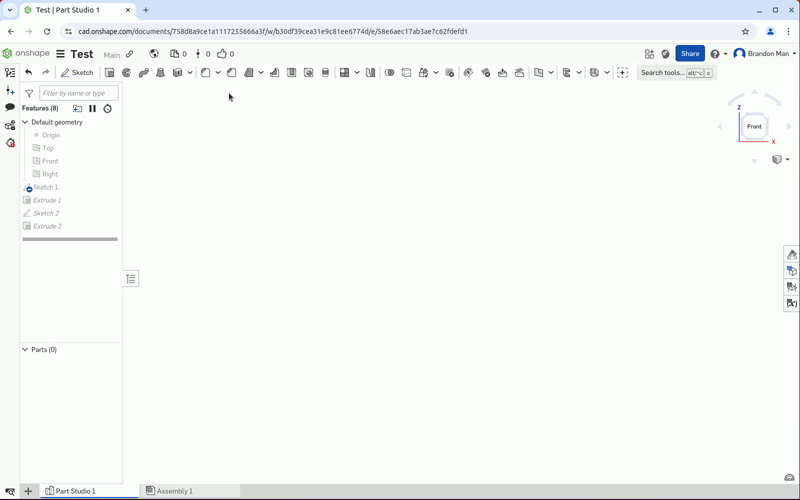
mouse_move(73, 352)
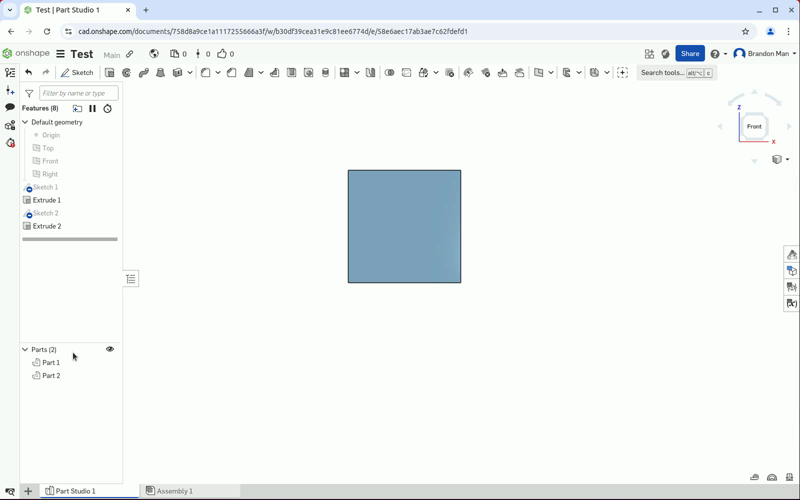
key(y)
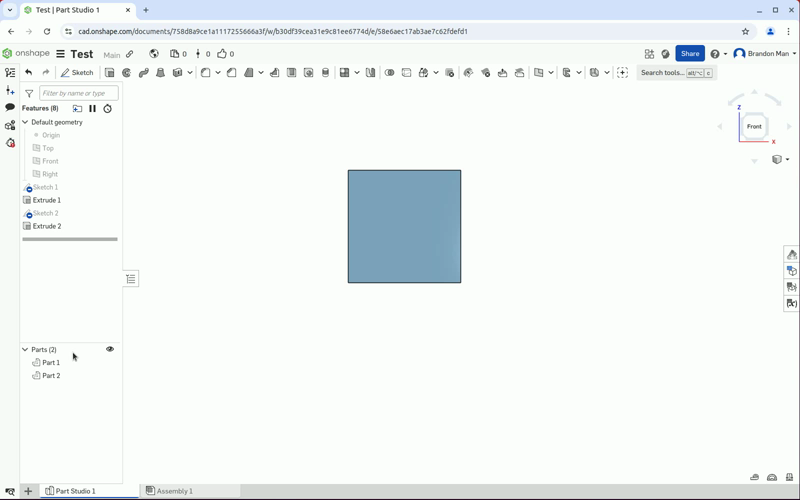
key(shift+p)
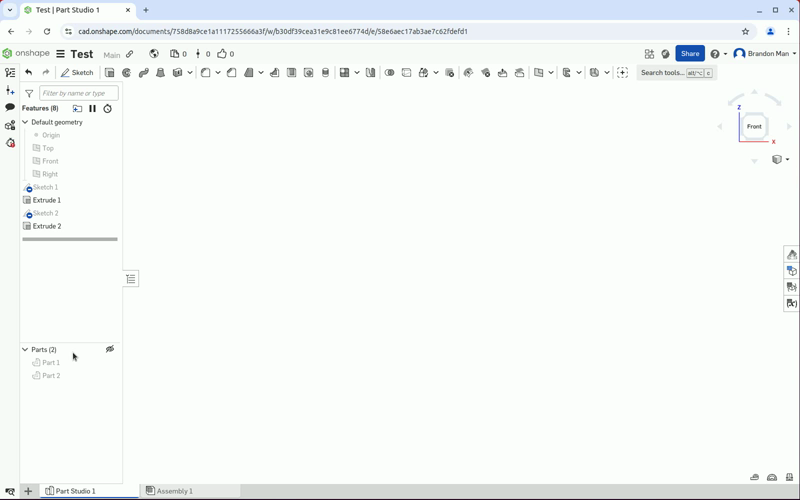
key(space)
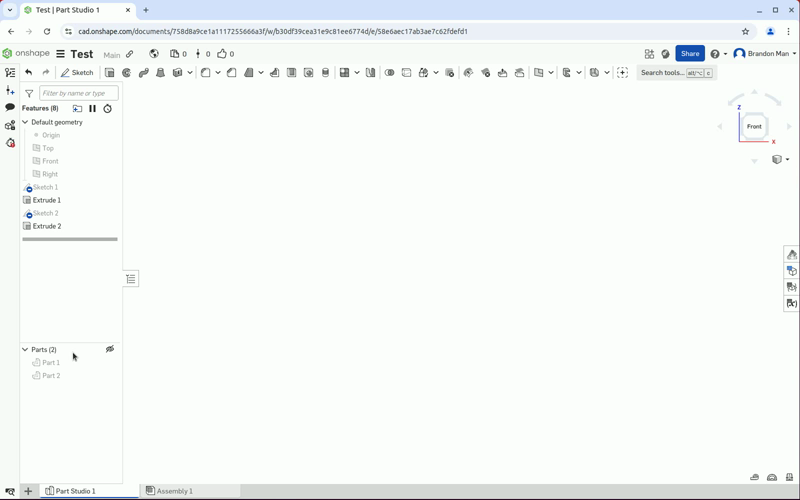
key_down(shift)
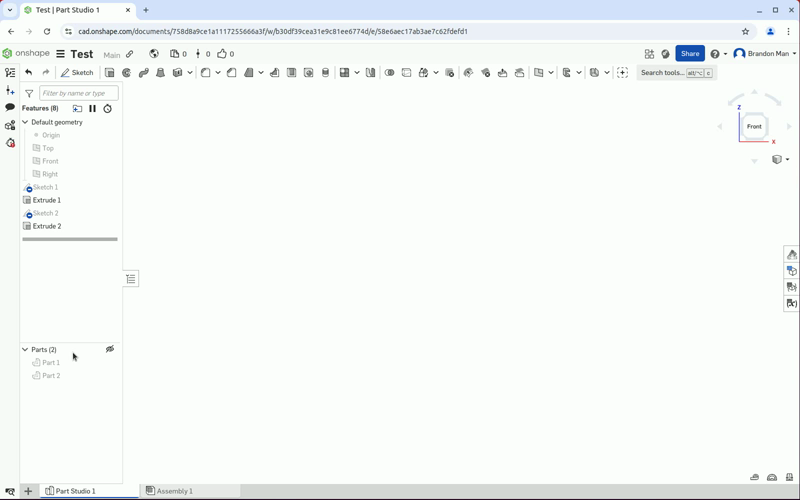
key(left)
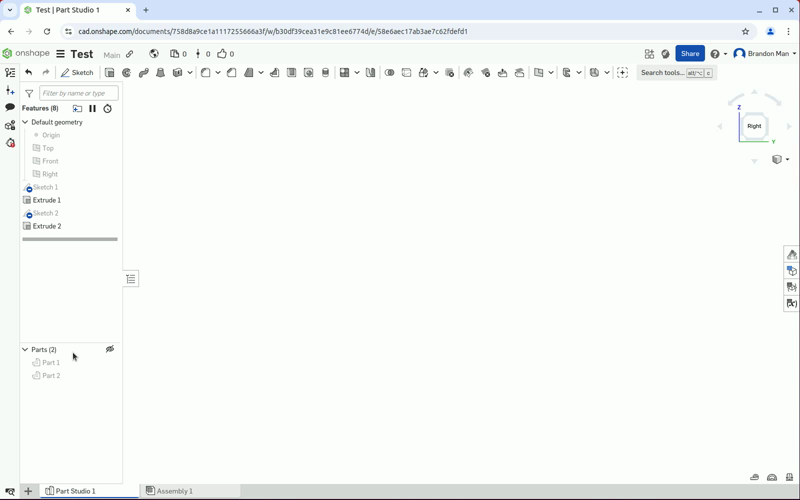
key_up(shift)
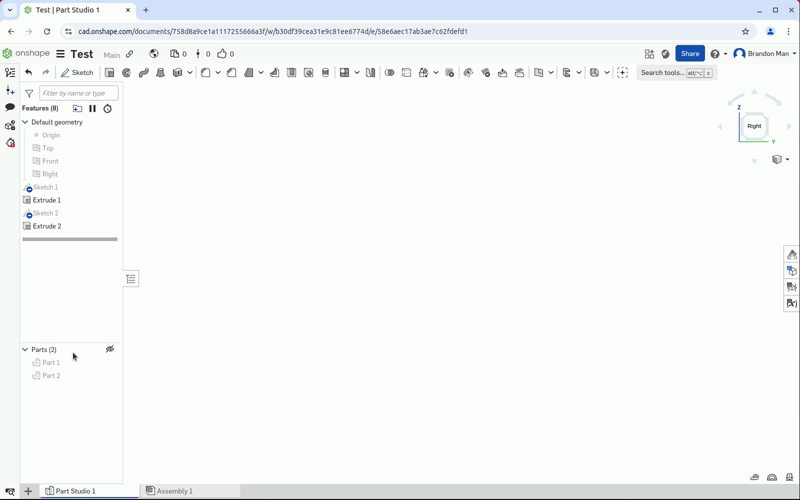
mouse_move(73, 352)
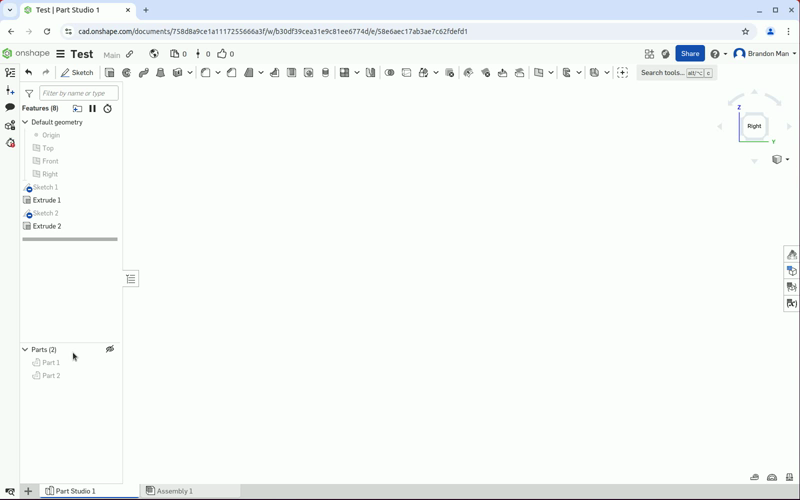
key(shift+y)
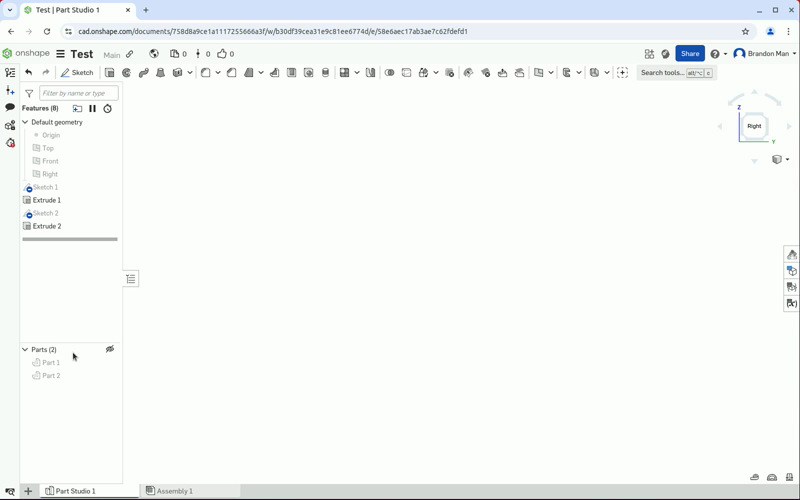
key(shift+s)
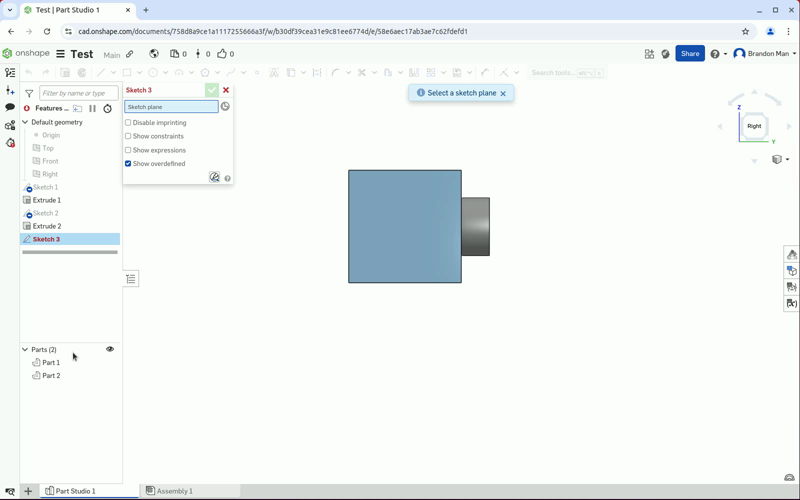
mouse_move(73, 176)
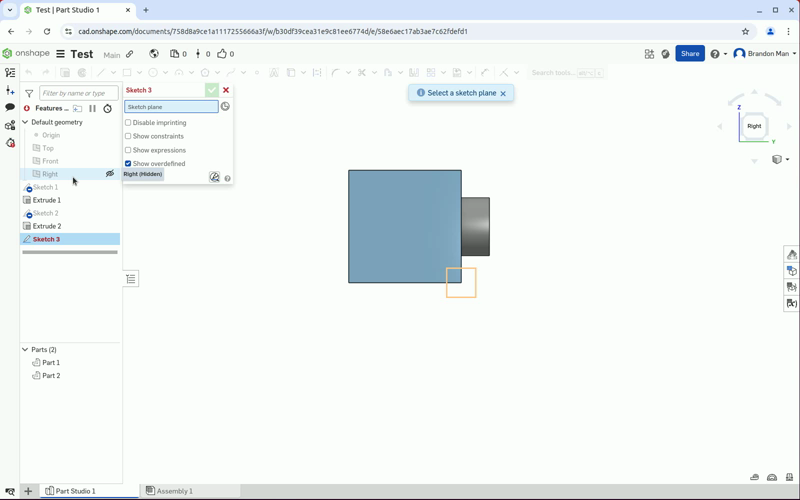
click(73, 176)
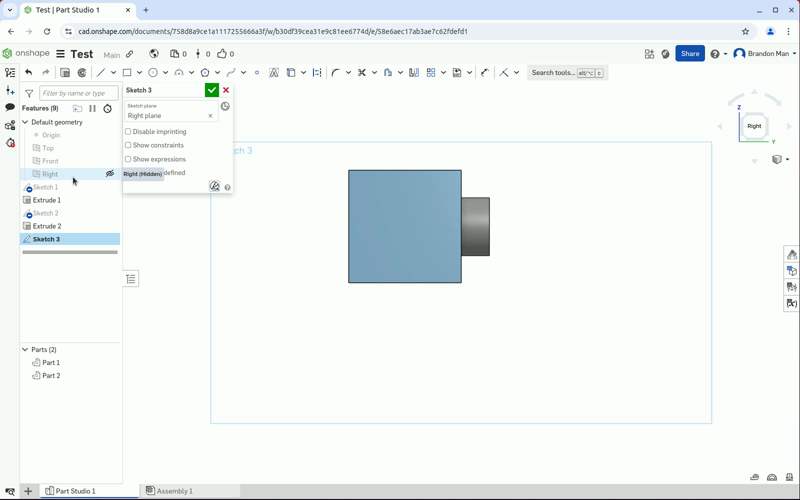
mouse_move(73, 352)
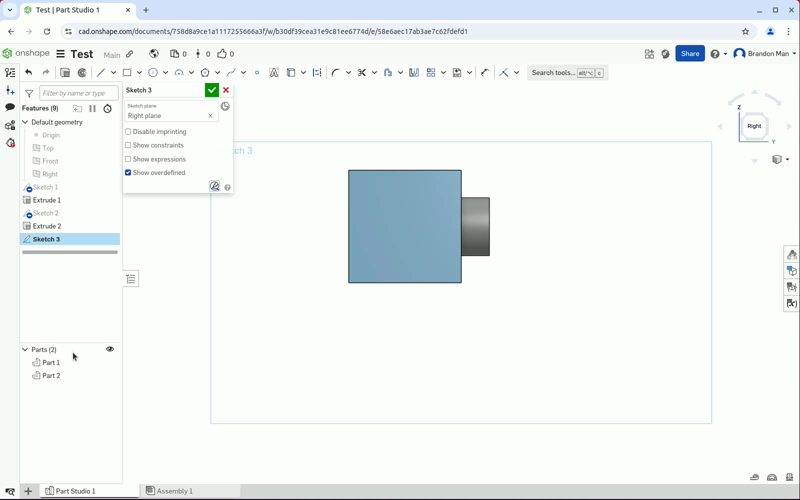
key(y)
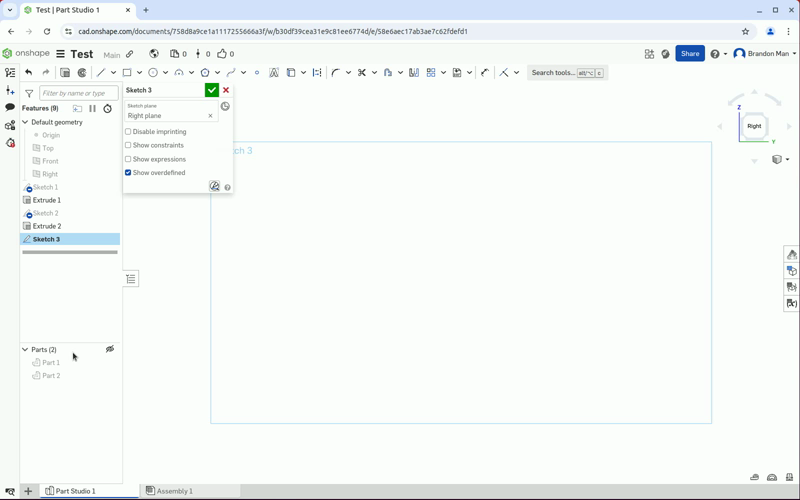
key(l)
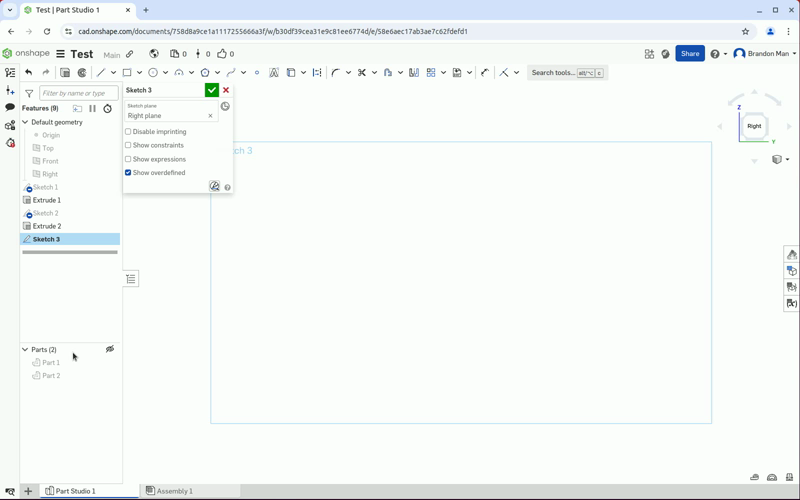
key_down(shift)
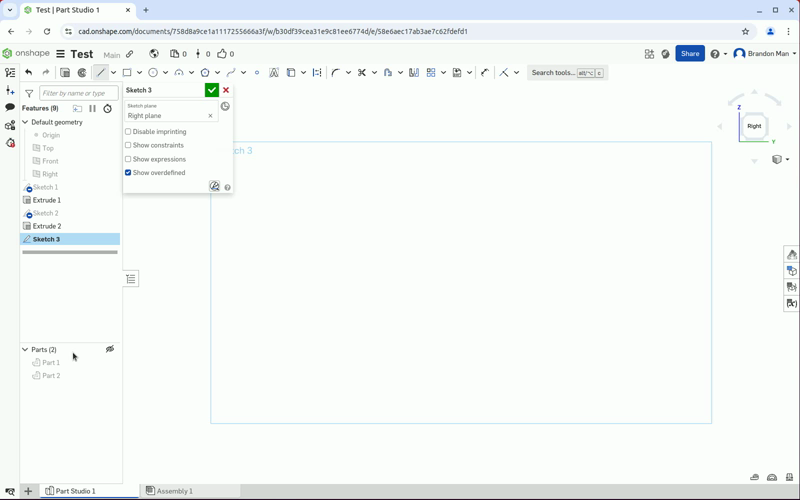
mouse_move(376, 254)
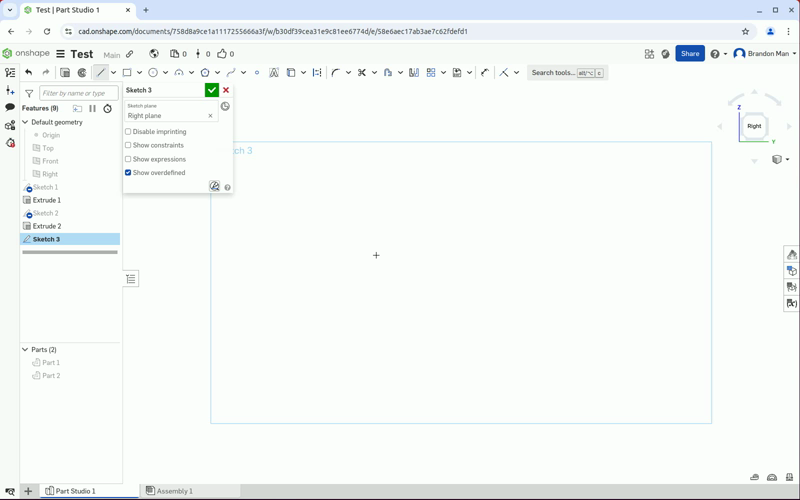
click(376, 254)
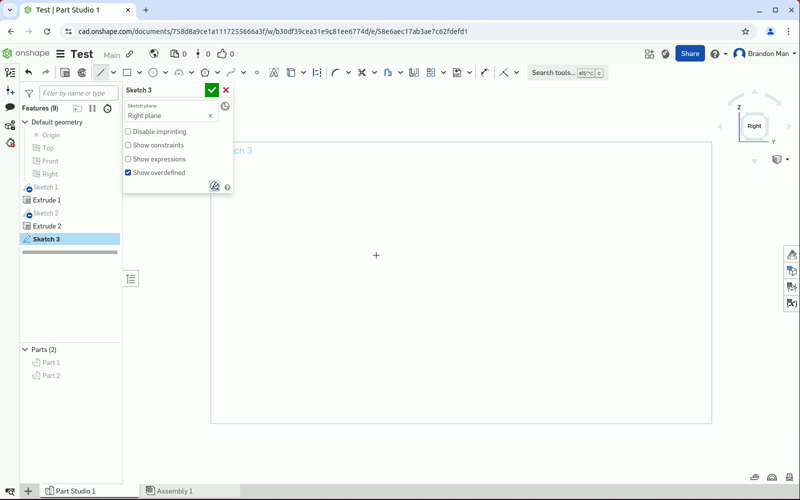
key_up(shift)
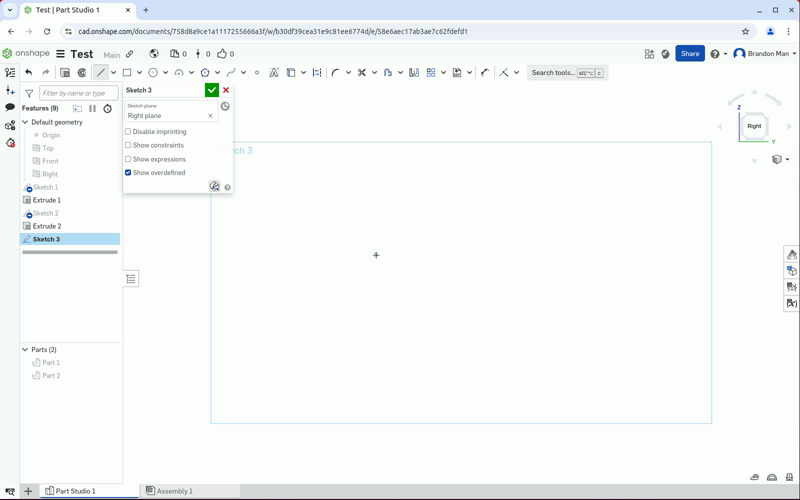
key_down(shift)
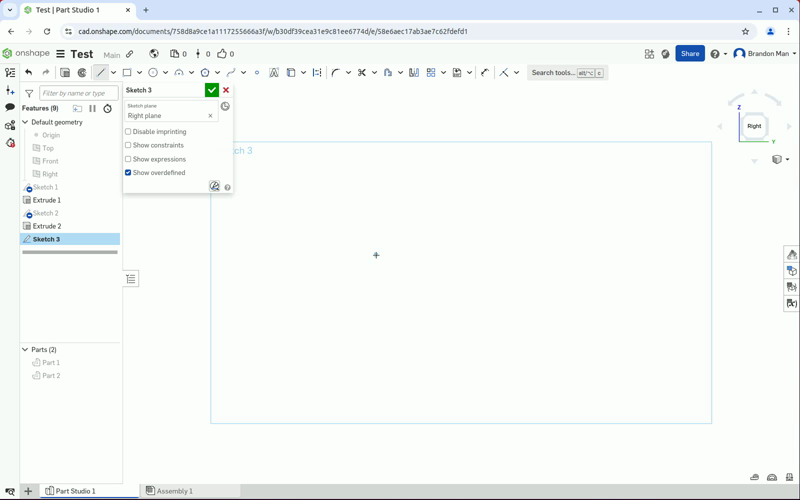
mouse_move(406, 254)
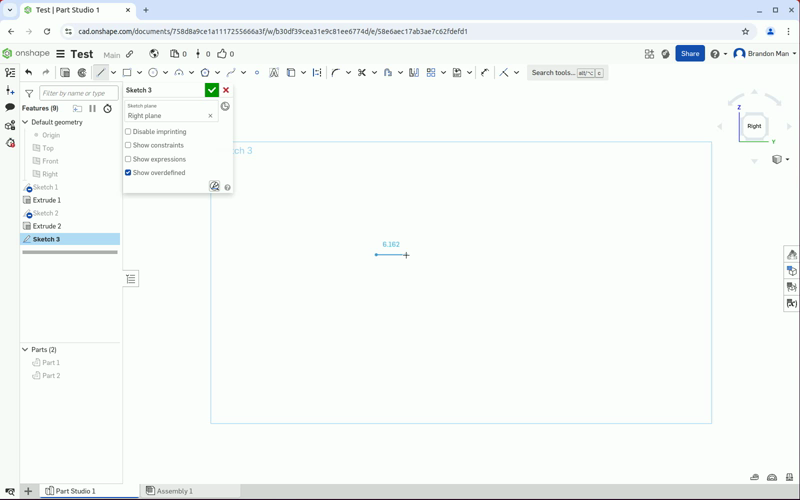
mouse_move(433, 254)
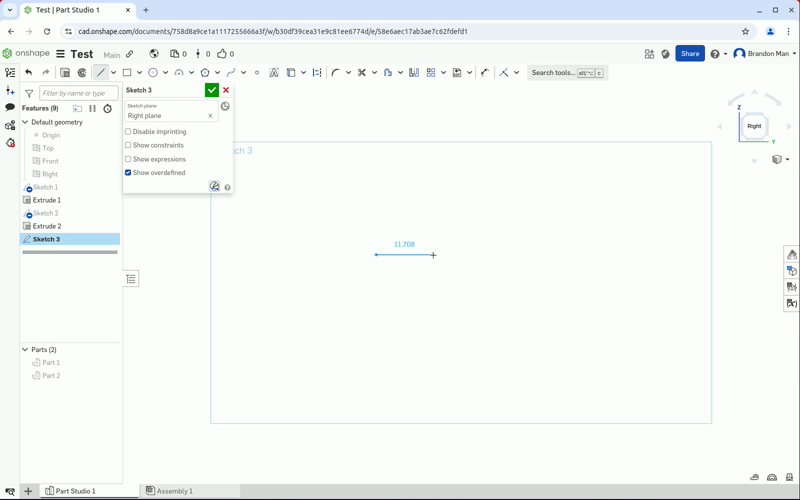
click(433, 254)
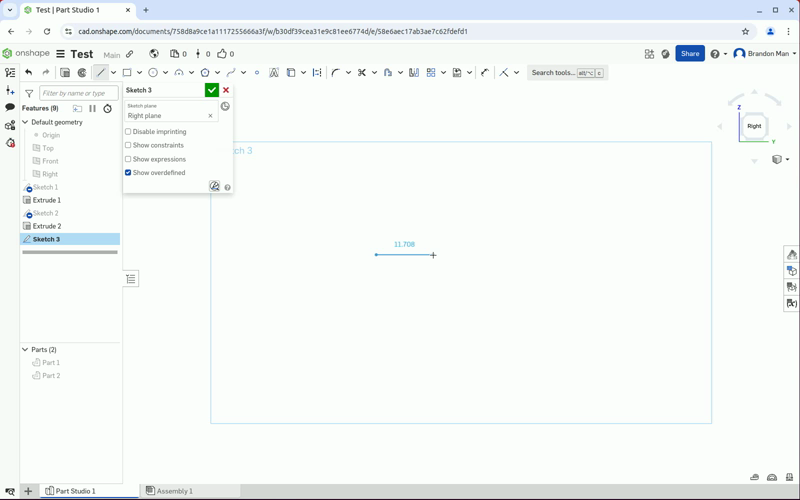
key_up(shift)
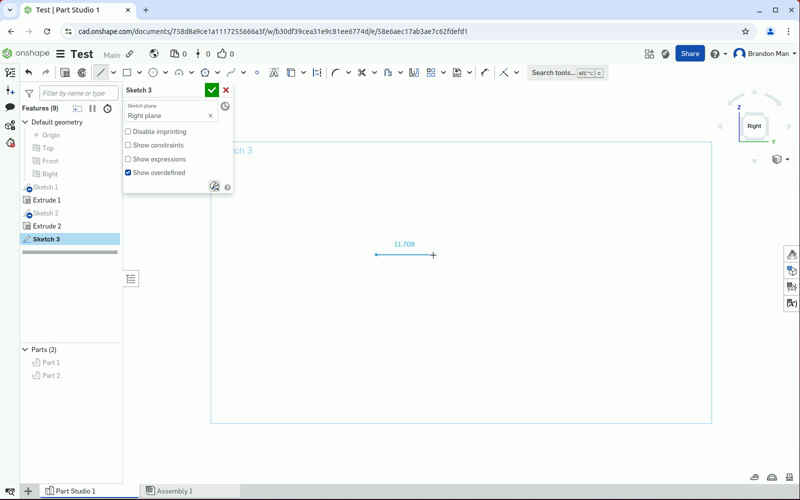
key_down(shift)
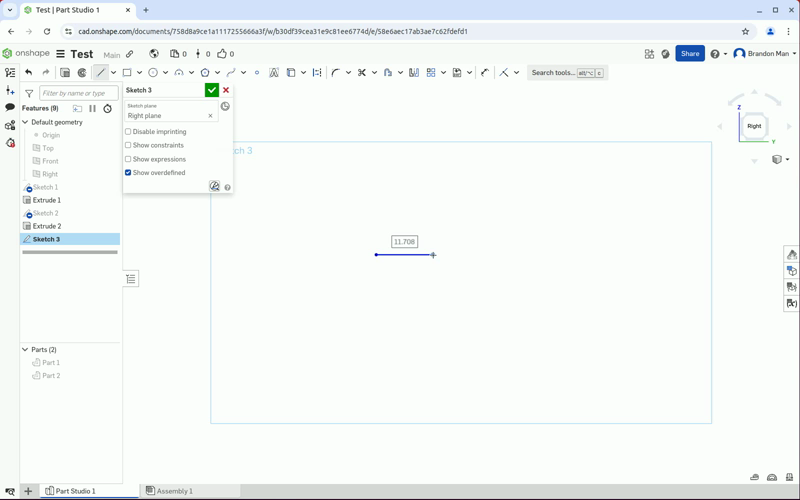
mouse_move(463, 254)
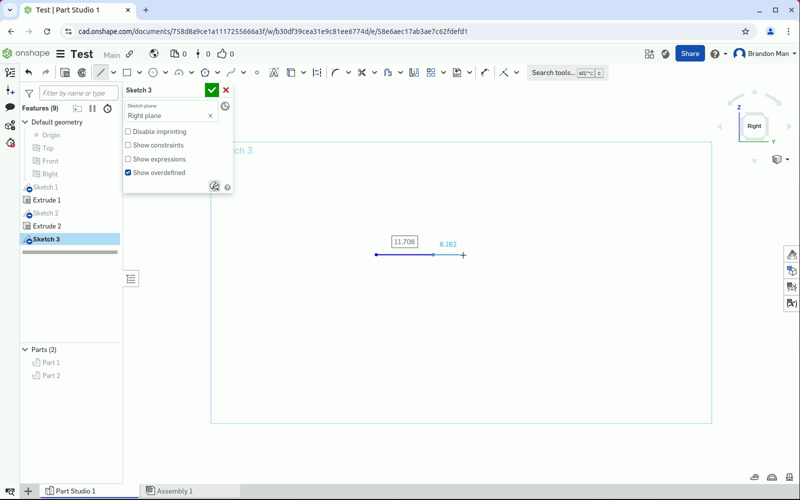
mouse_move(433, 198)
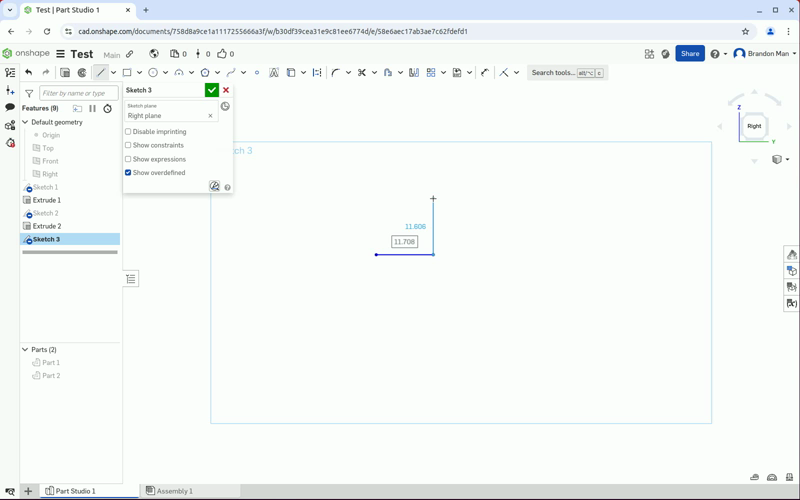
click(433, 198)
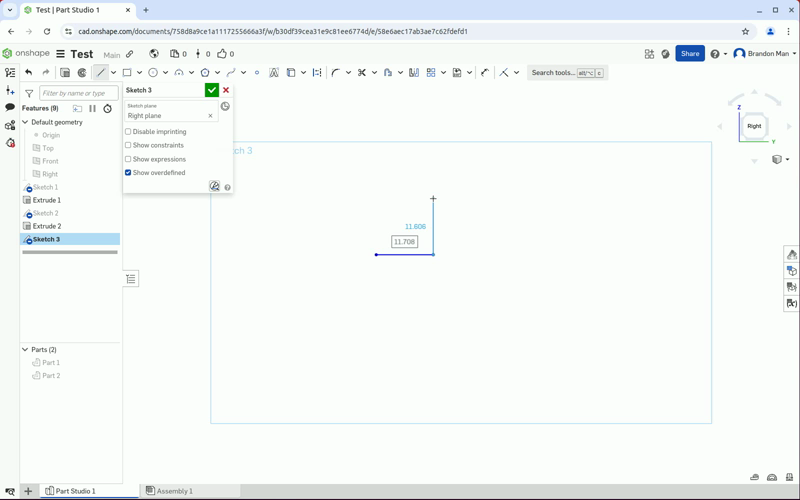
key_up(shift)
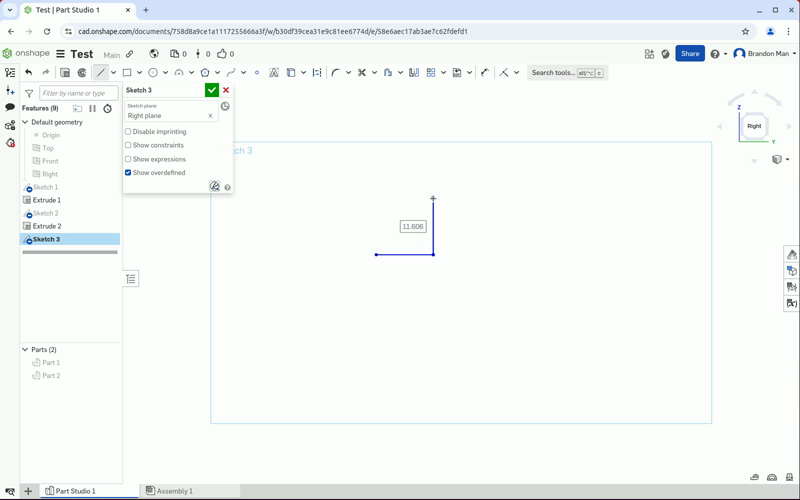
key_down(shift)
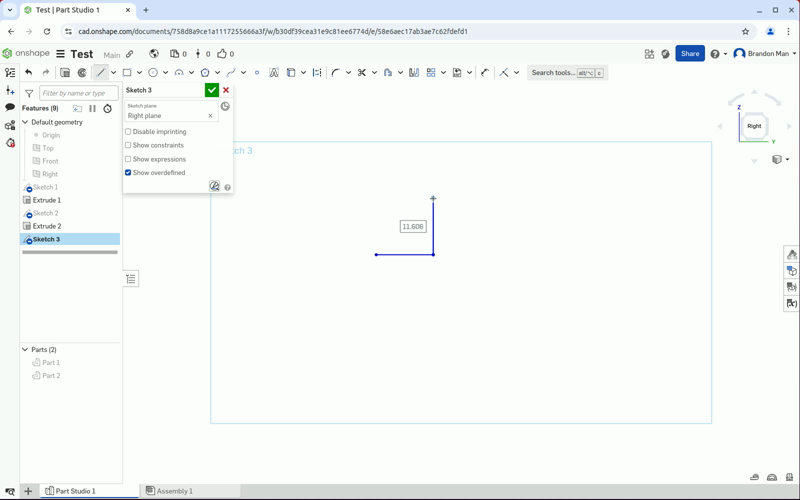
mouse_move(463, 198)
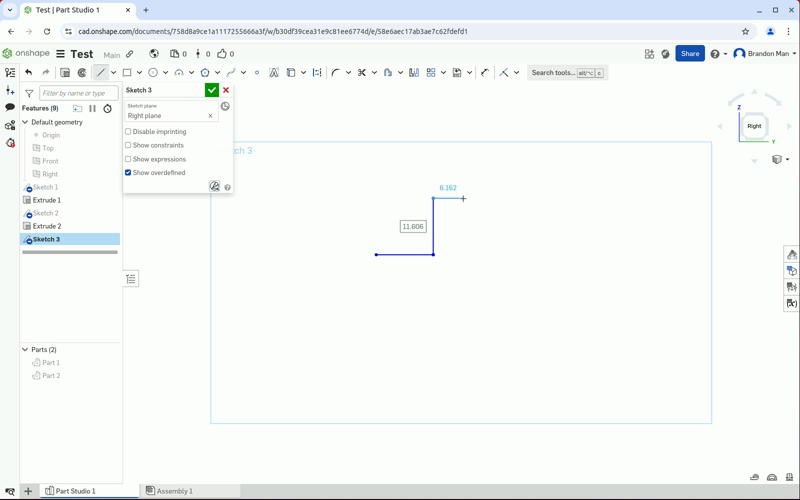
mouse_move(376, 198)
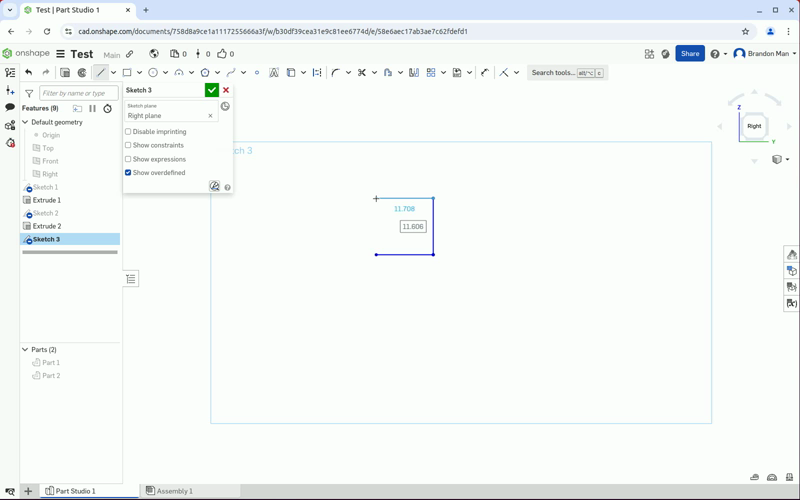
click(376, 198)
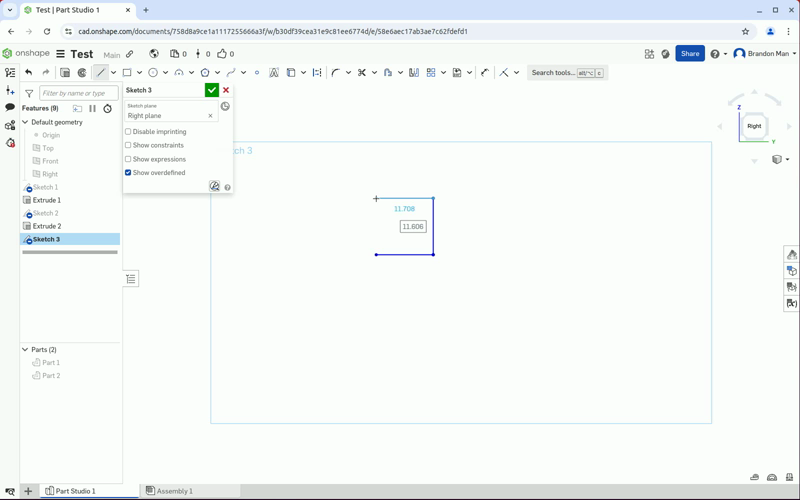
key_up(shift)
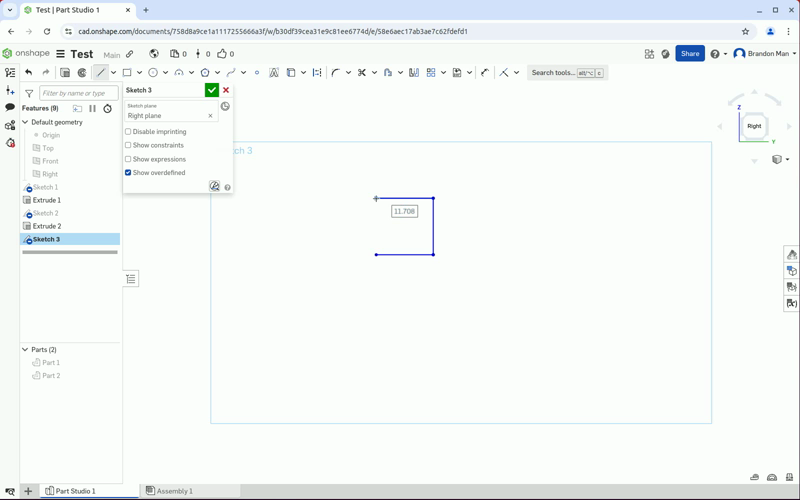
mouse_move(406, 198)
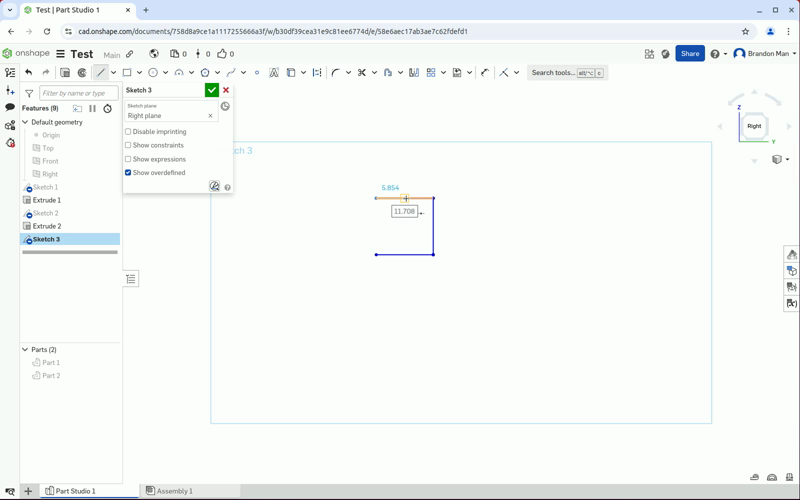
key_down(shift)
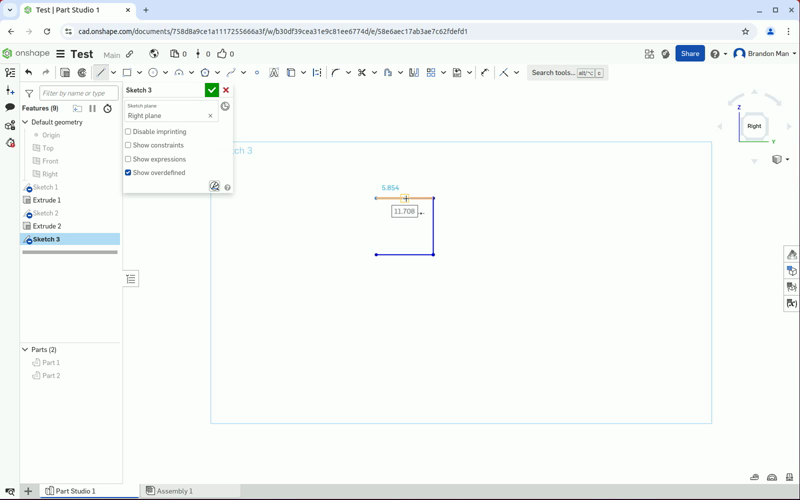
mouse_move(376, 254)
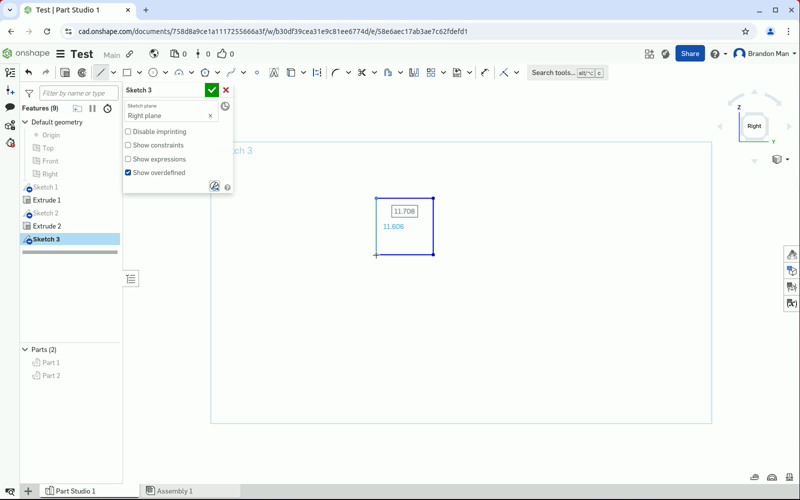
key_up(shift)
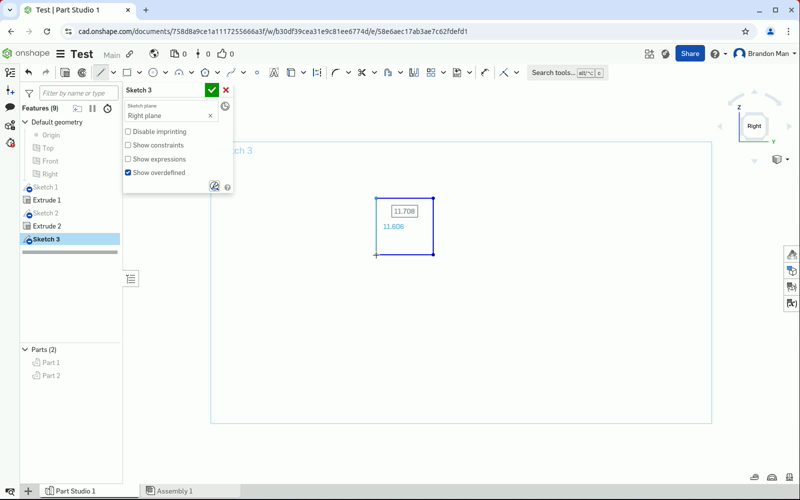
click(376, 254)
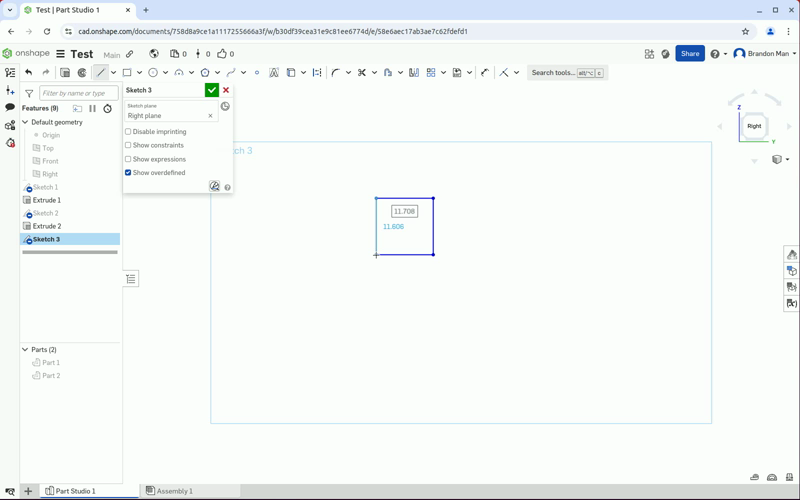
key(esc)
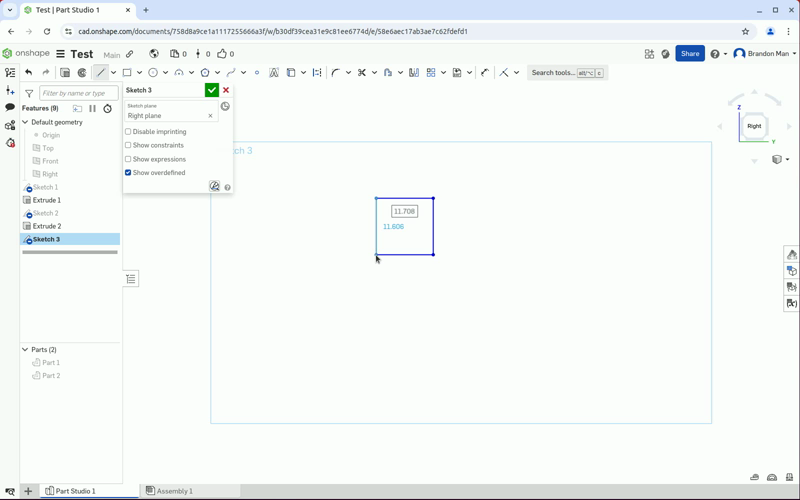
mouse_move(424, 242)
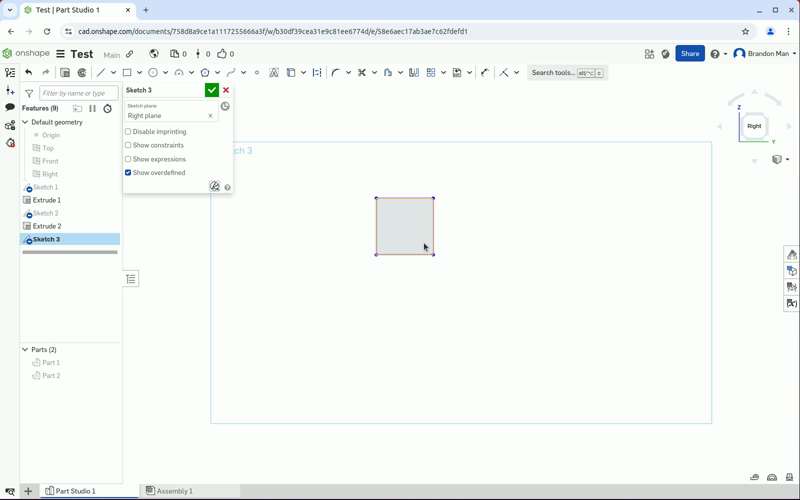
click(424, 242)
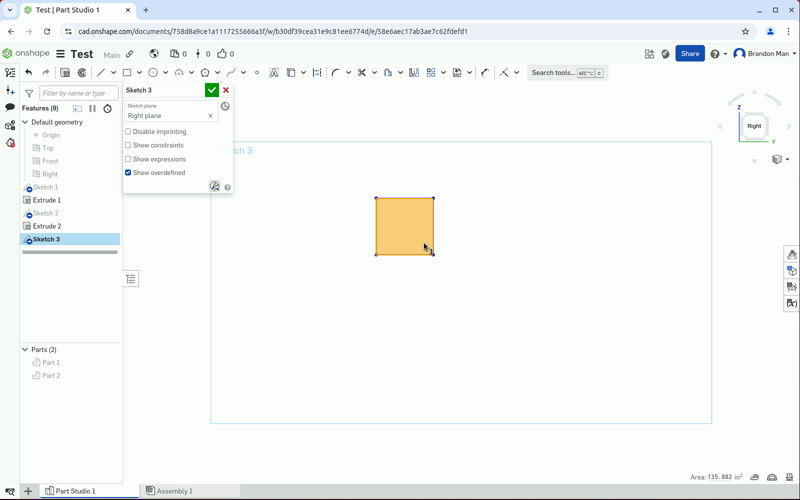
mouse_move(73, 352)
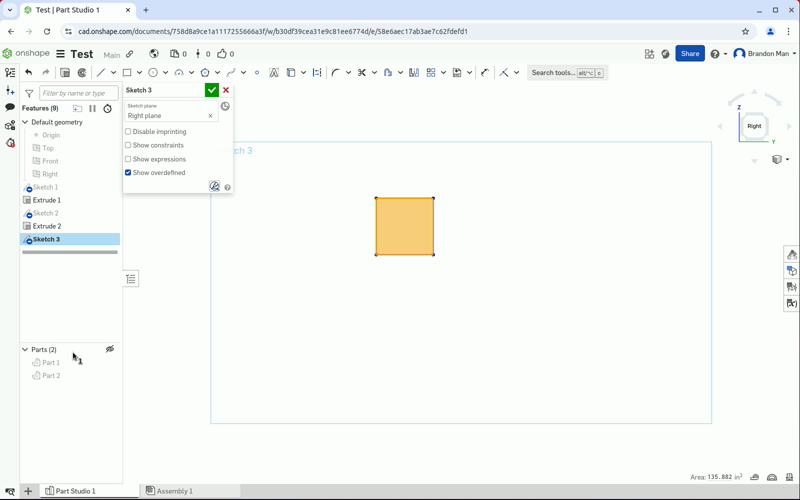
key(shift+y)
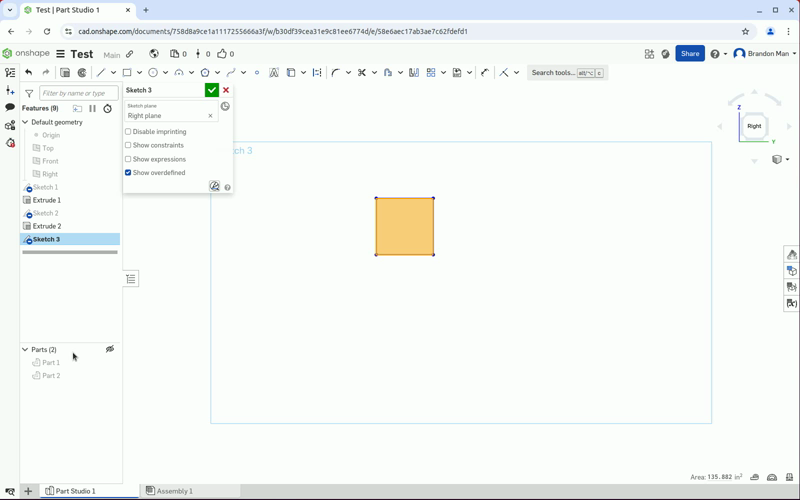
key(shift+e)
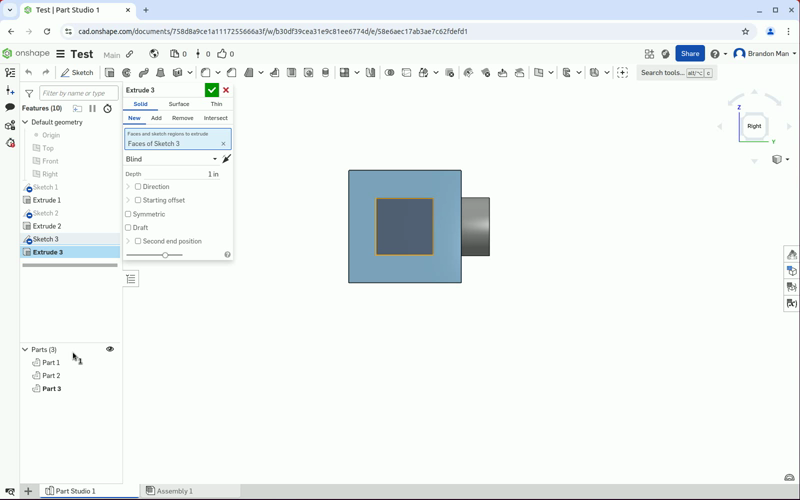
mouse_move(143, 106)
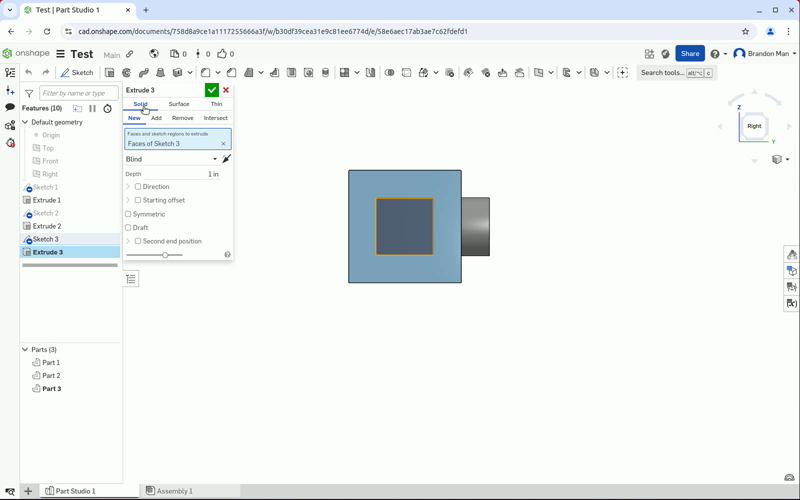
click(143, 106)
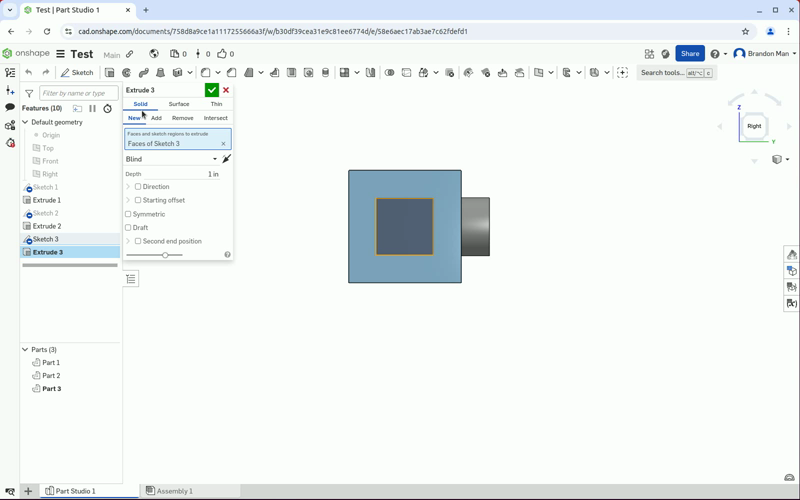
mouse_move(137, 120)
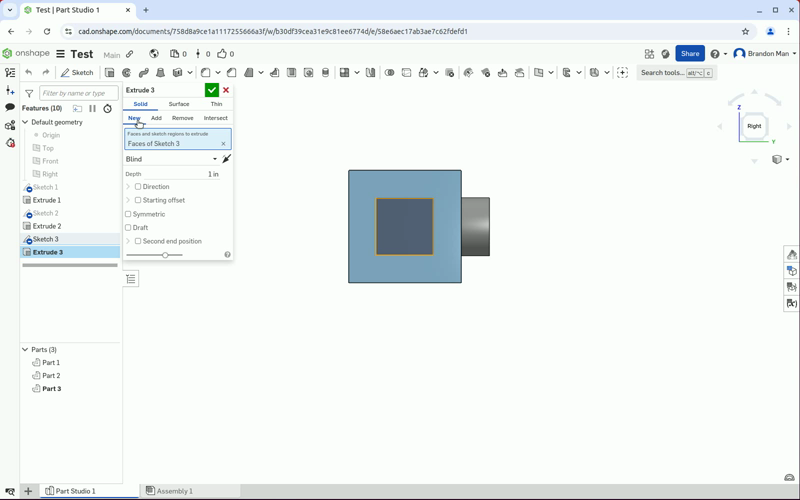
click(137, 120)
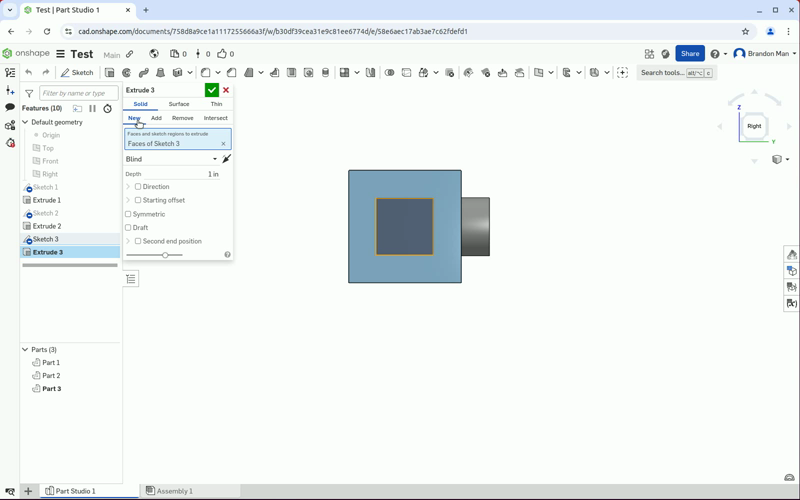
key(tab, 4)
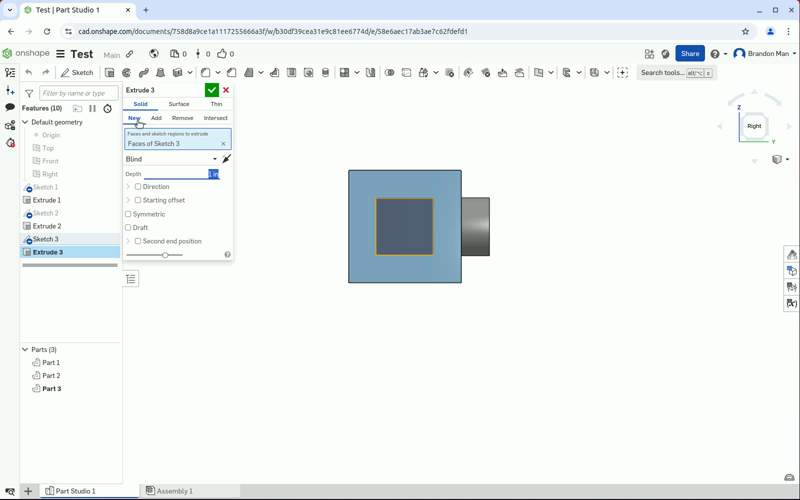
text(5.777)
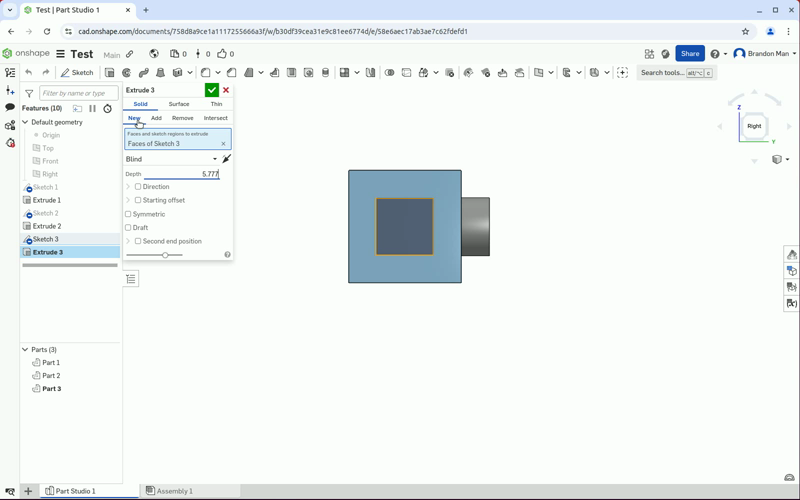
key(enter)
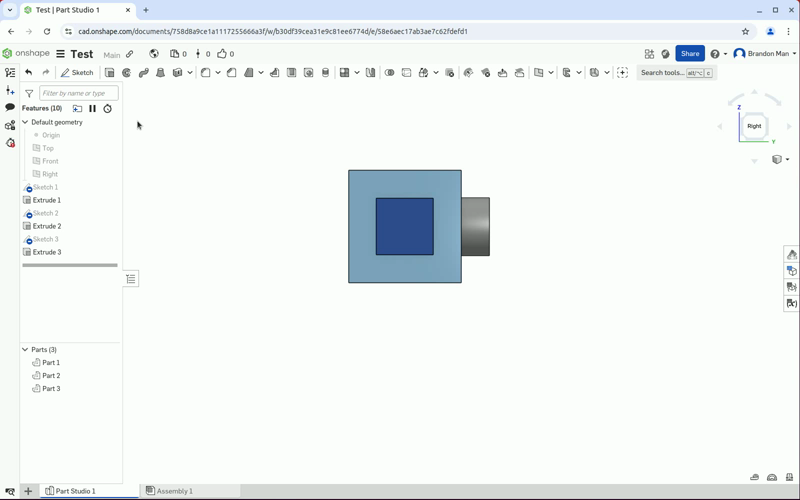
key(shift+h)
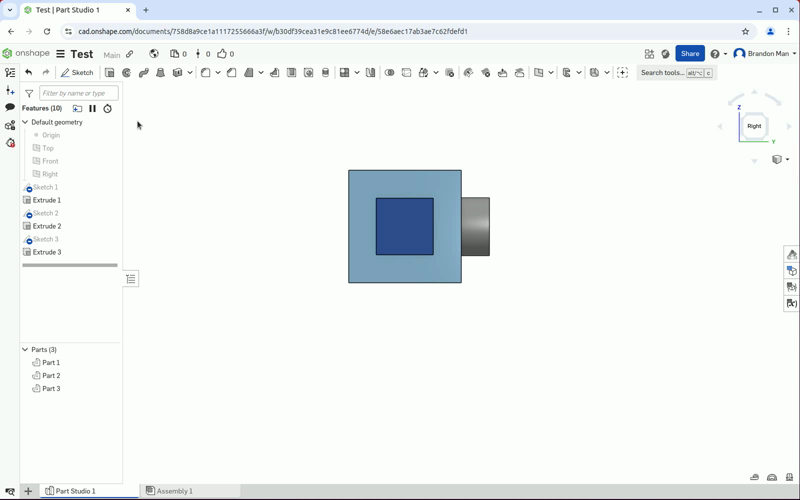
key(shift+h)
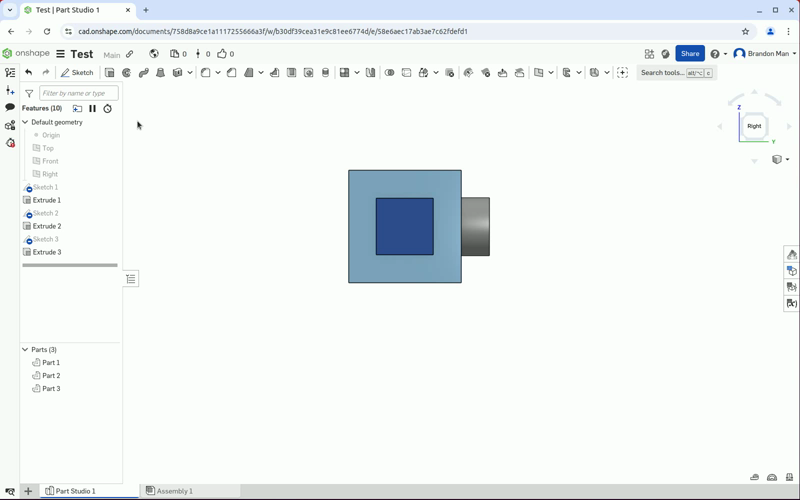
mouse_move(73, 189)
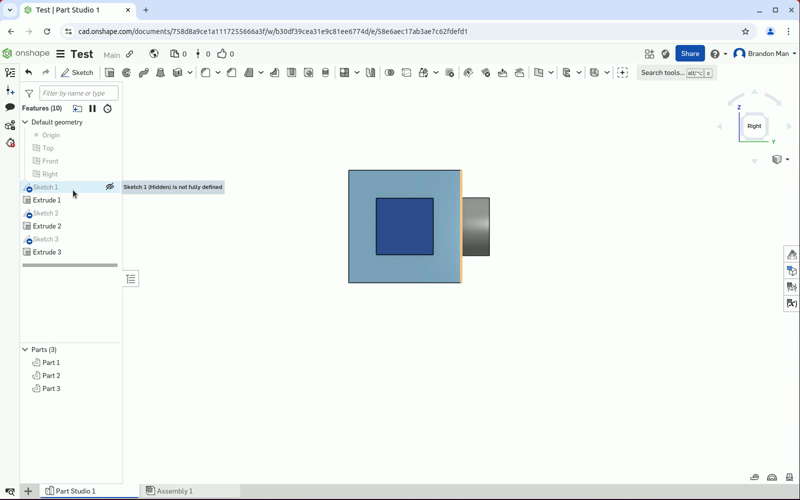
click(73, 189)
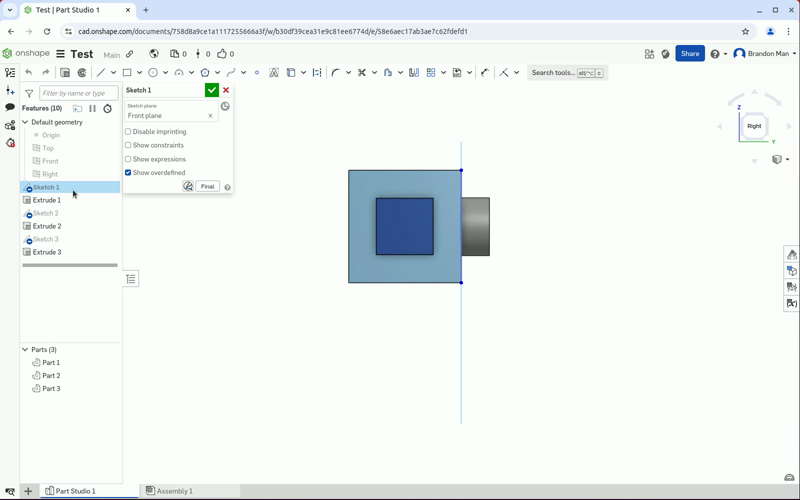
mouse_move(229, 92)
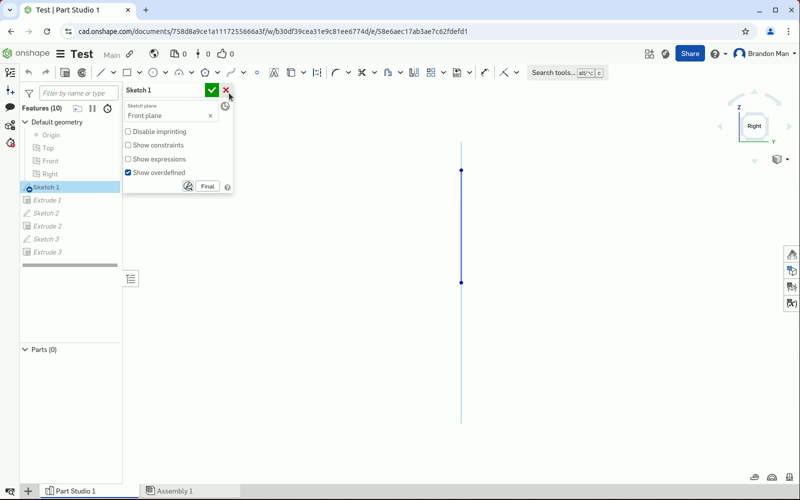
click(229, 92)
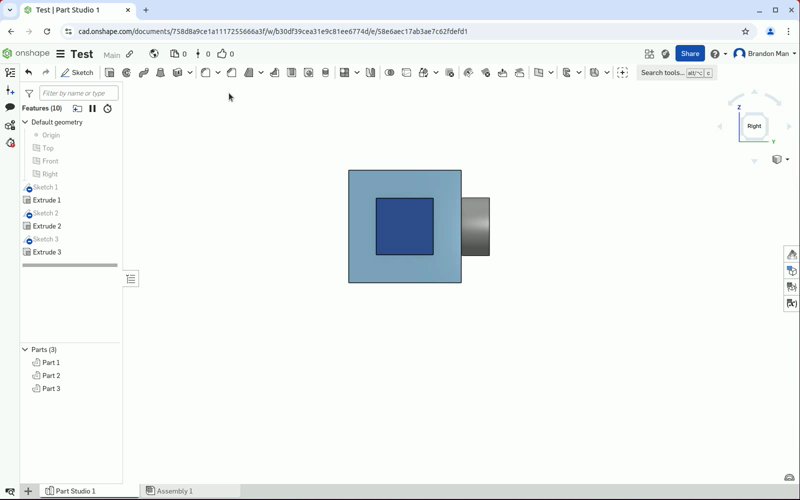
mouse_move(73, 352)
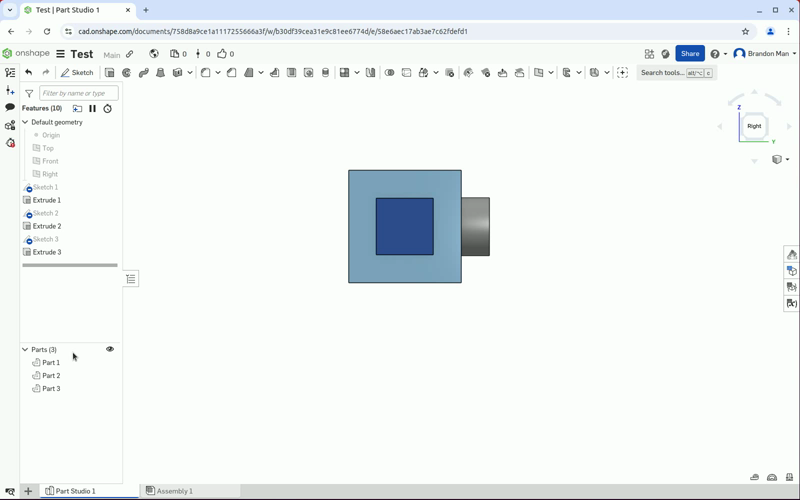
key(y)
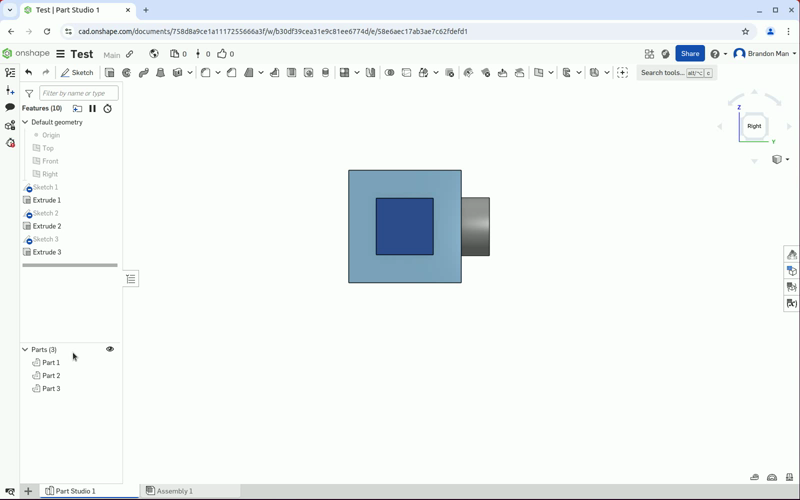
key(shift+p)
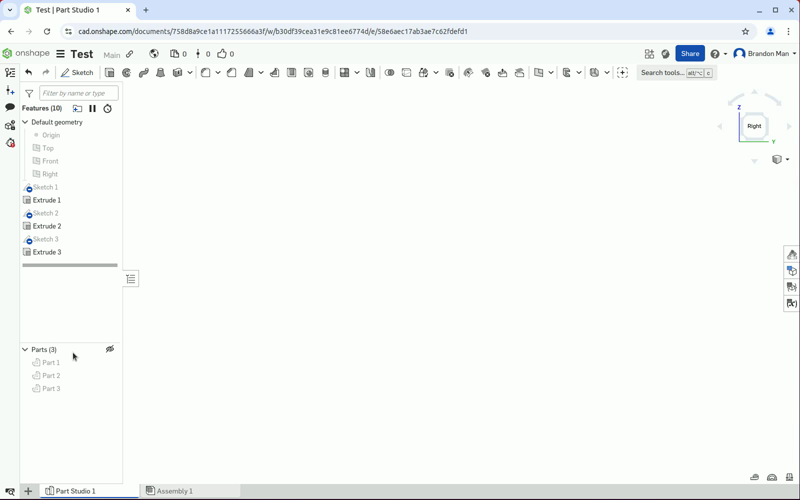
key(space)
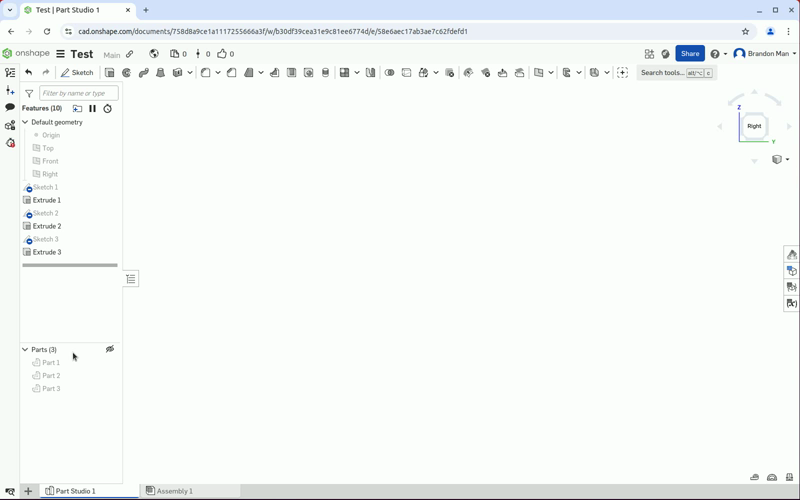
key_down(shift)
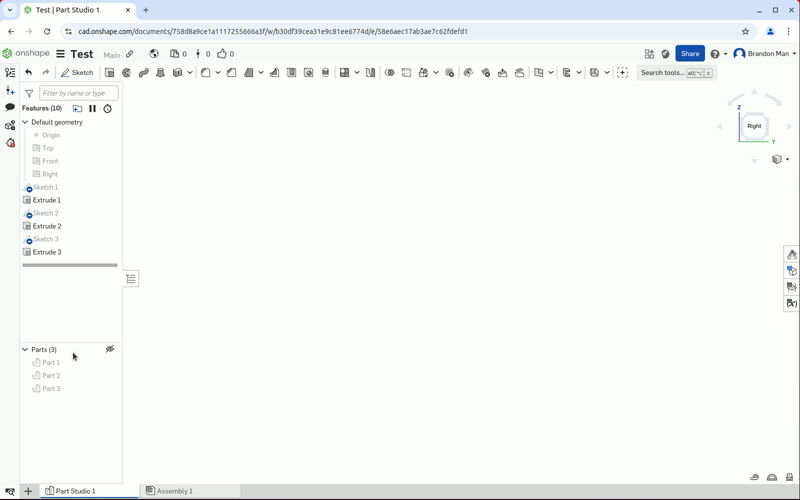
key(right)
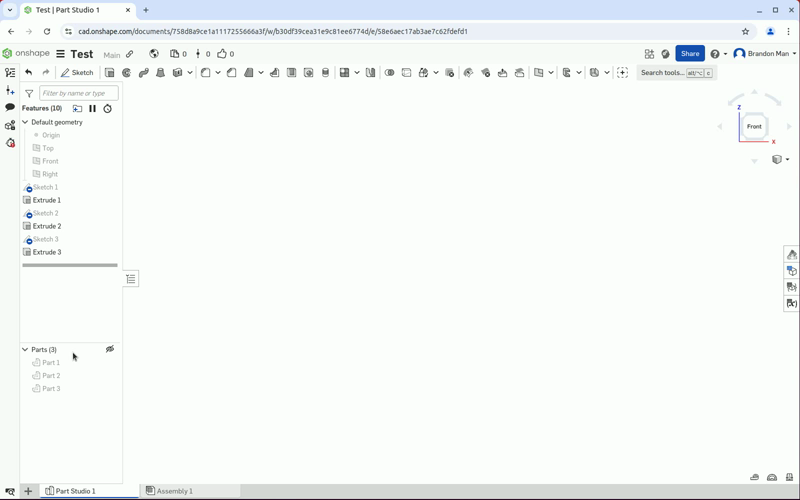
key_up(shift)
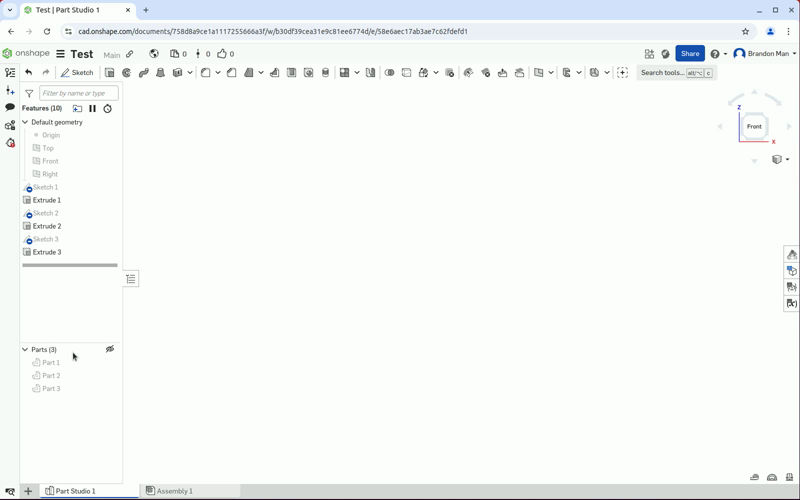
key(space)
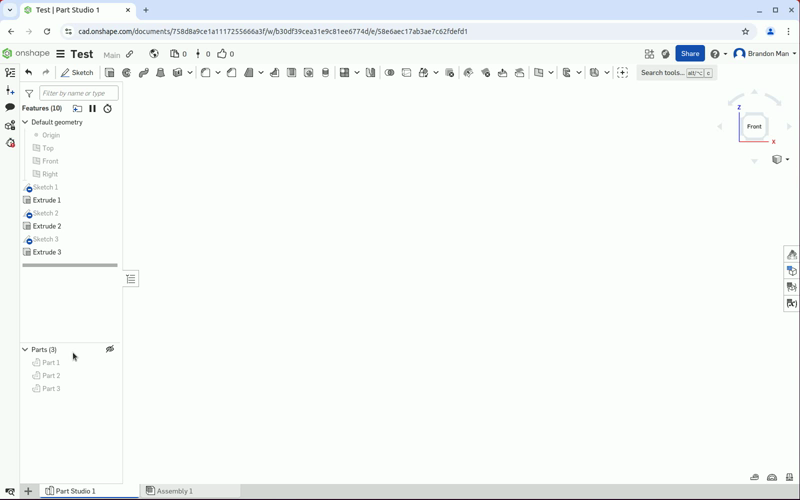
key_down(shift)
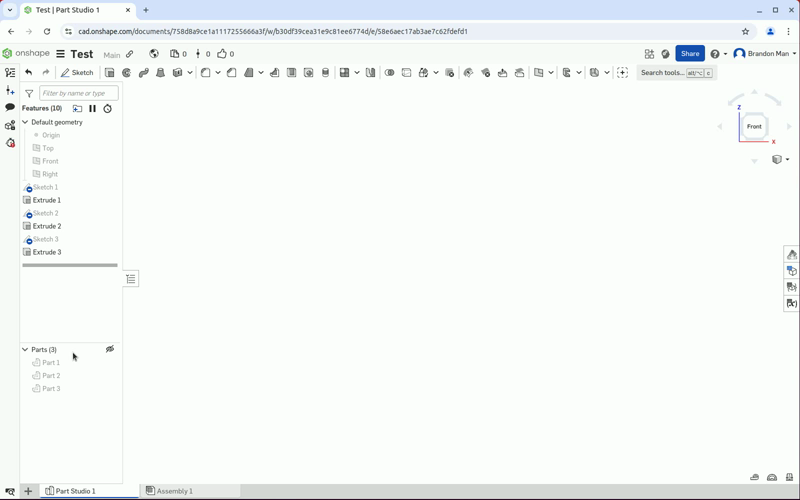
key(down)
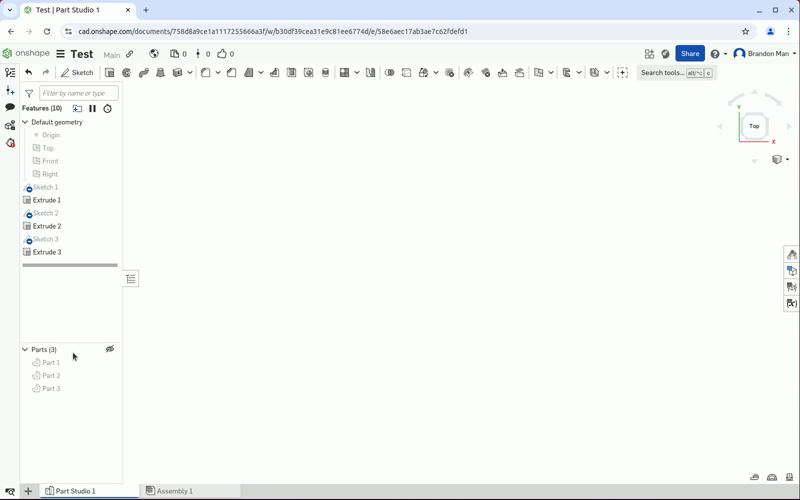
key_up(shift)
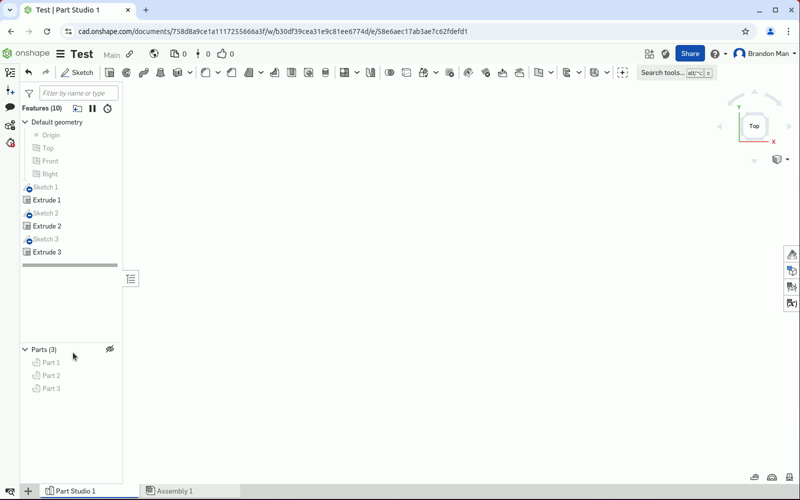
mouse_move(73, 352)
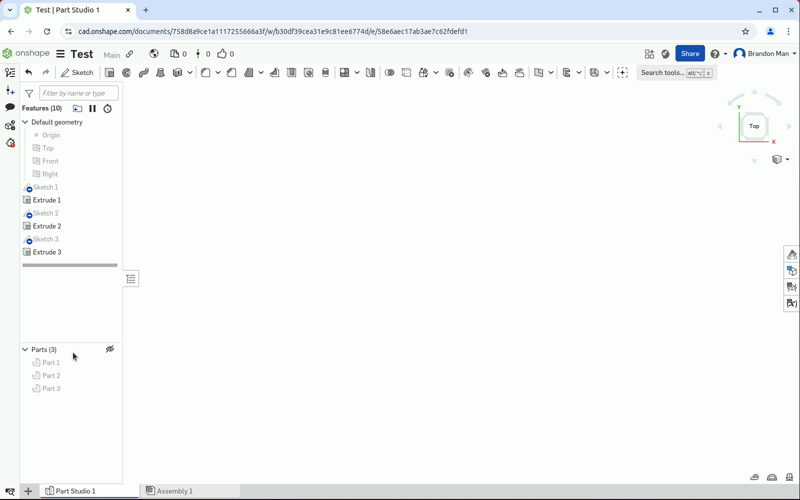
key(shift+y)
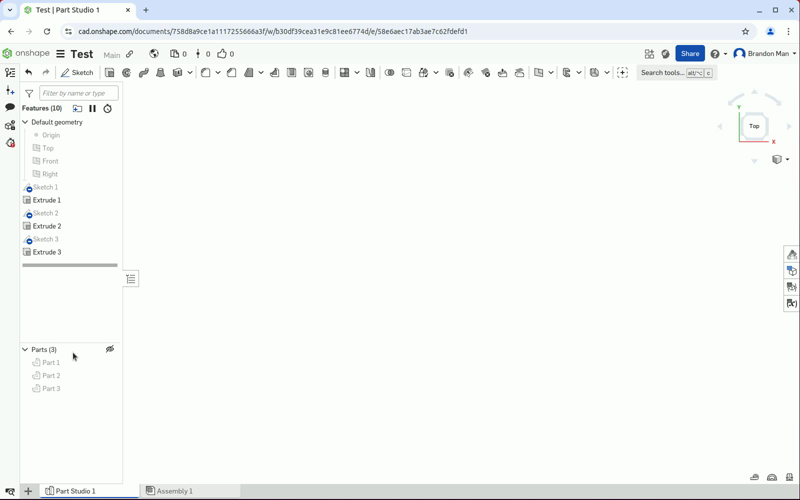
key(shift+s)
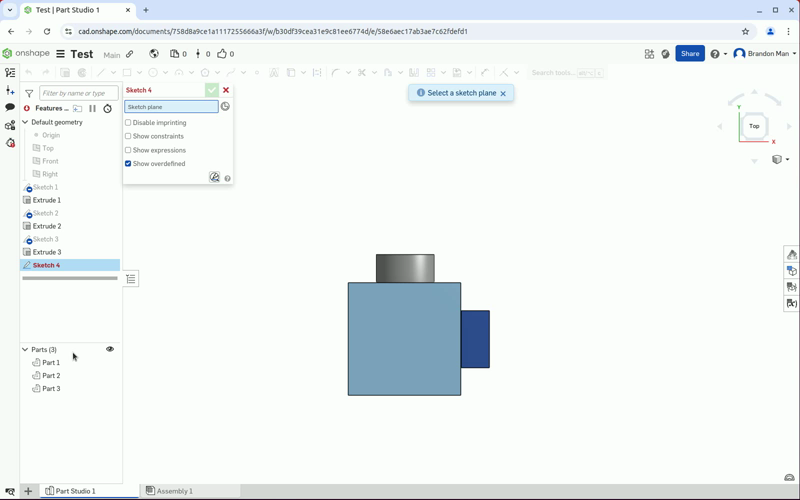
mouse_move(73, 150)
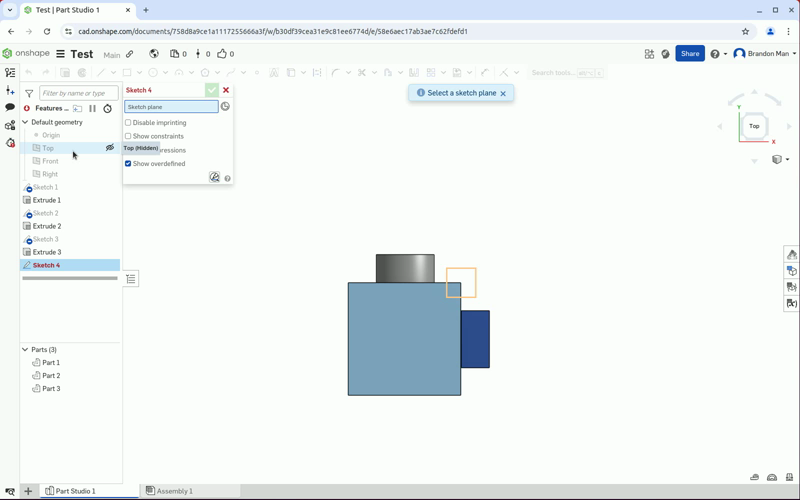
click(73, 150)
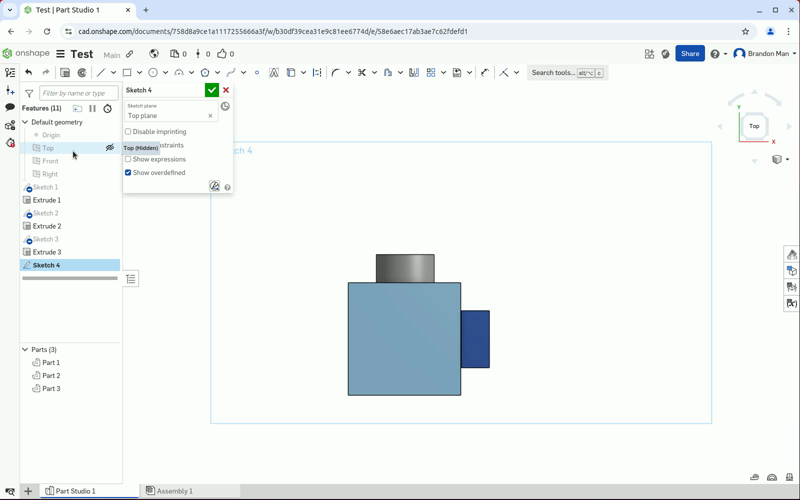
mouse_move(73, 352)
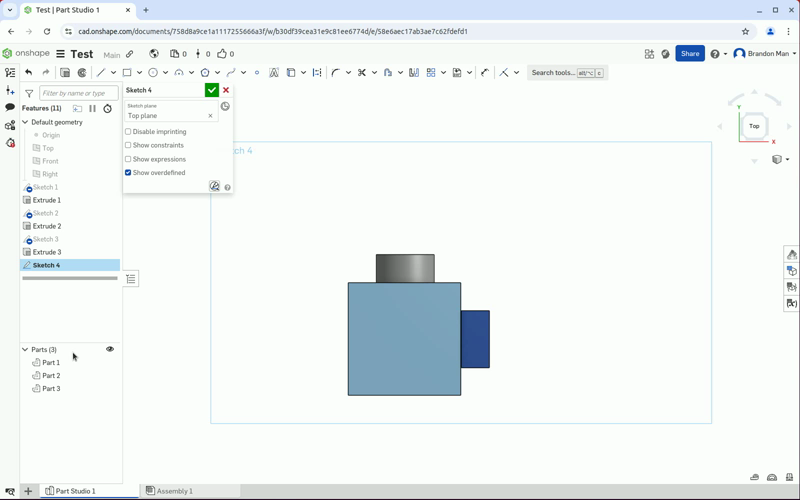
key(y)
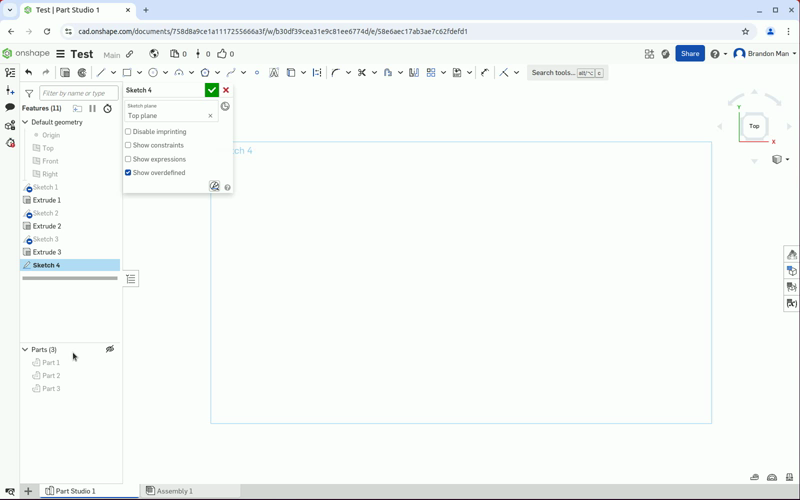
key(c)
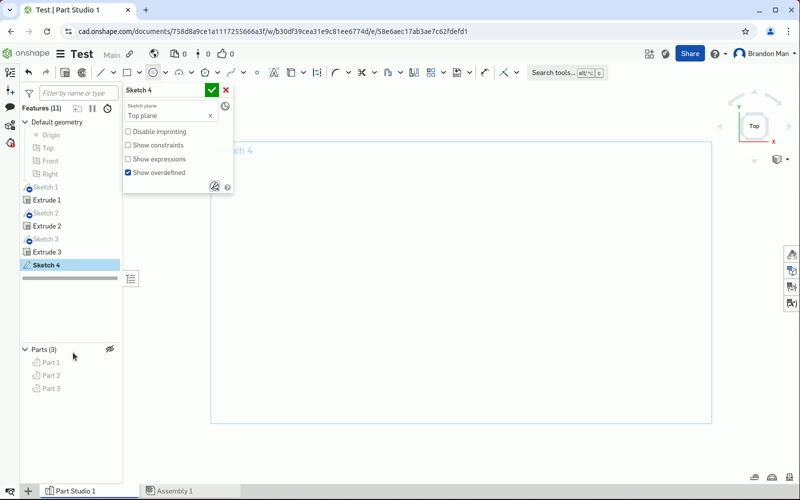
key_down(shift)
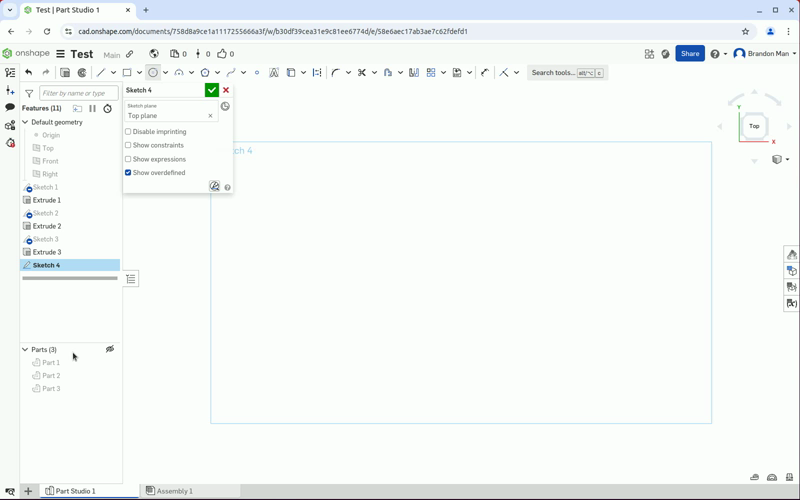
mouse_move(402, 340)
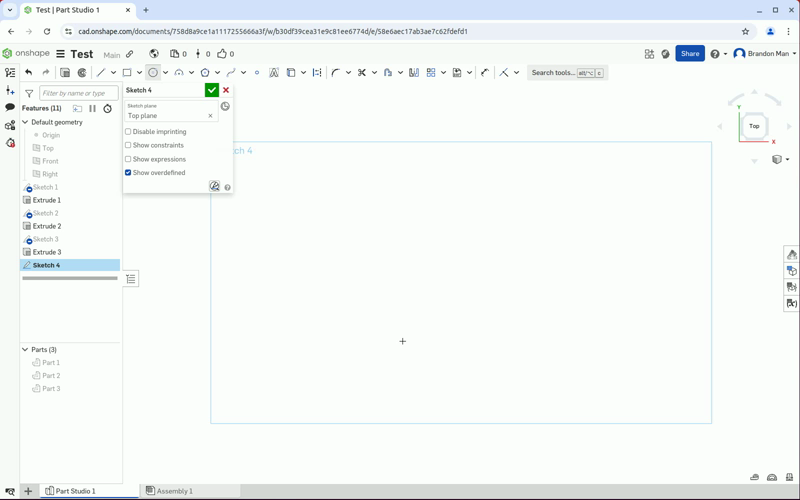
click(402, 340)
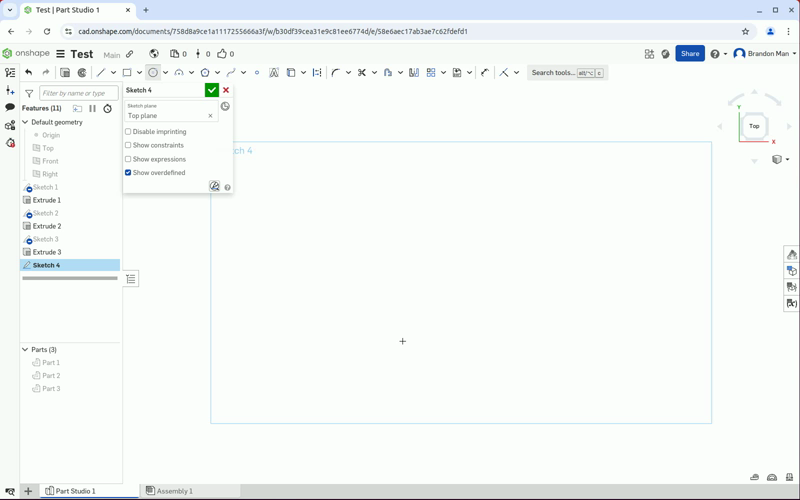
key_up(shift)
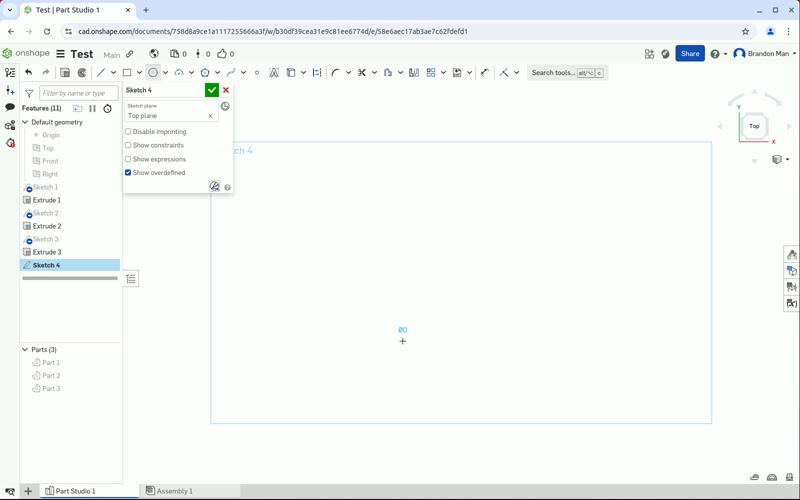
mouse_move(431, 340)
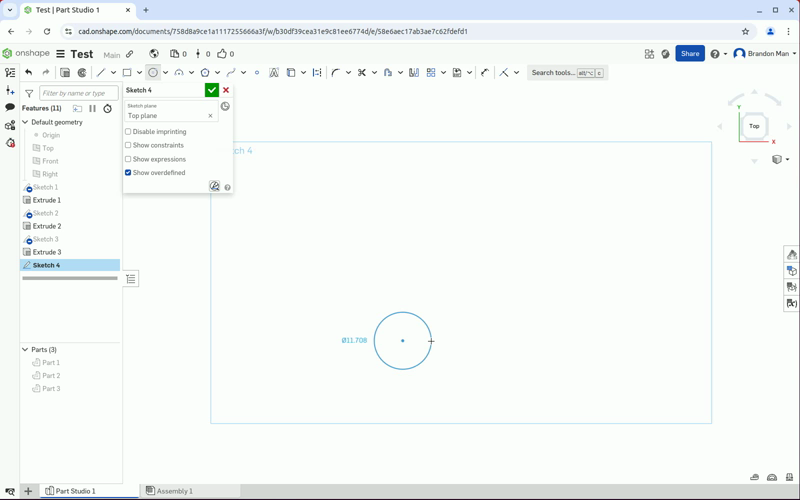
click(431, 340)
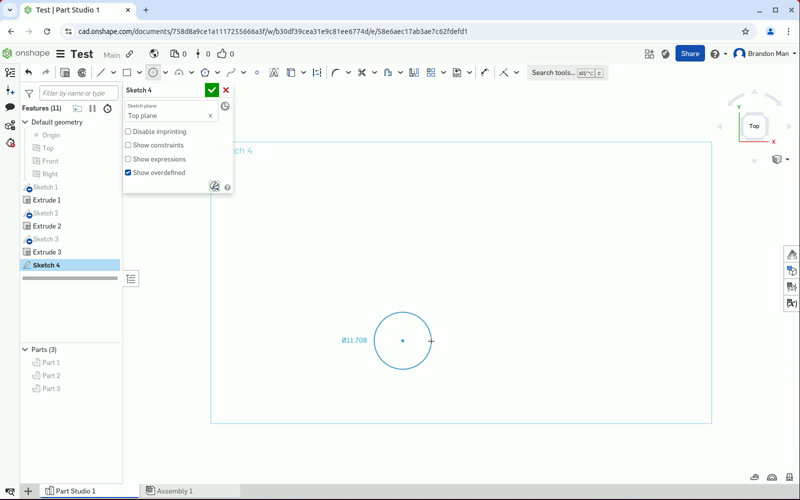
key(esc)
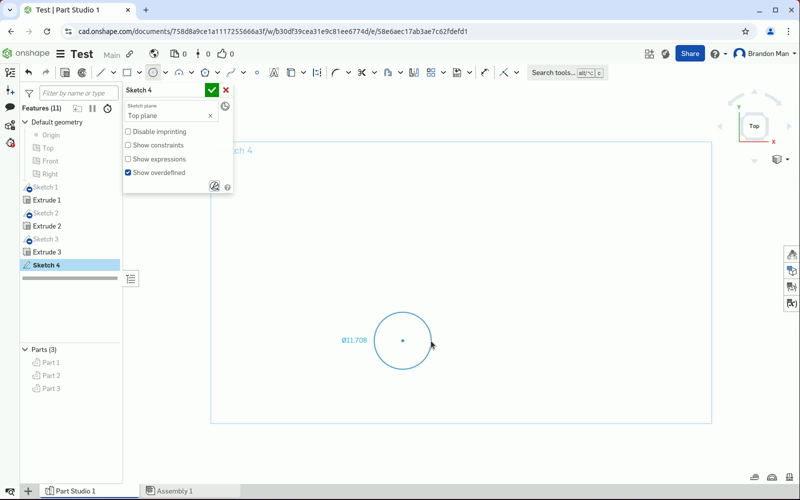
mouse_move(423, 333)
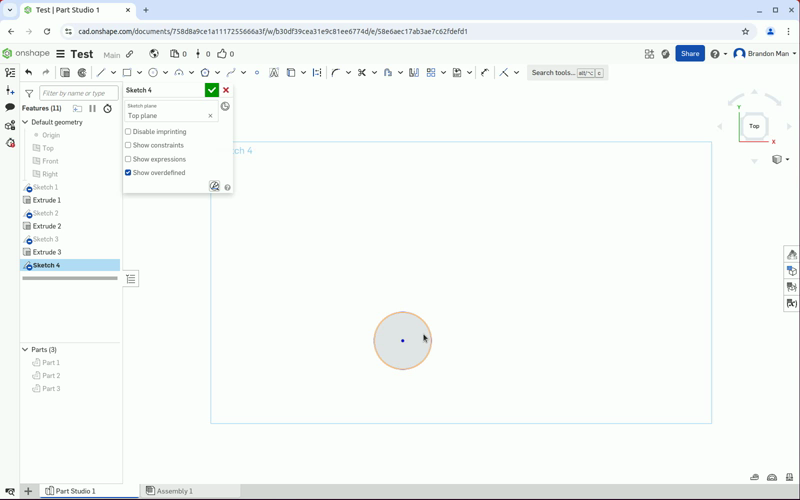
click(423, 333)
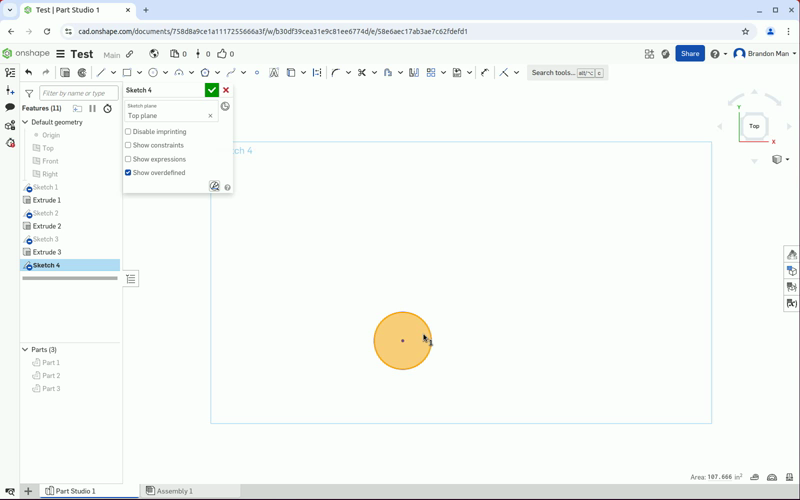
mouse_move(73, 352)
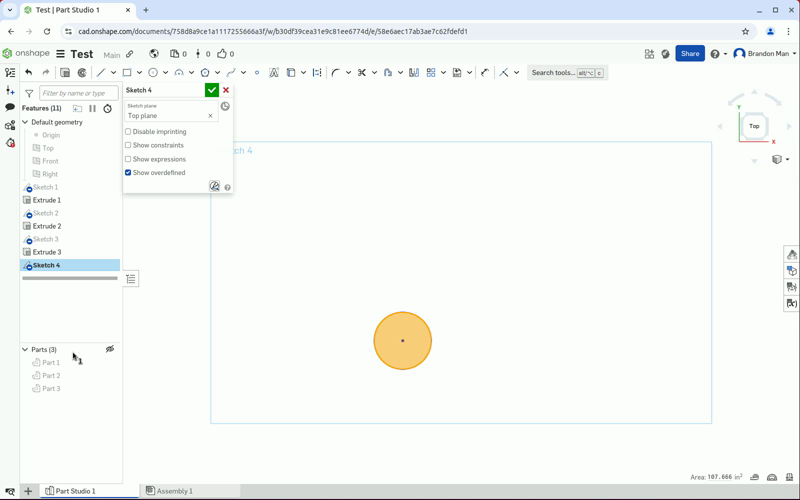
key(shift+y)
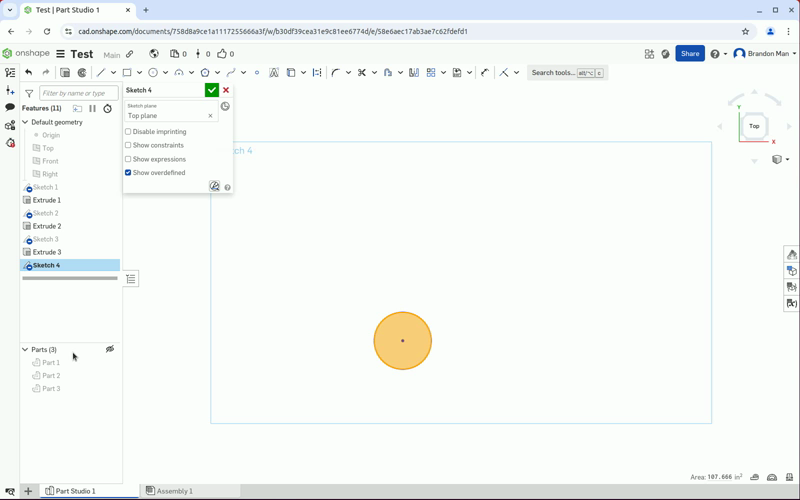
key(shift+e)
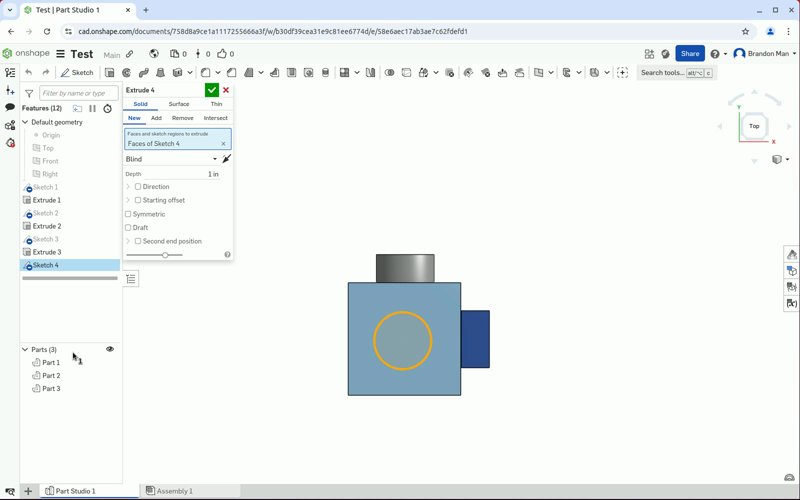
mouse_move(143, 106)
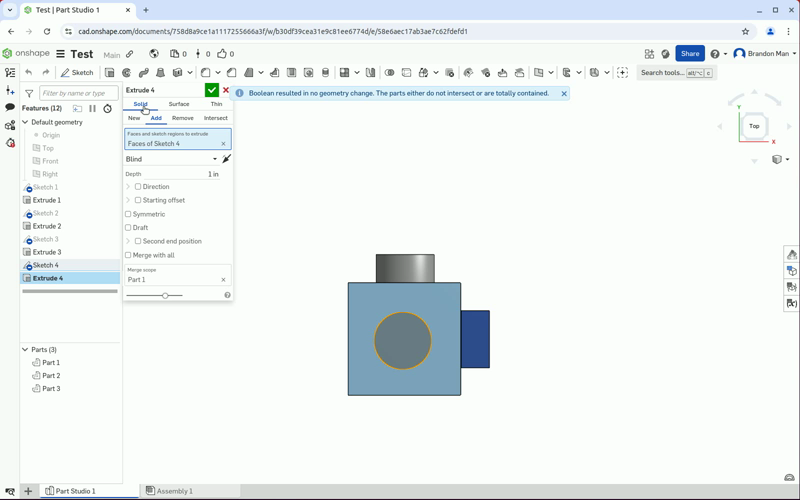
click(143, 106)
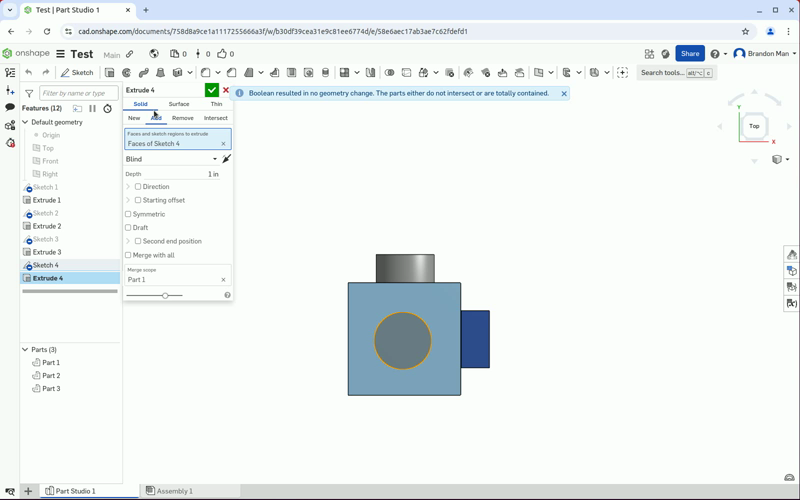
mouse_move(186, 120)
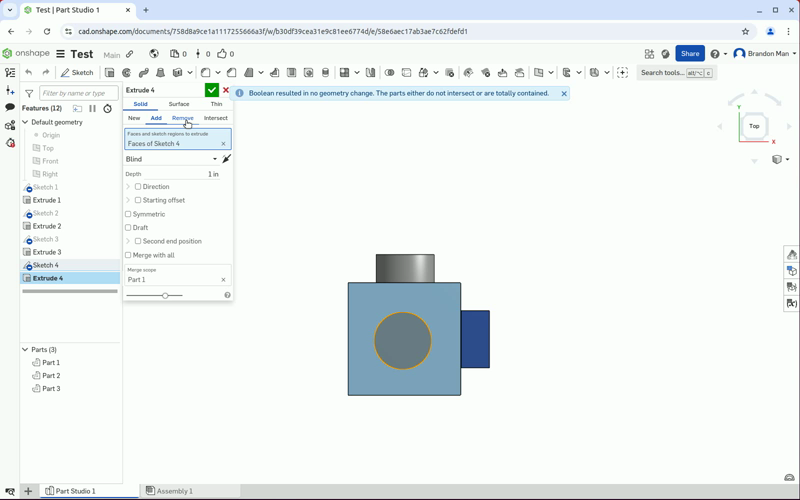
click(186, 120)
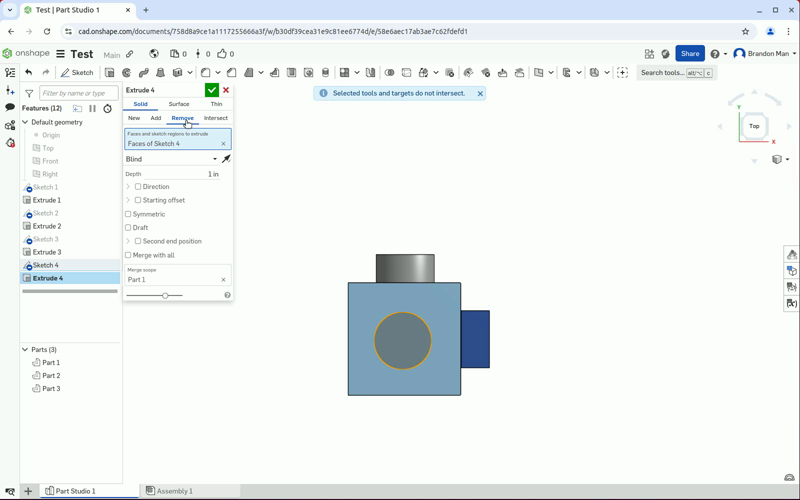
key(tab, 4)
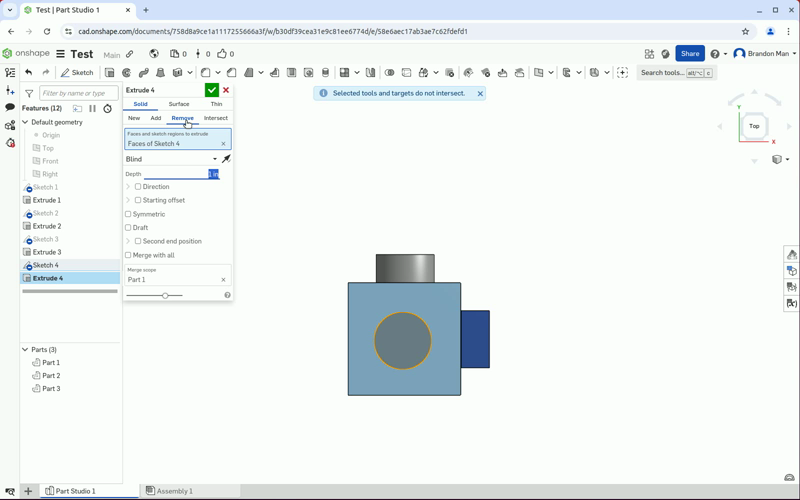
text(-23.108)
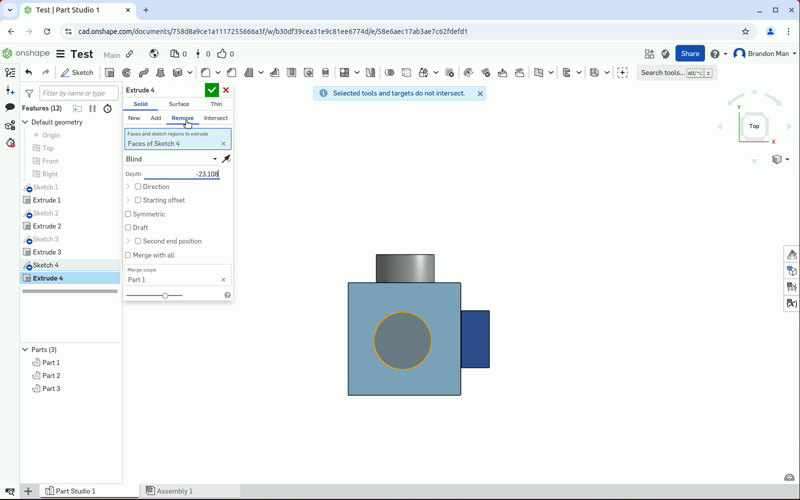
key(tab, 6)
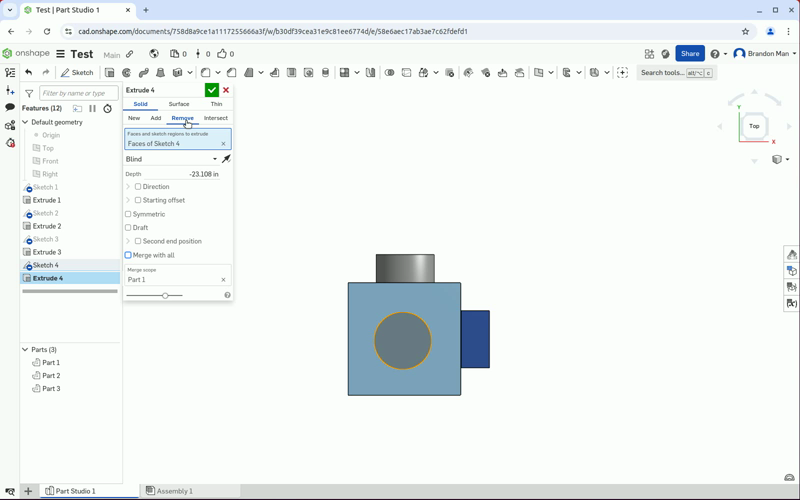
key(space)
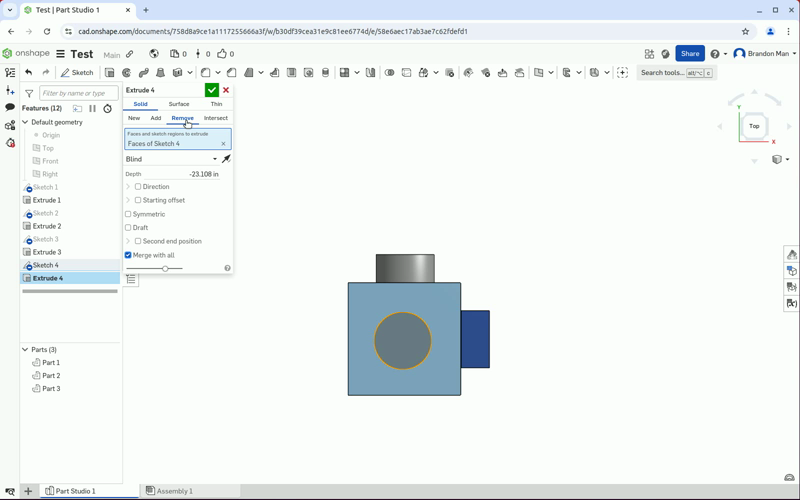
key(enter)
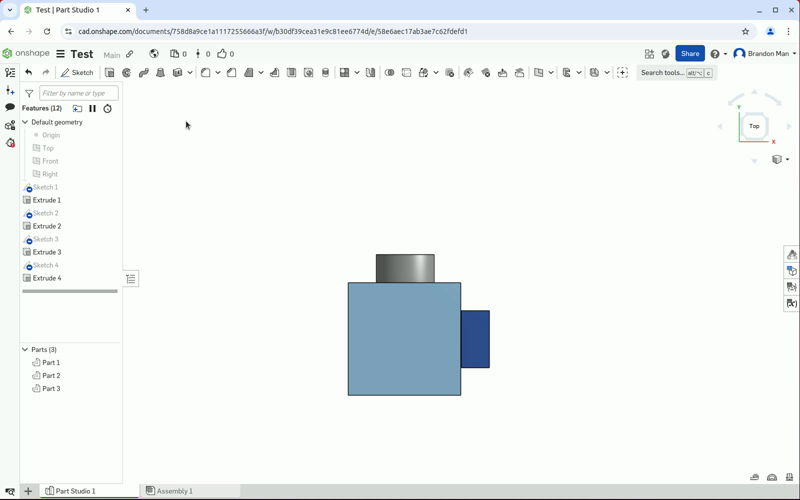
key(shift+h)
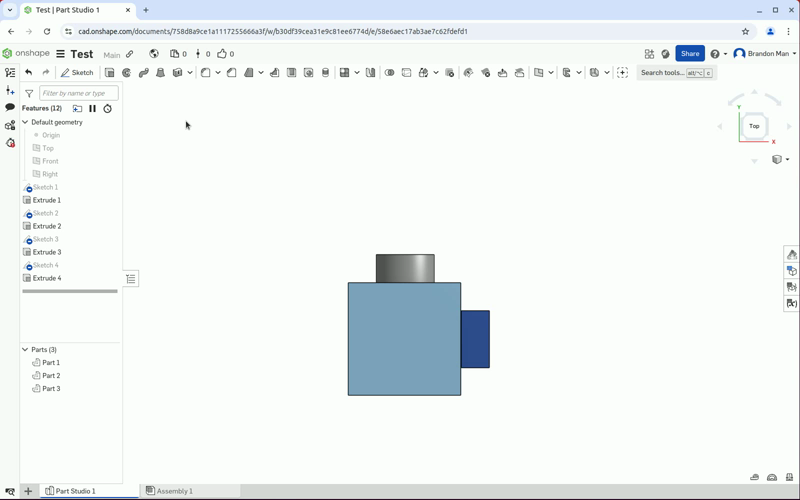
key(shift+h)
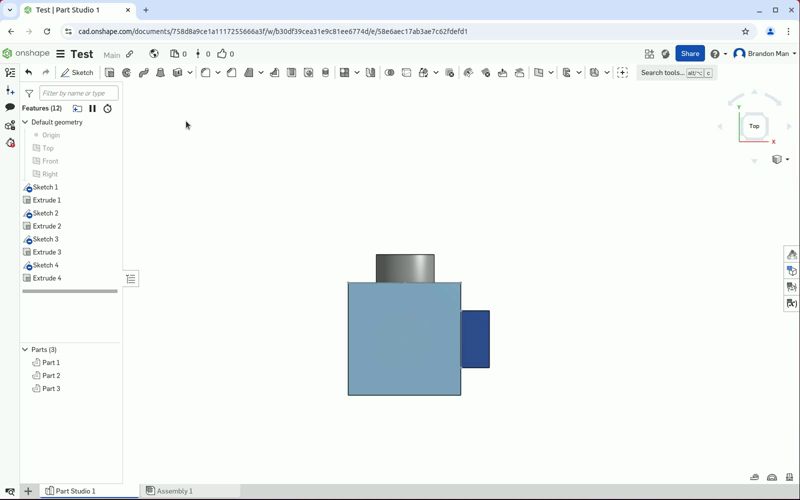
key(shift+7)
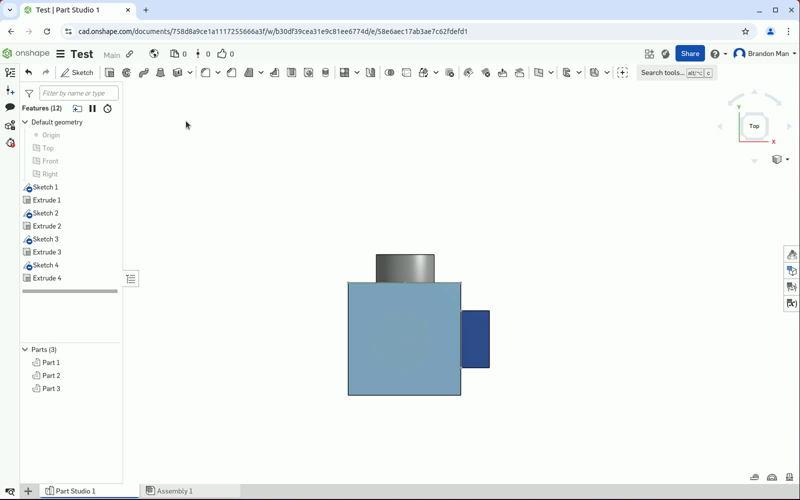
key(up, 3)
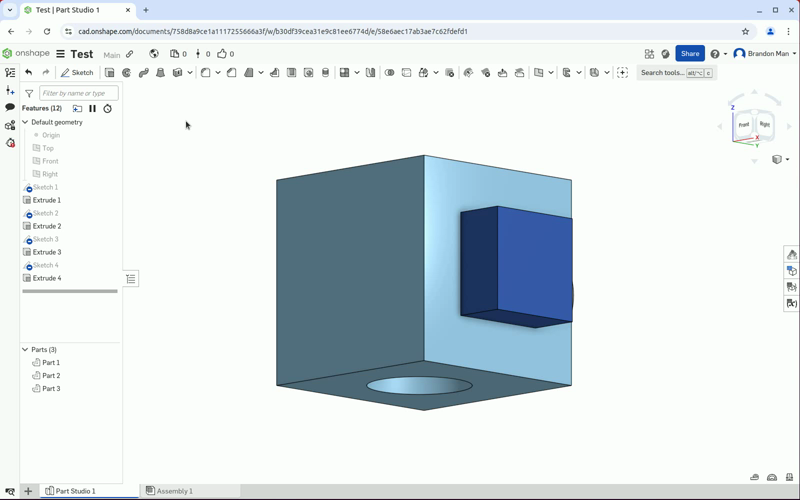
key(left, 3)
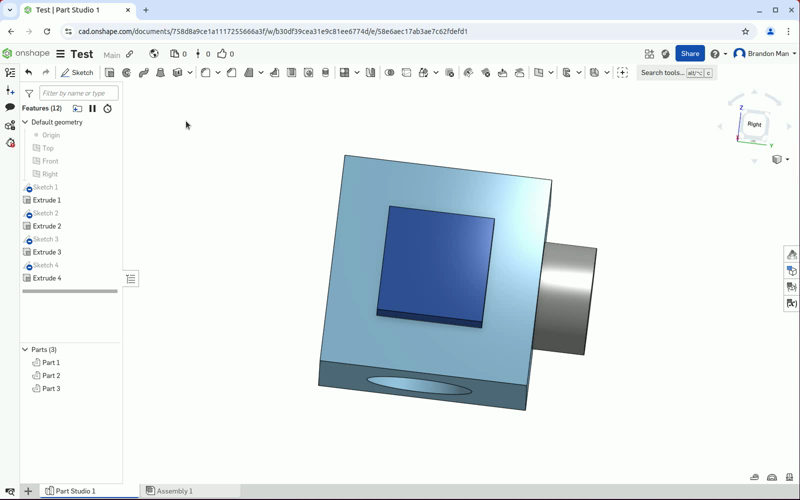
key(right, 3)
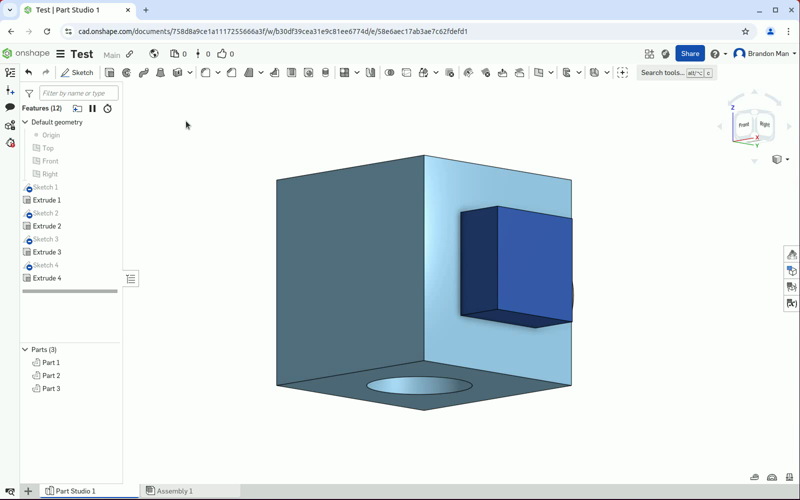
key(down, 3)
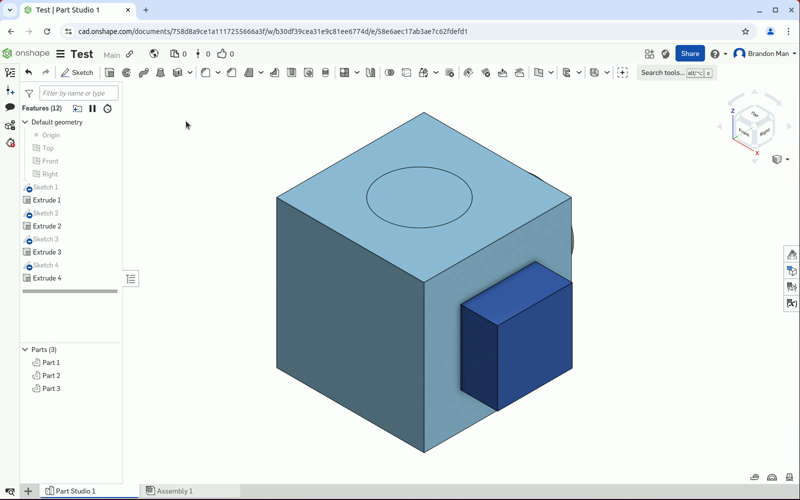
mouse_move(73, 189)
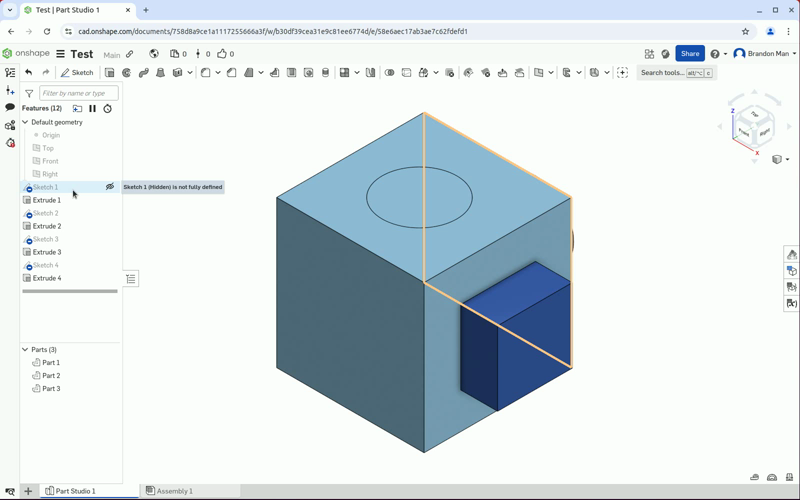
click(73, 189)